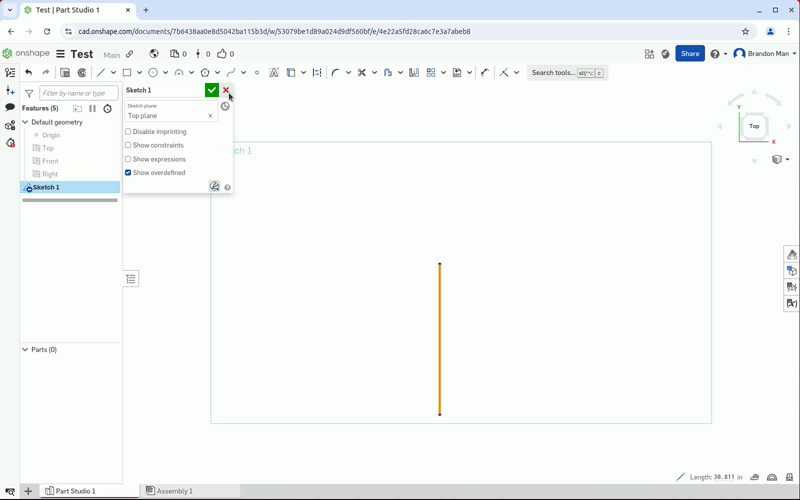
key(shift+h)
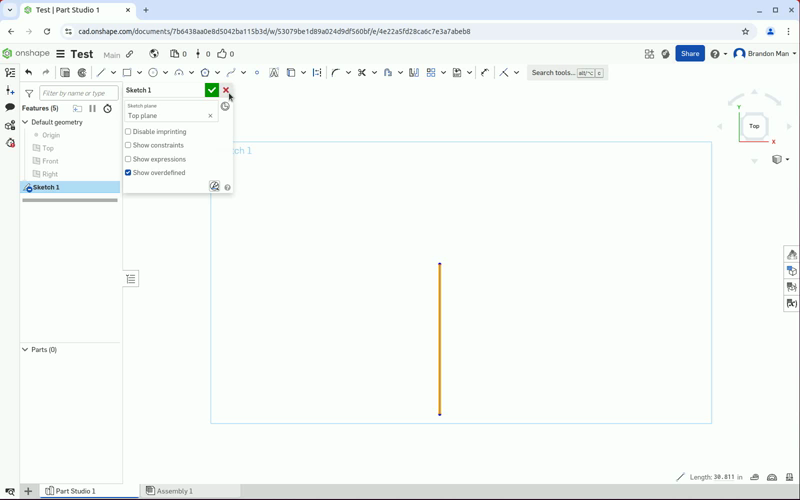
key(shift+s)
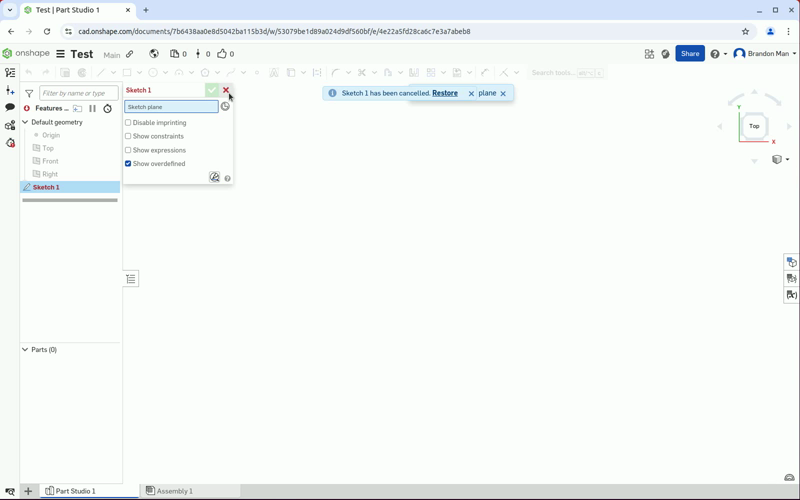
mouse_move(73, 150)
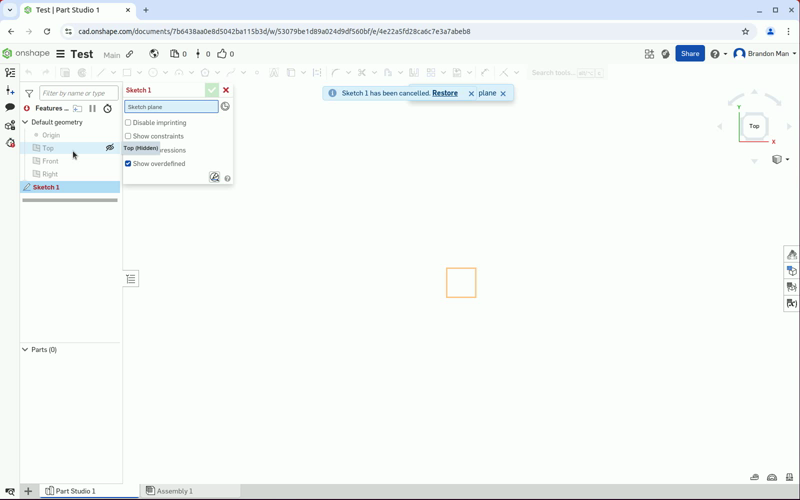
click(73, 150)
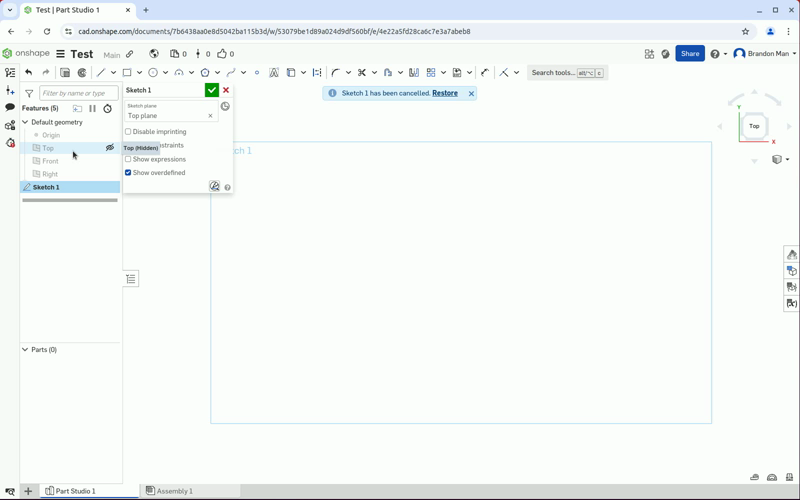
mouse_move(73, 352)
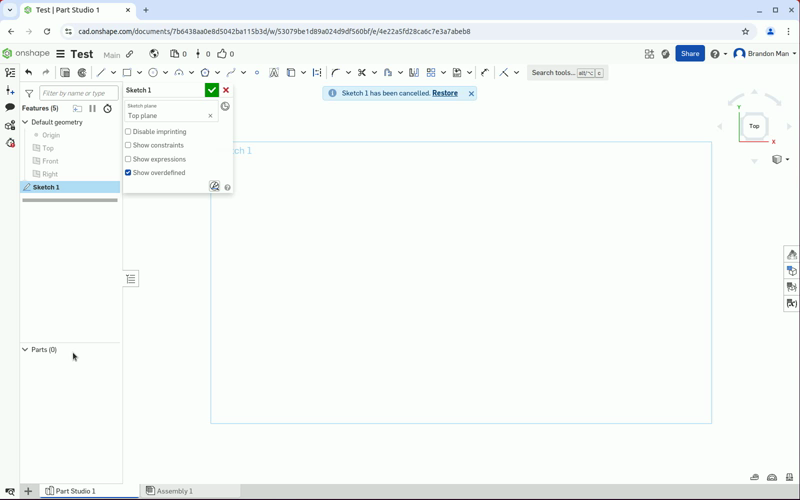
key(y)
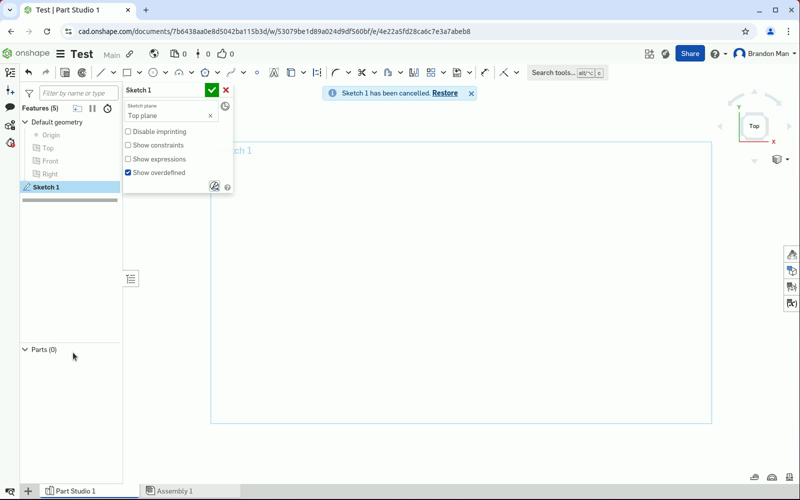
key(c)
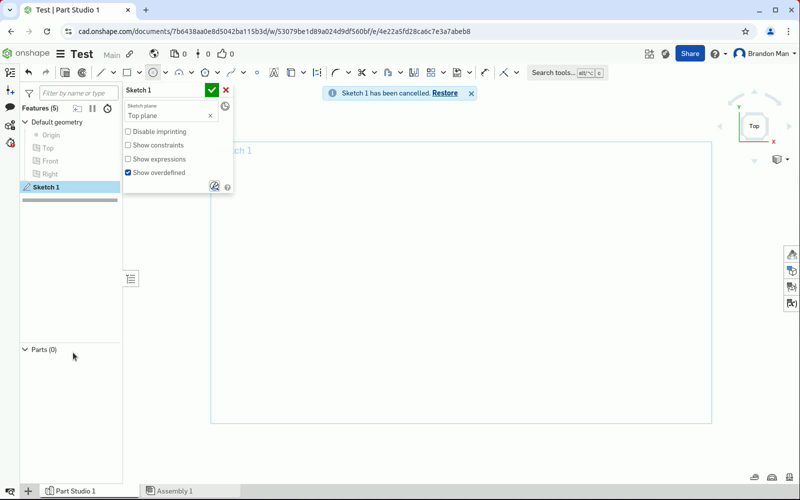
key_down(shift)
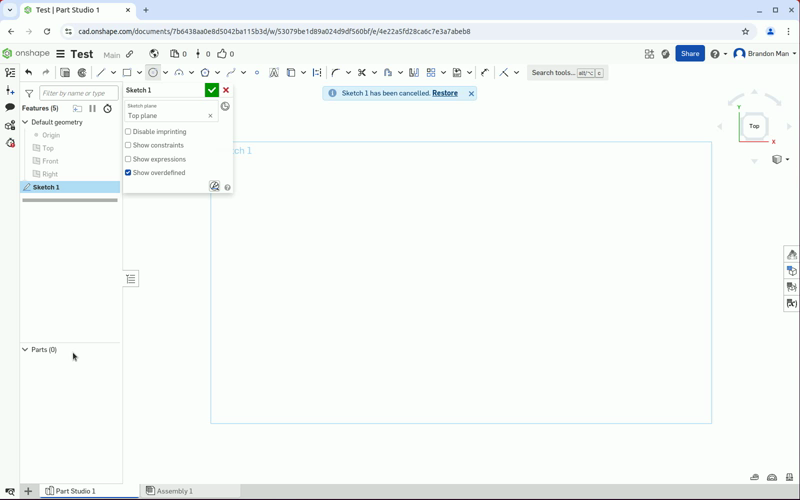
mouse_move(460, 282)
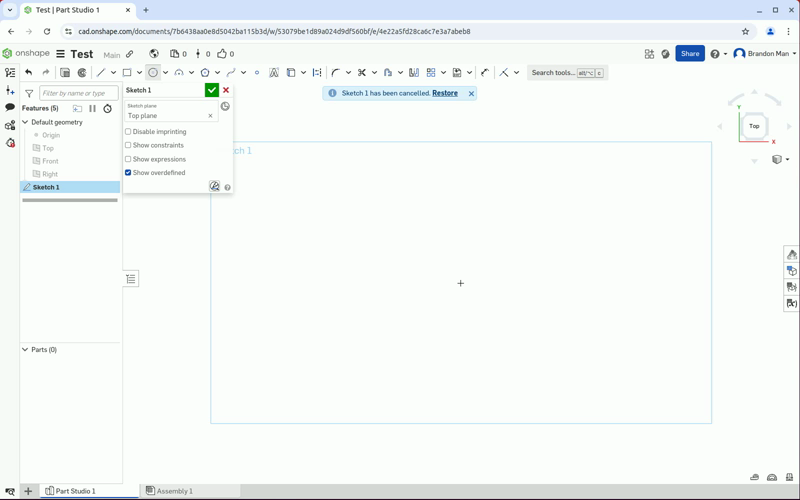
click(460, 282)
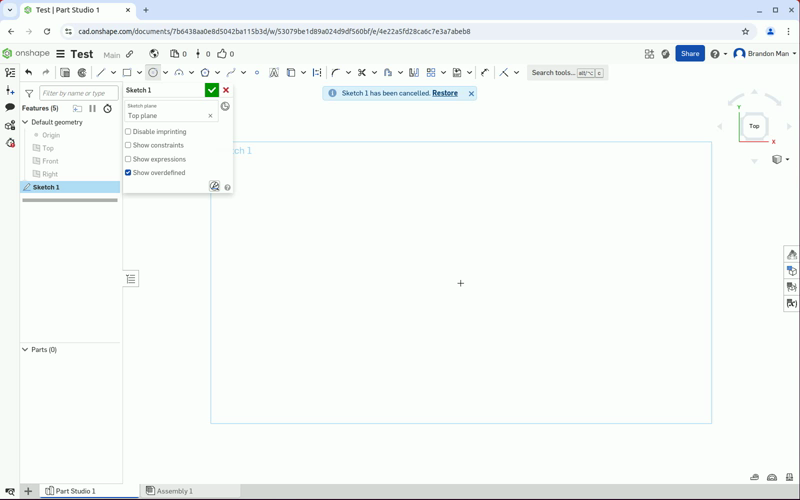
key_up(shift)
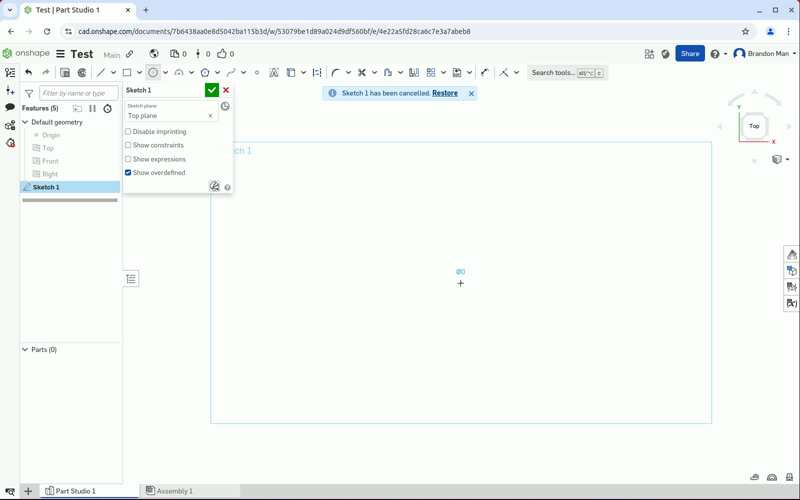
mouse_move(470, 282)
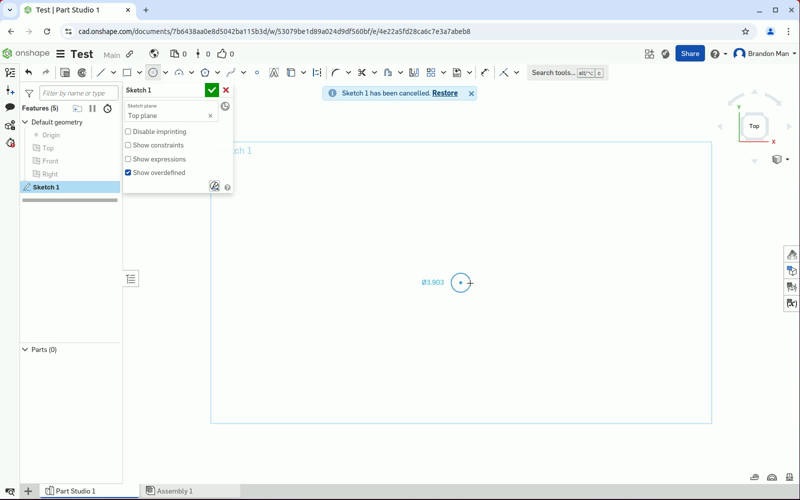
click(470, 282)
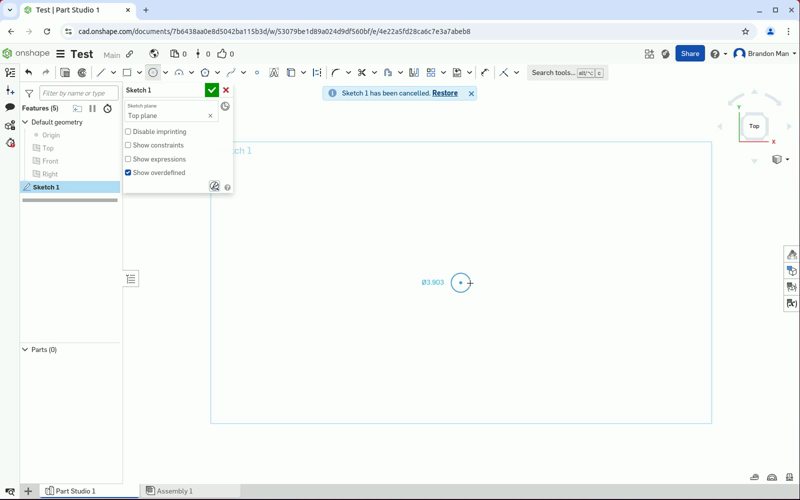
key(esc)
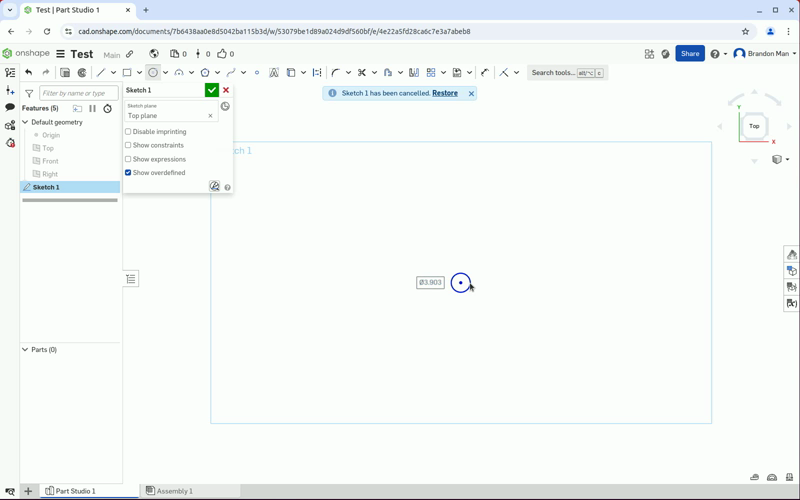
mouse_move(461, 286)
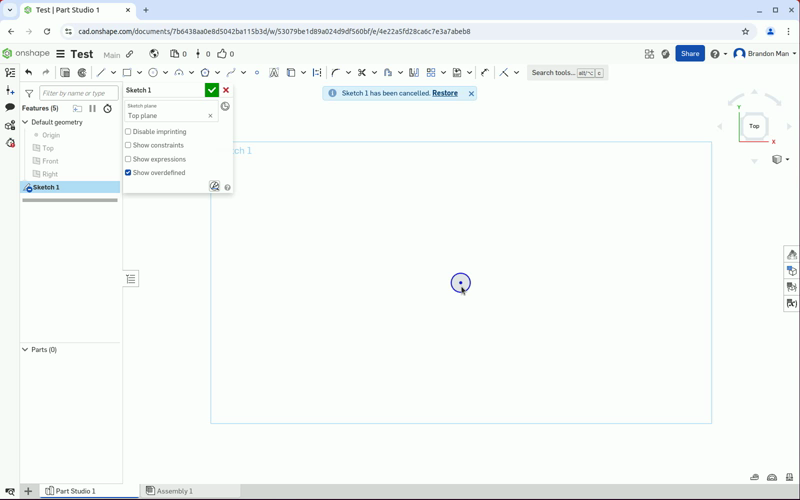
scroll(6)
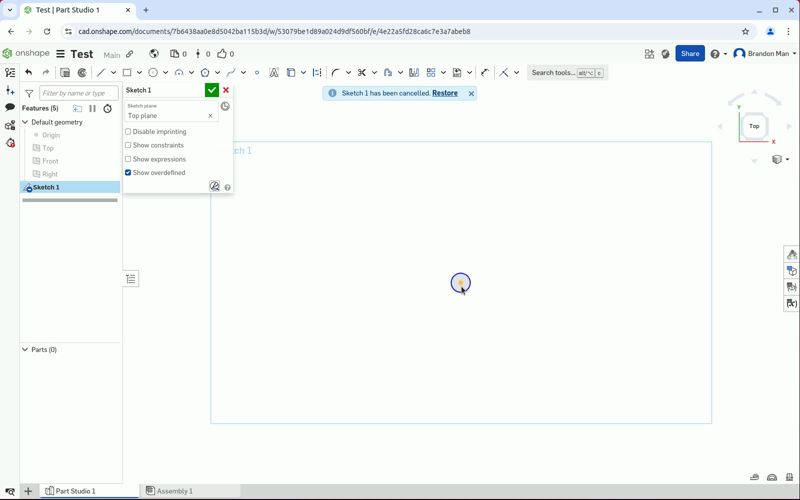
scroll(6)
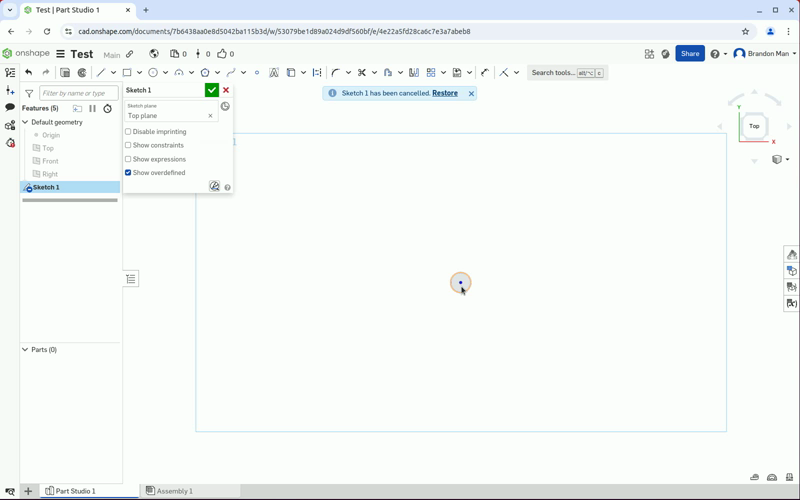
scroll(6)
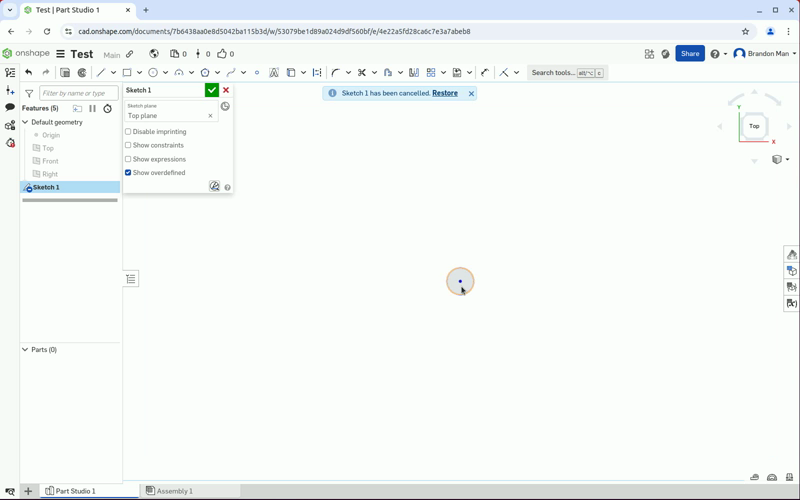
scroll(6)
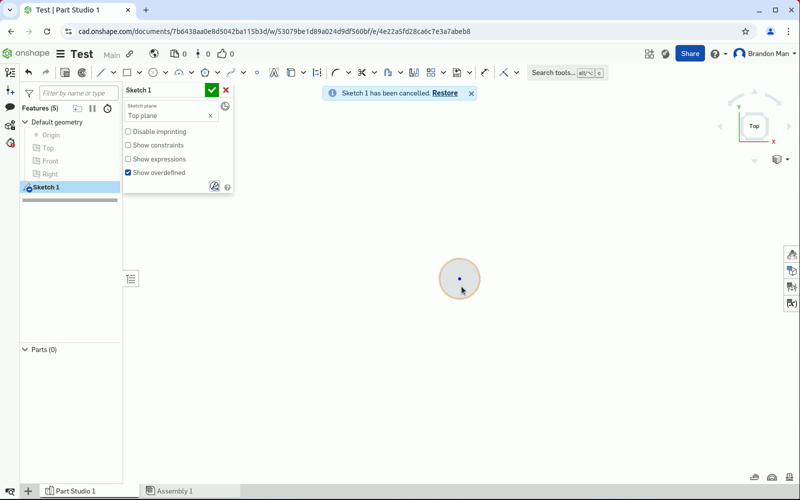
scroll(6)
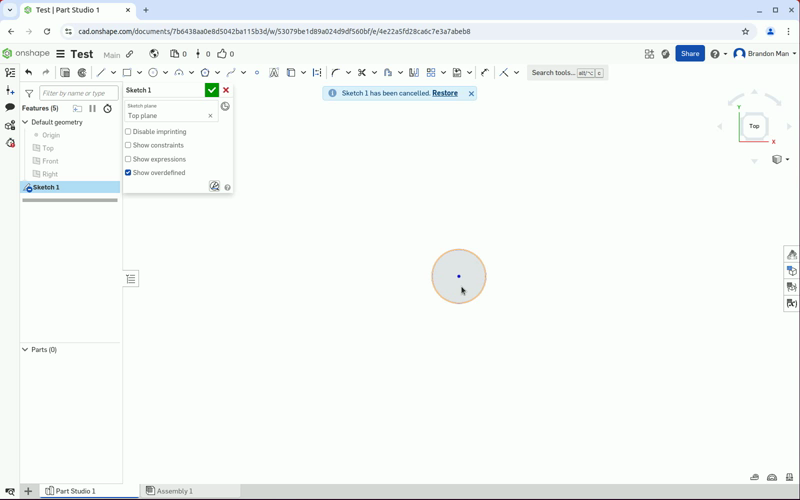
scroll(6)
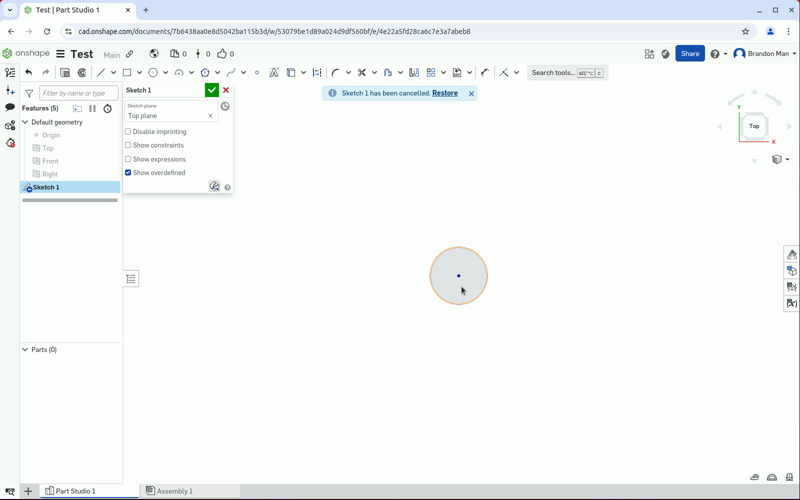
scroll(6)
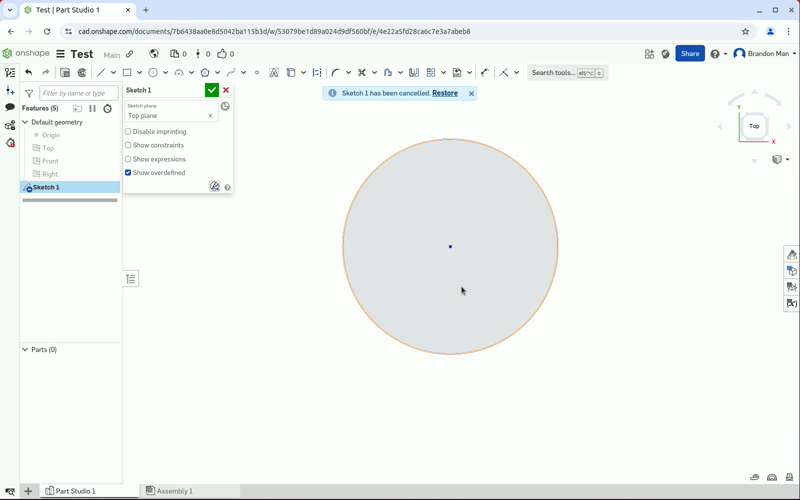
click(461, 286)
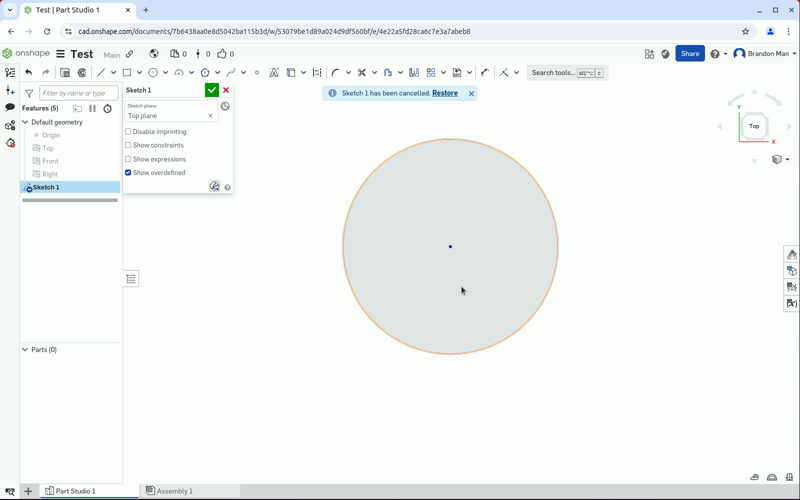
scroll(-6)
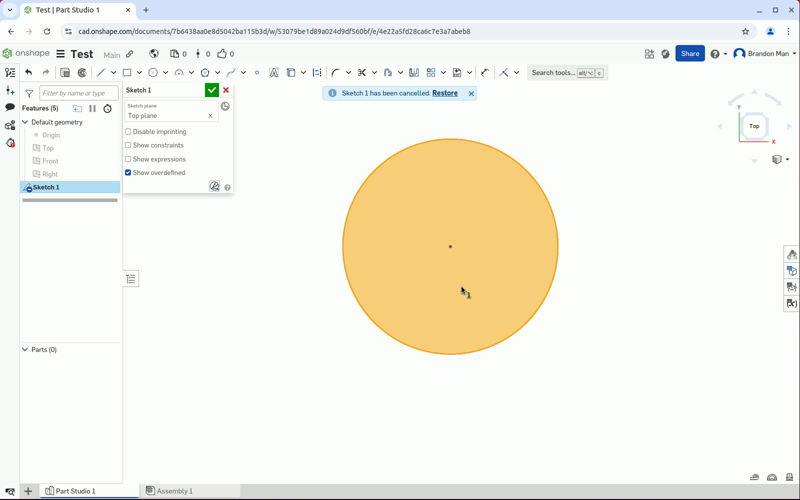
scroll(-6)
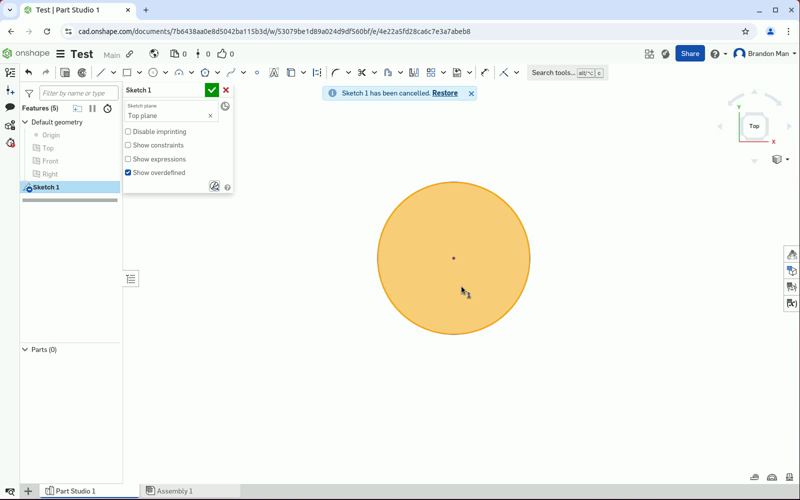
scroll(-6)
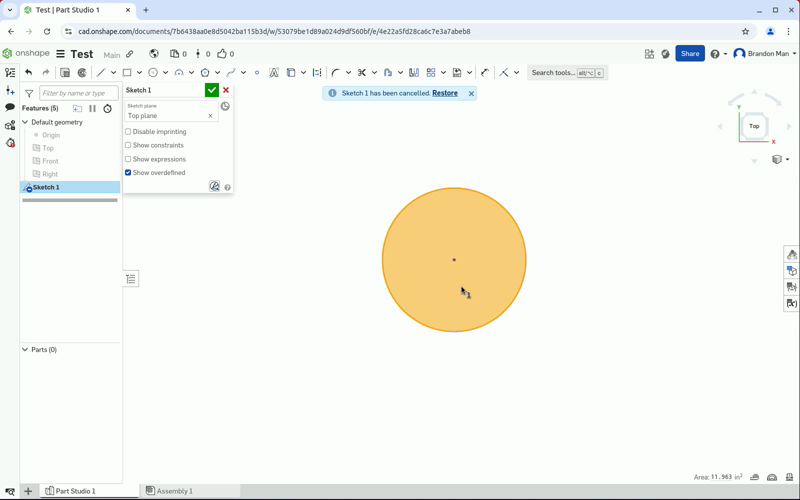
scroll(-6)
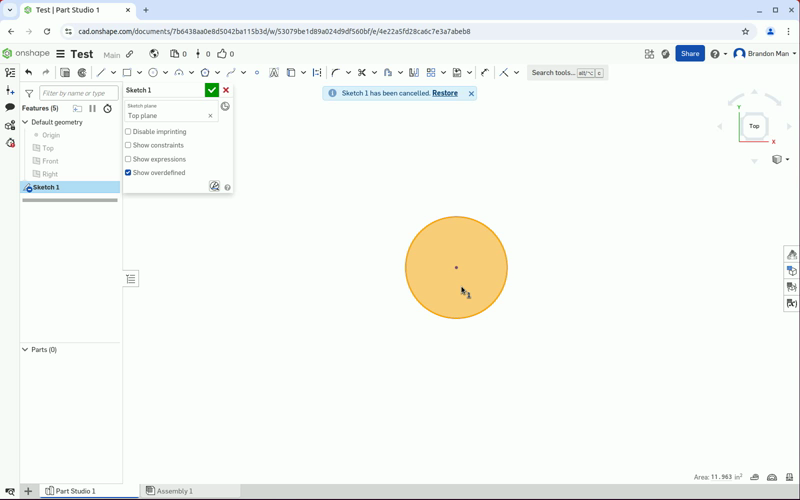
scroll(-6)
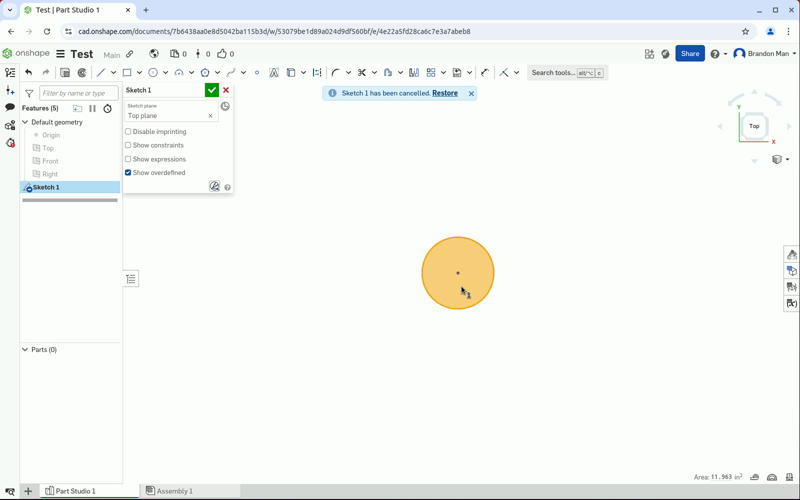
scroll(-6)
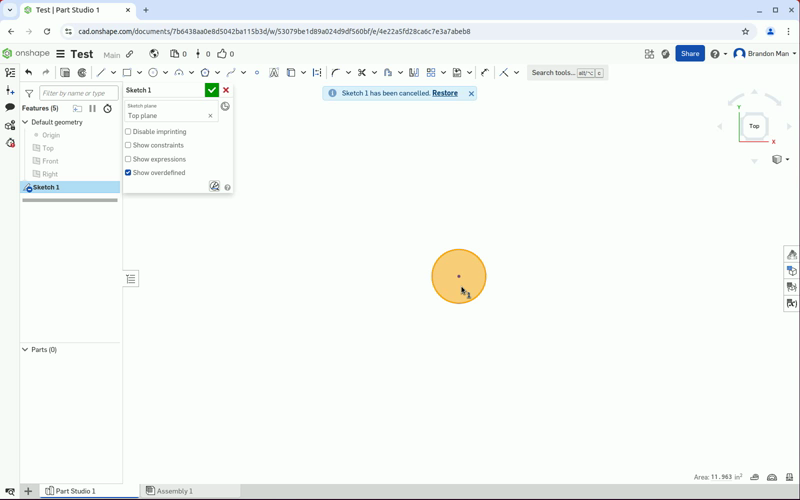
scroll(-6)
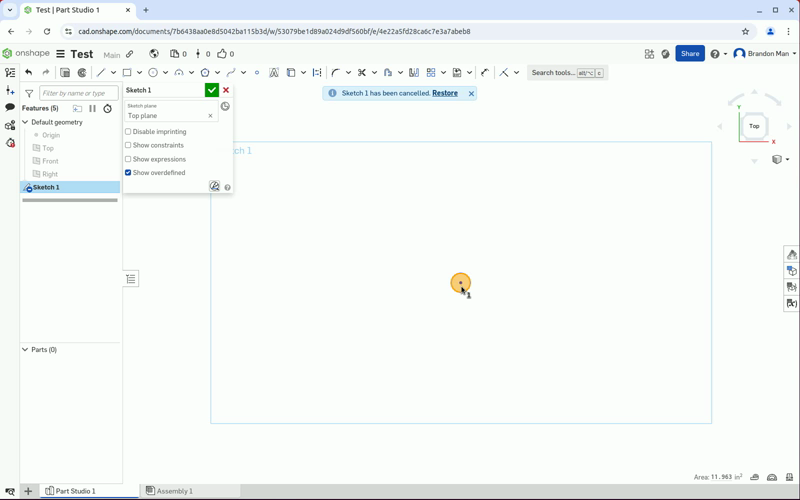
mouse_move(73, 352)
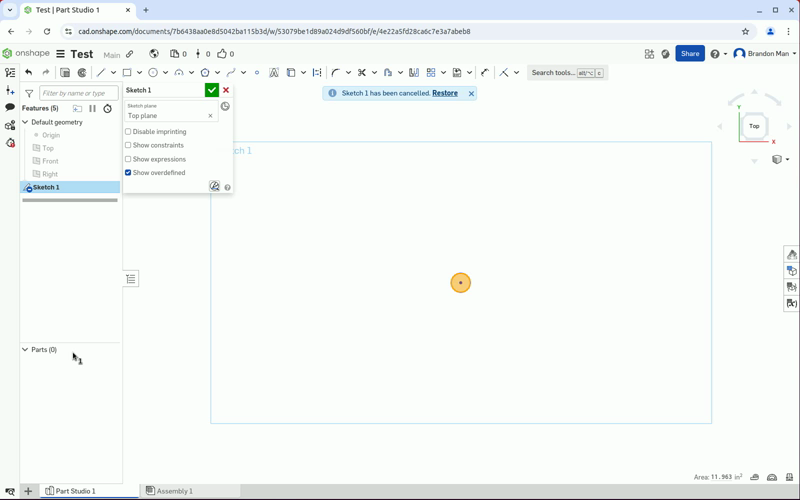
key(shift+y)
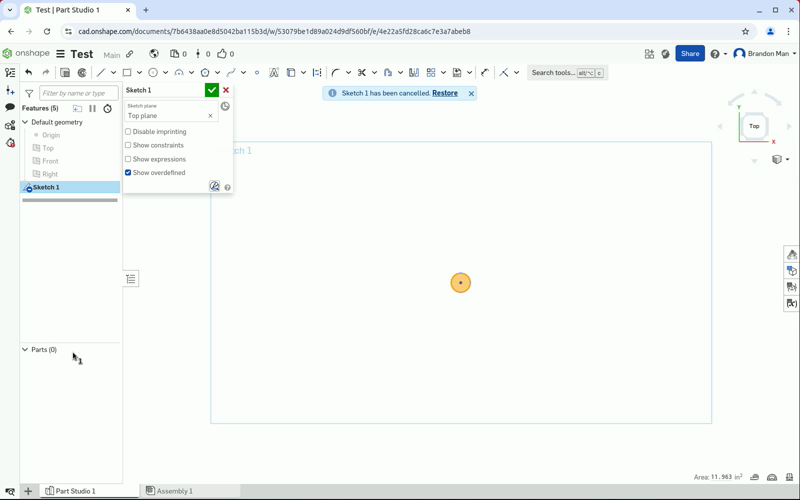
key(shift+e)
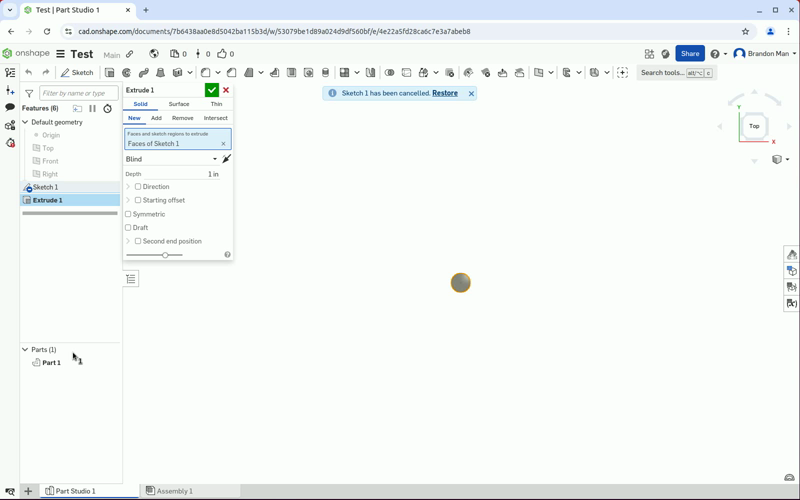
mouse_move(143, 106)
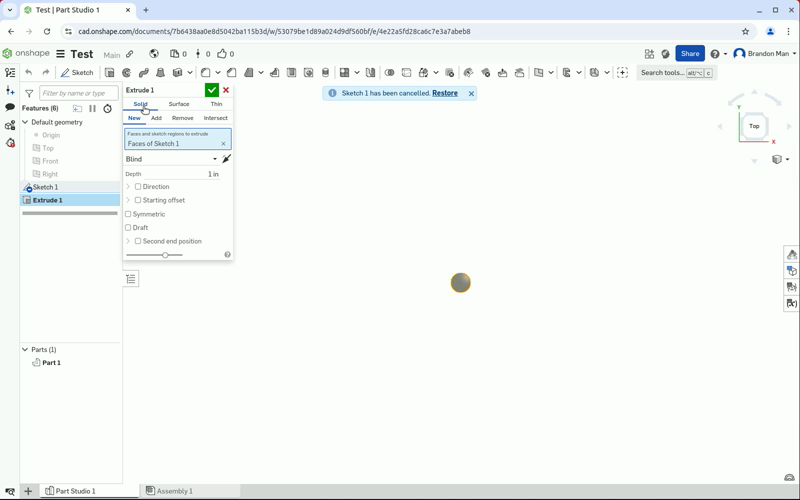
click(143, 106)
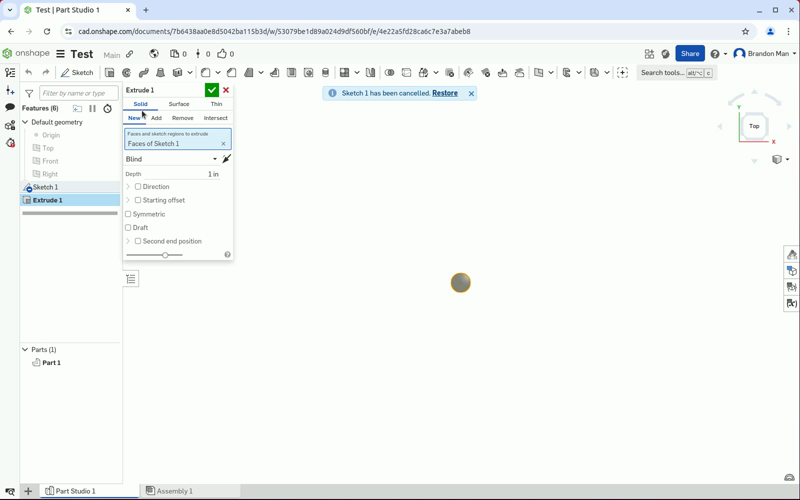
mouse_move(137, 120)
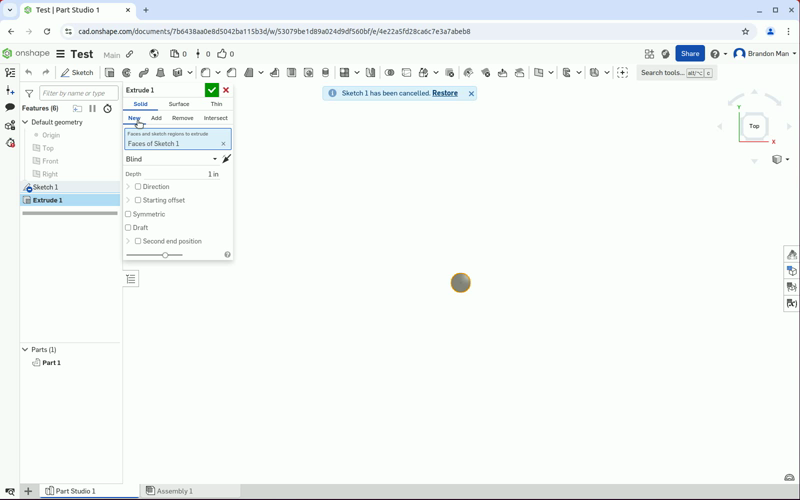
click(137, 120)
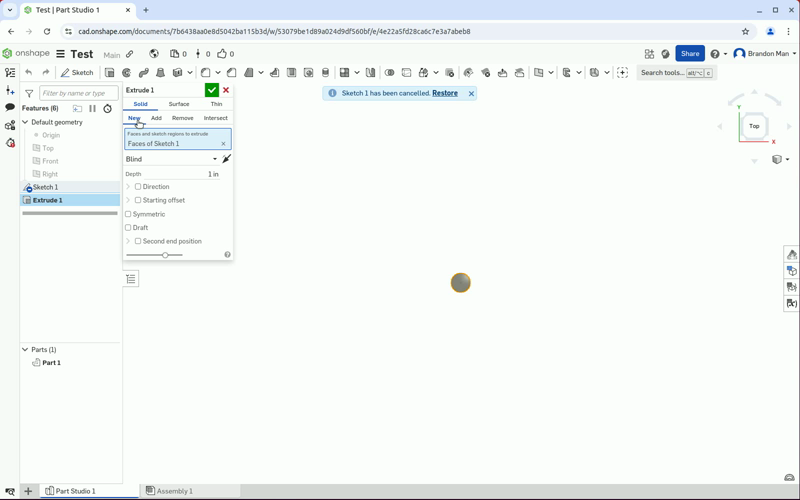
key(tab, 4)
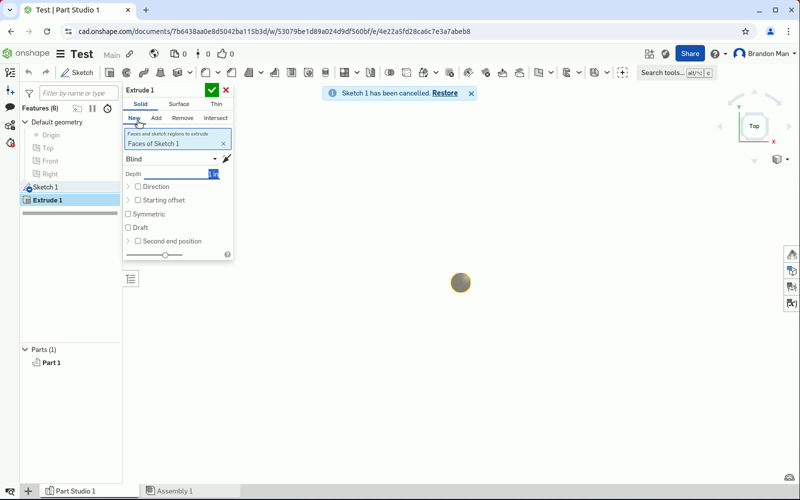
text(2.889)
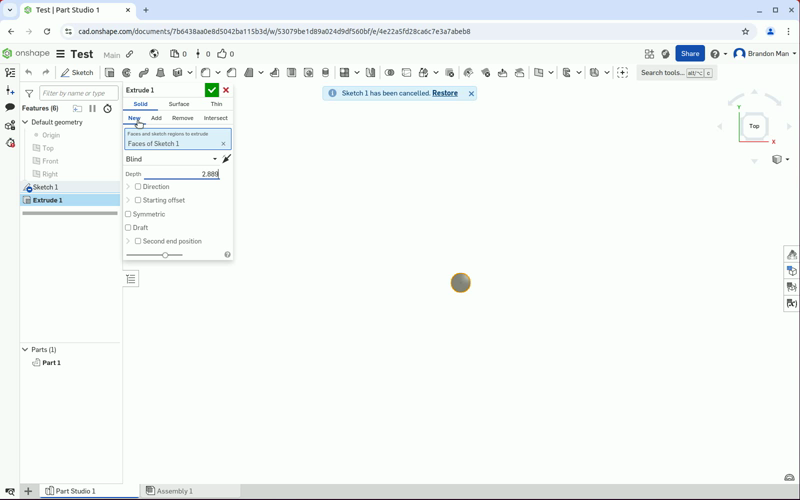
key(enter)
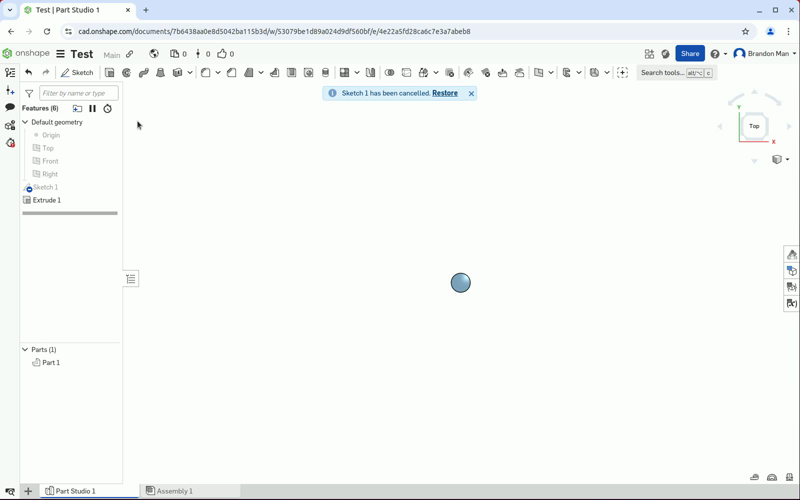
key(shift+h)
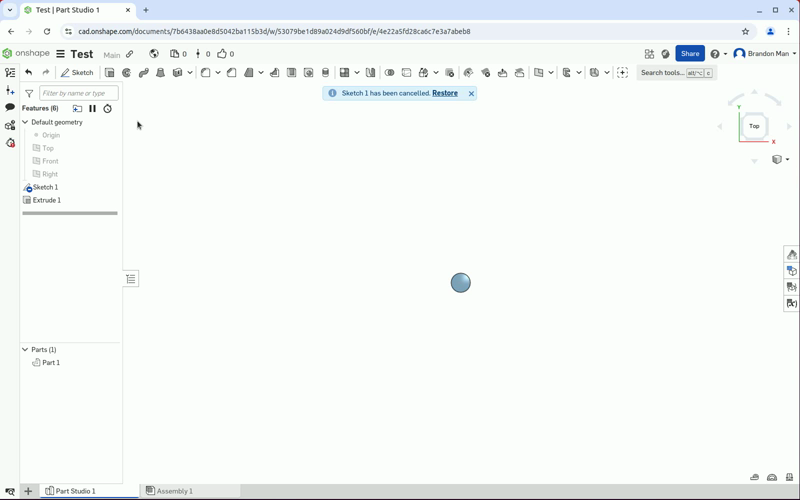
key(shift+h)
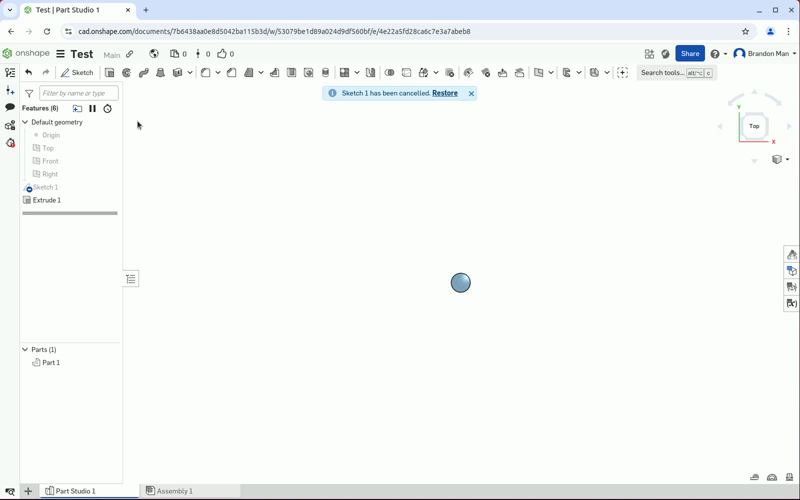
mouse_move(73, 189)
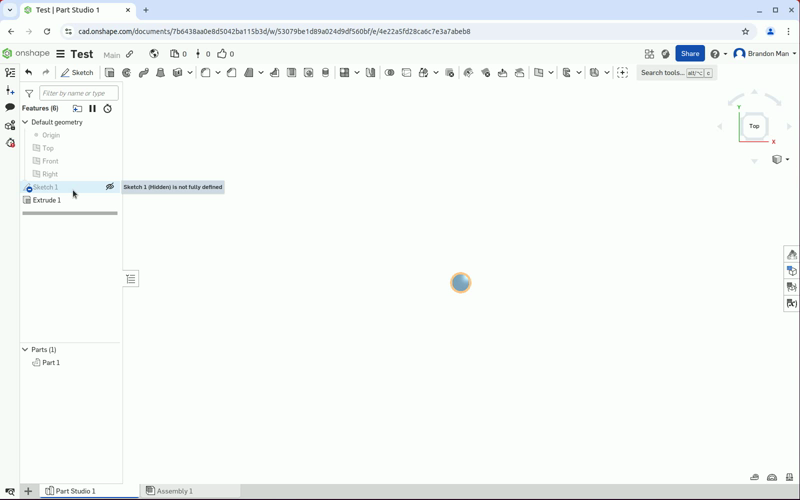
click(73, 189)
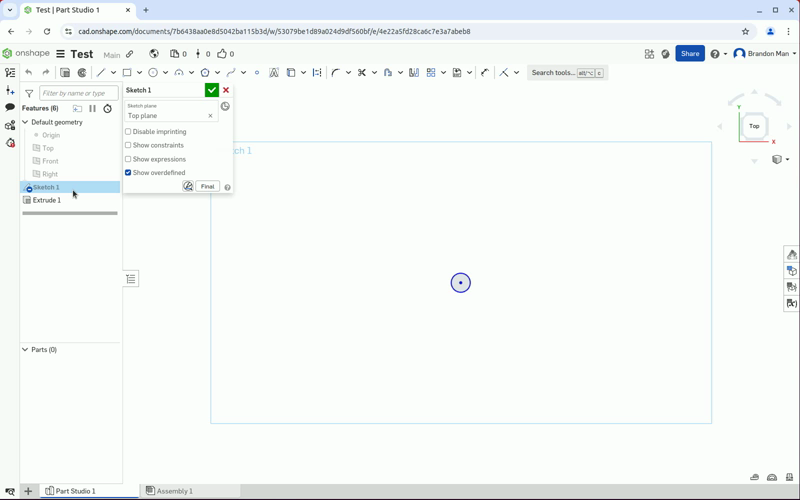
mouse_move(229, 92)
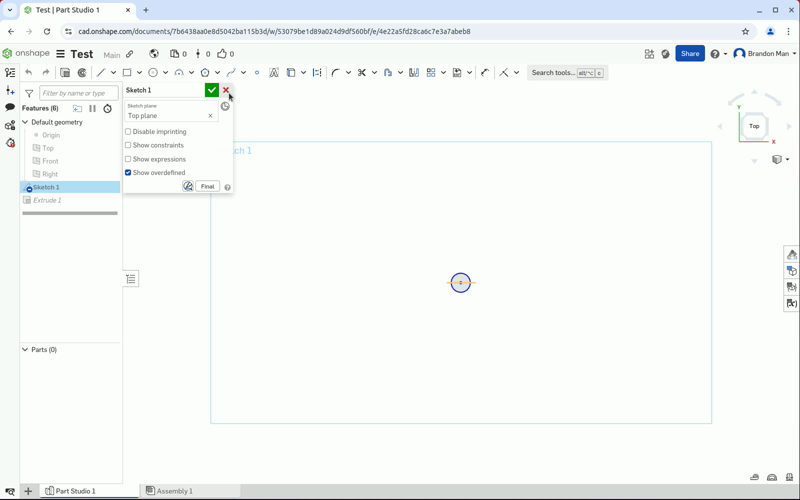
click(229, 92)
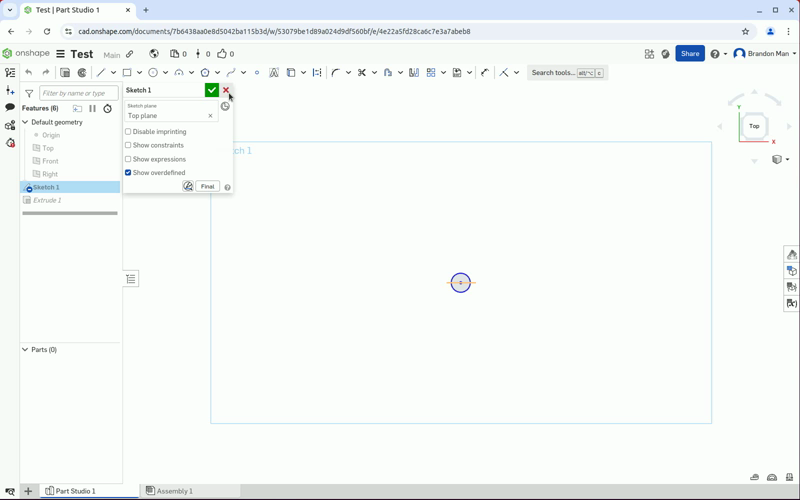
key(shift+s)
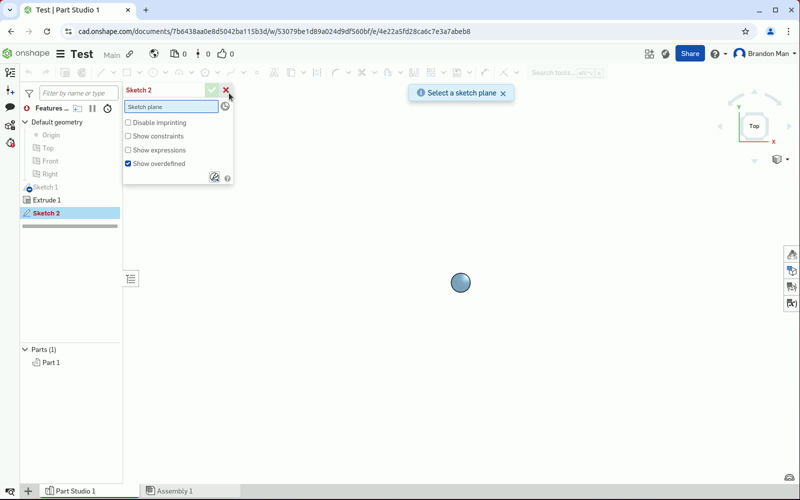
mouse_move(73, 150)
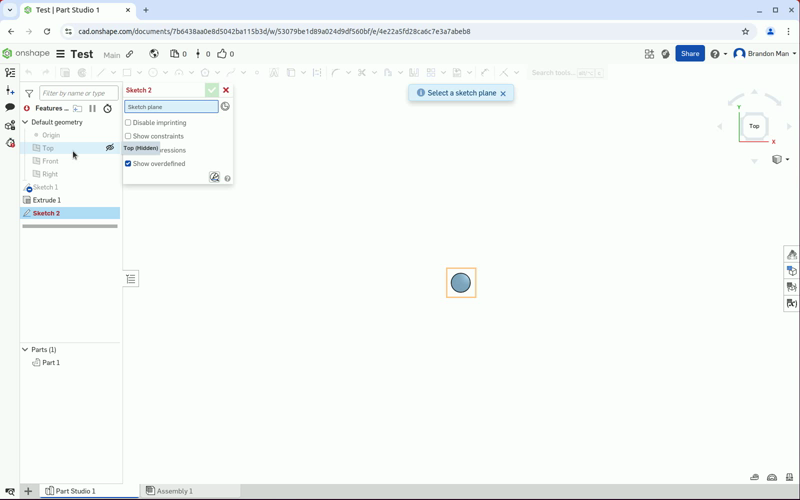
click(73, 150)
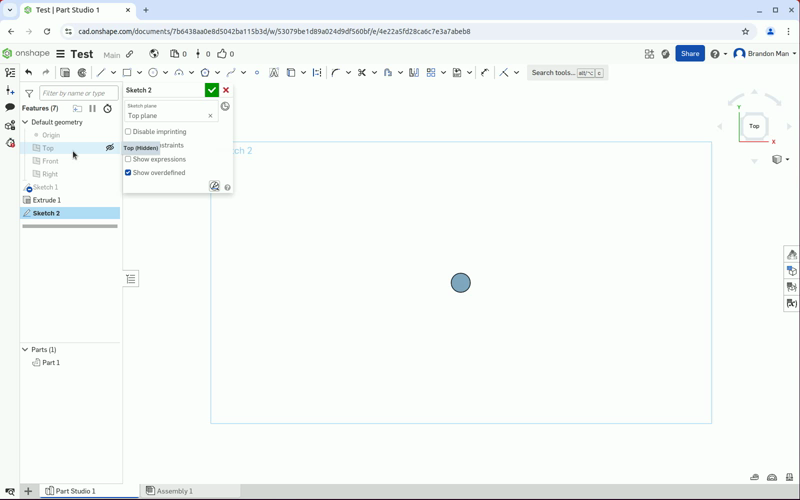
mouse_move(73, 352)
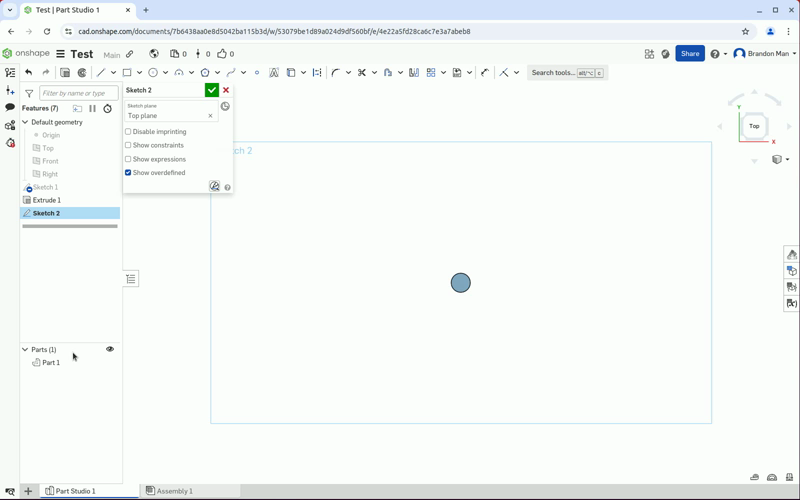
key(y)
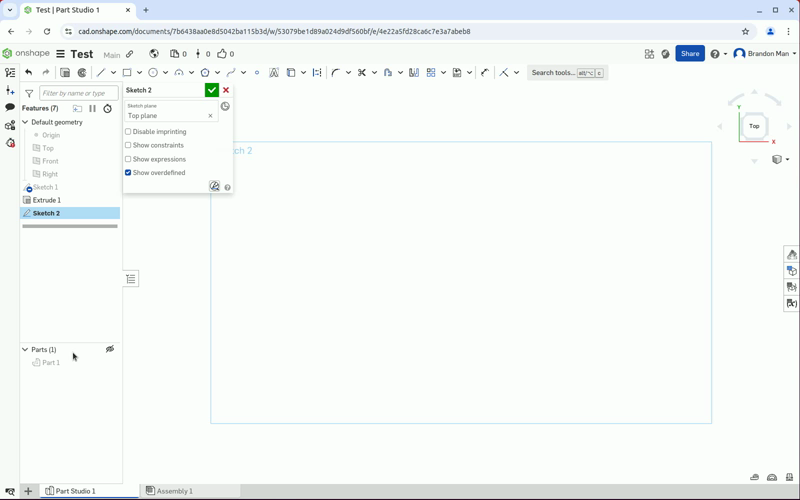
key(c)
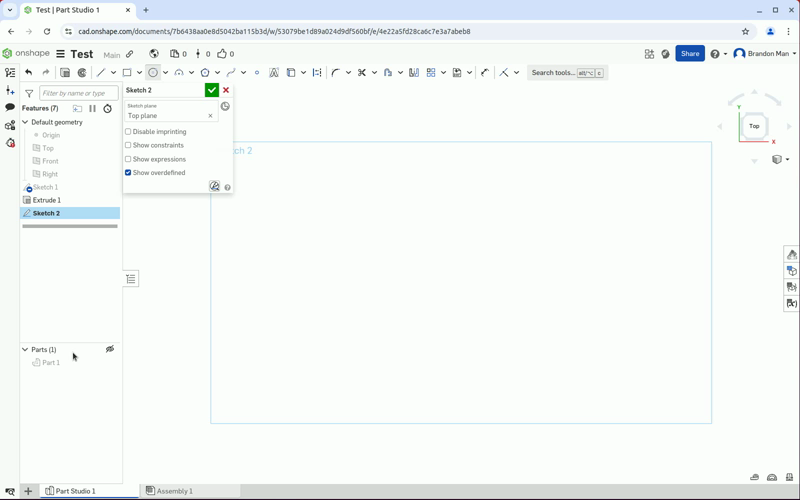
key_down(shift)
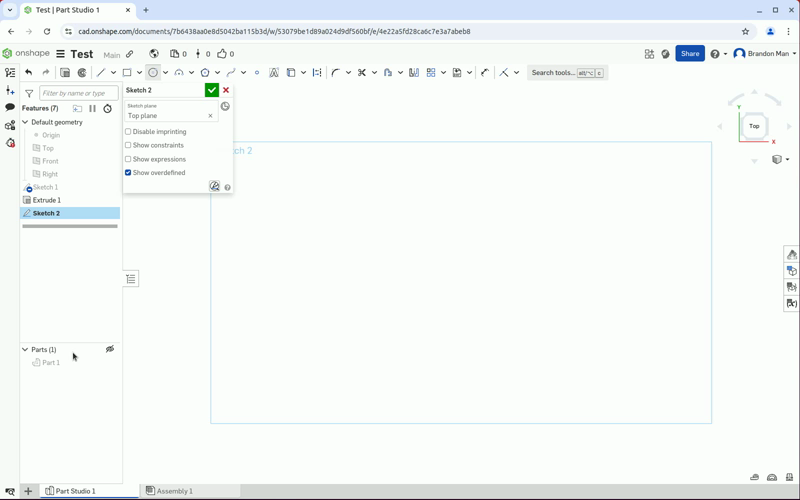
mouse_move(461, 282)
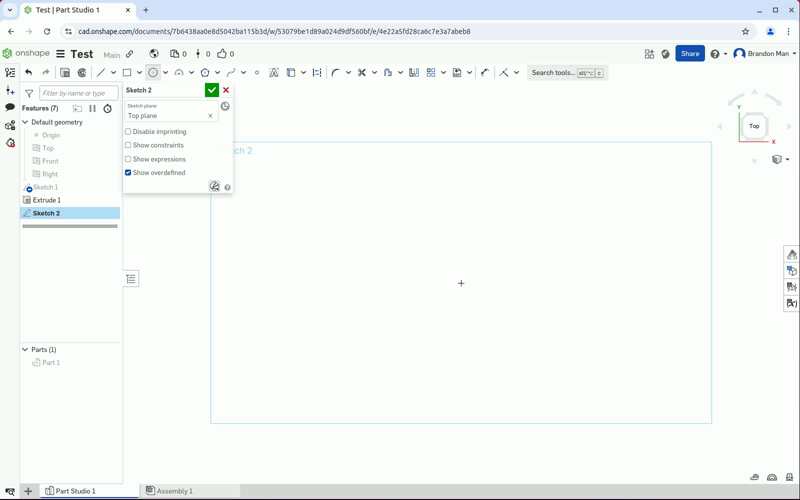
click(461, 282)
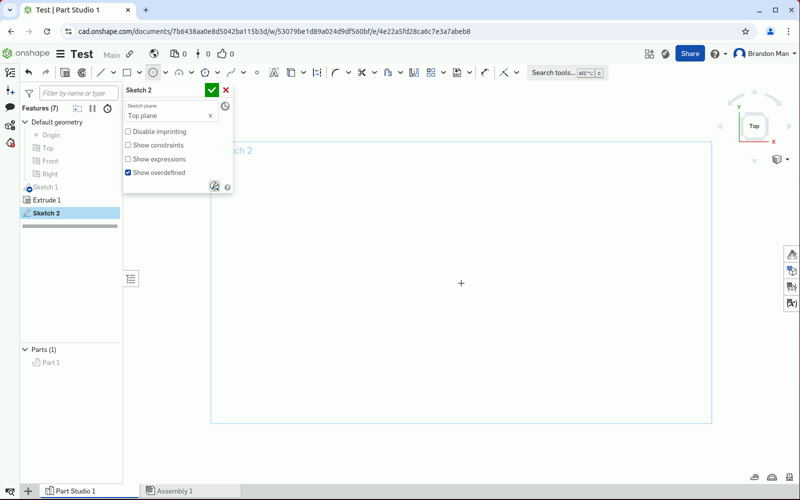
key_up(shift)
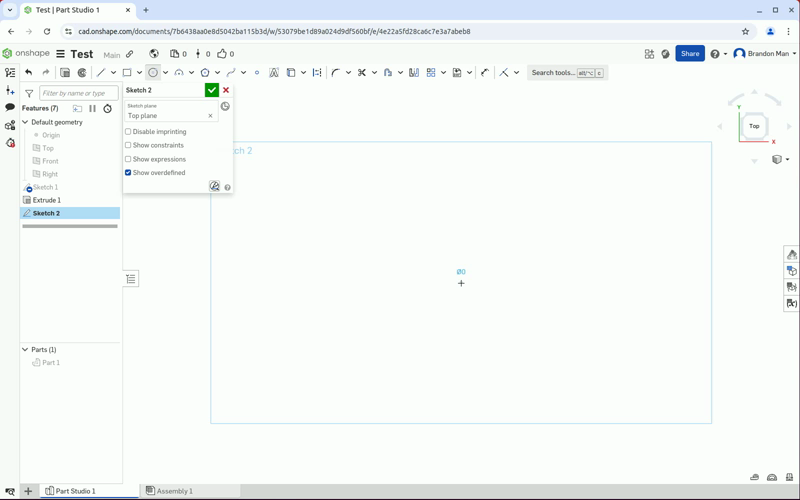
mouse_move(472, 282)
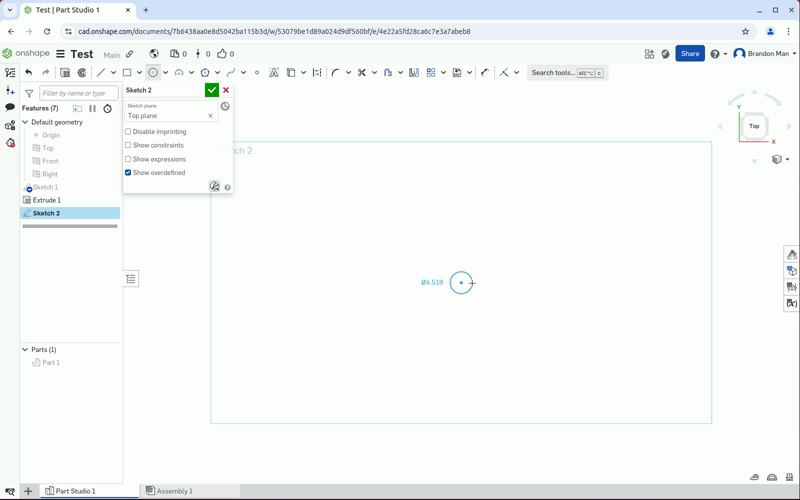
click(472, 282)
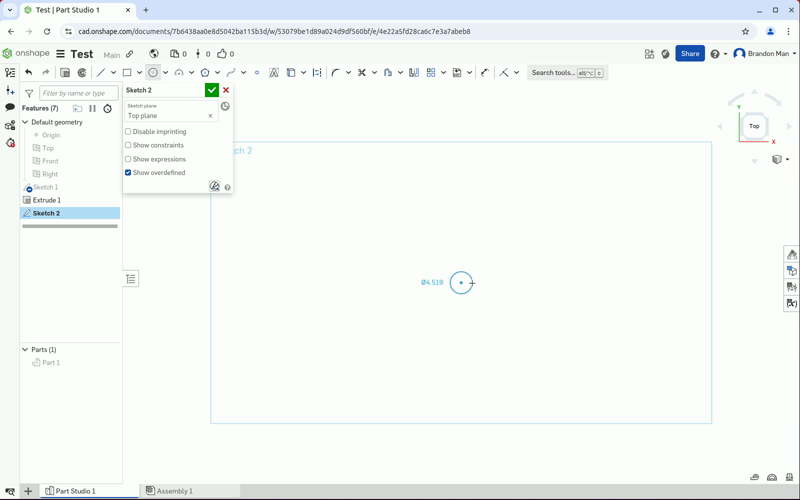
key(esc)
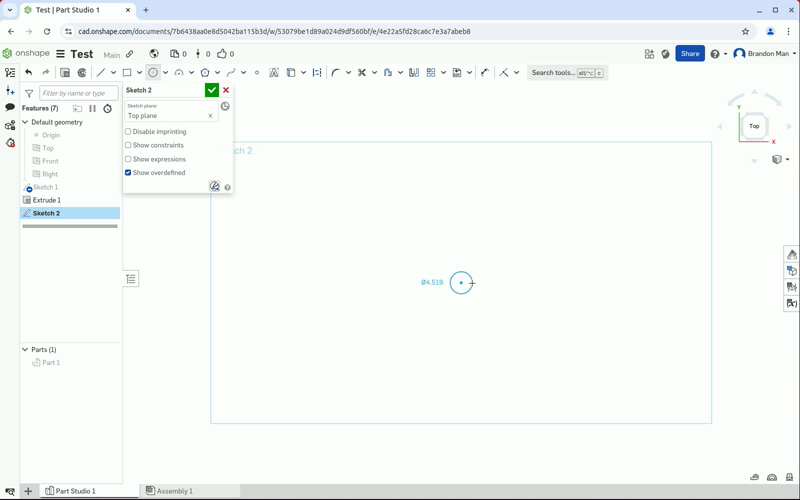
key(c)
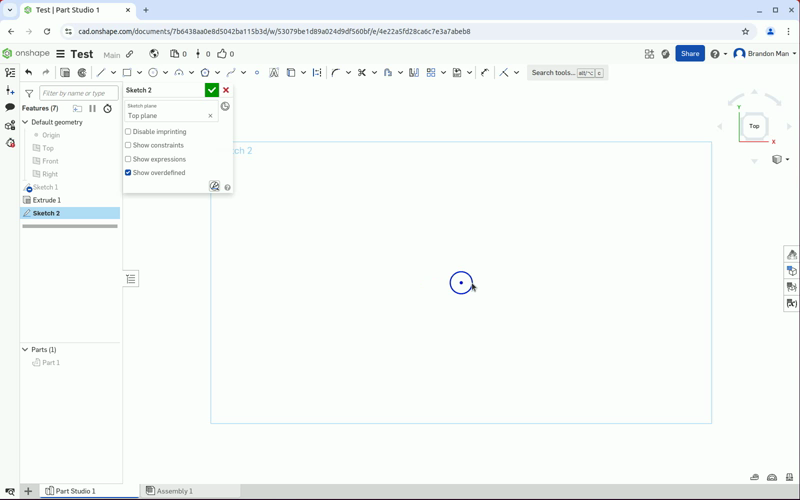
key_down(shift)
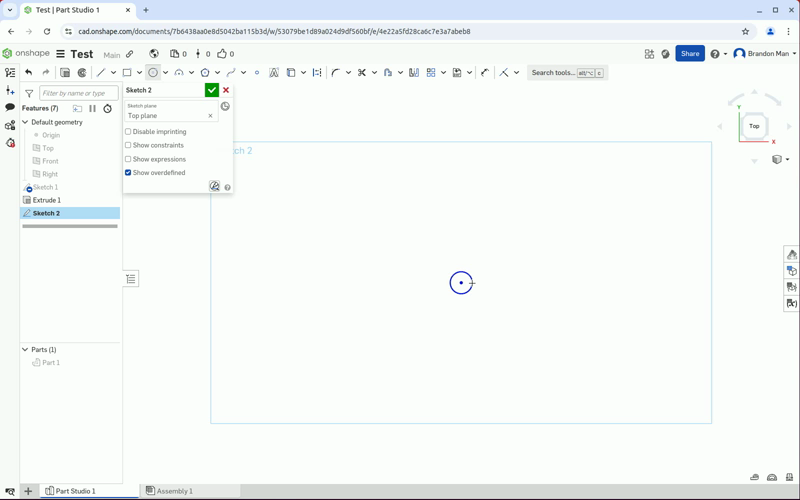
mouse_move(461, 282)
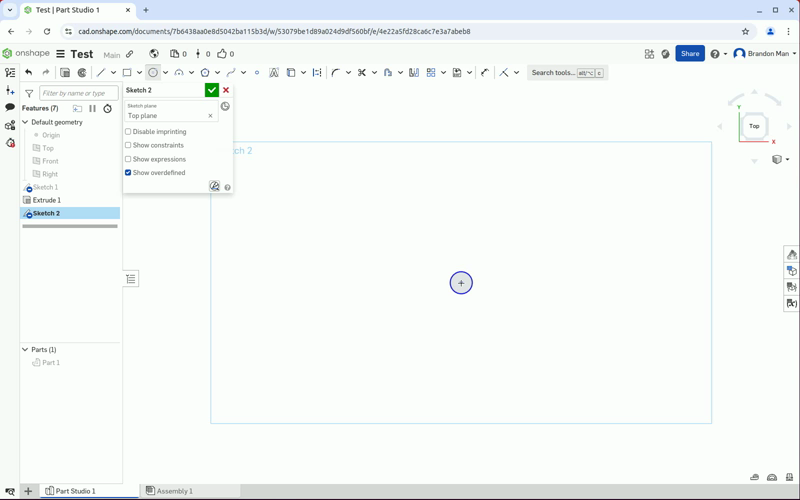
click(461, 282)
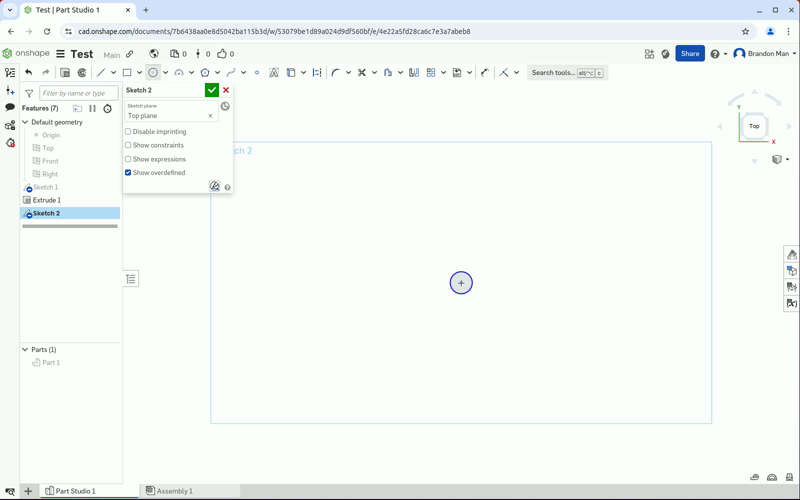
key_up(shift)
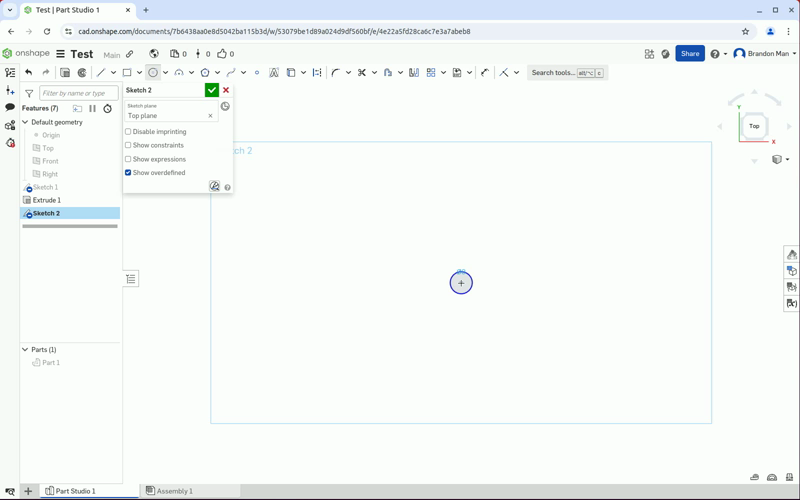
mouse_move(470, 282)
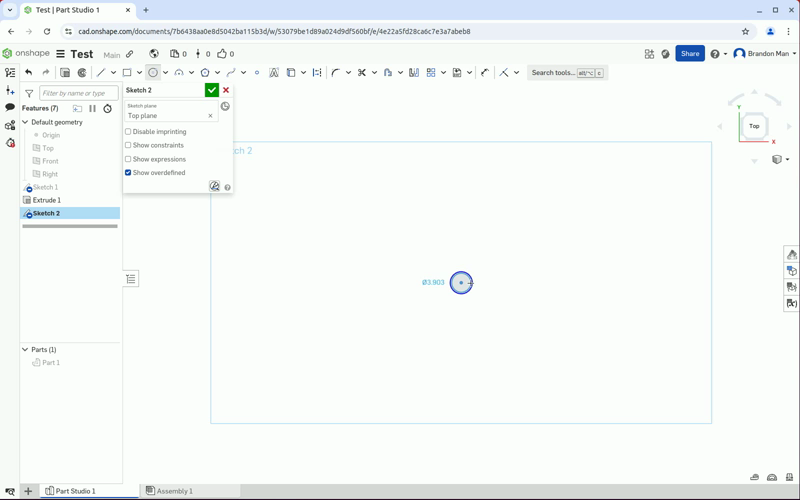
scroll(6)
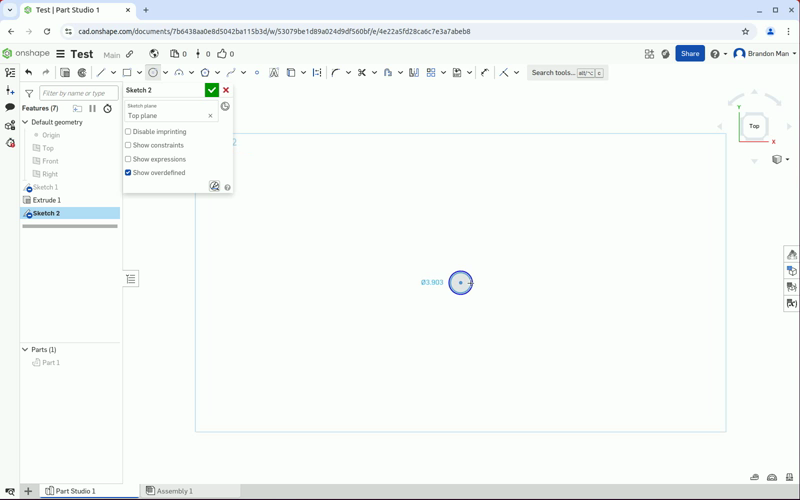
scroll(6)
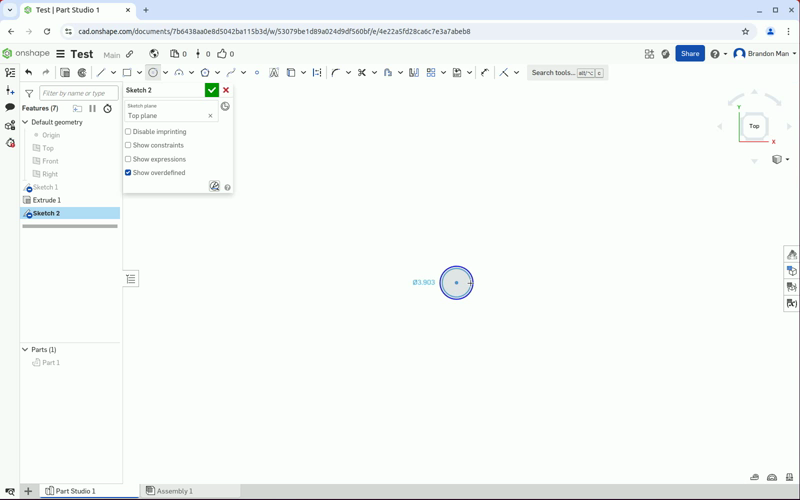
scroll(6)
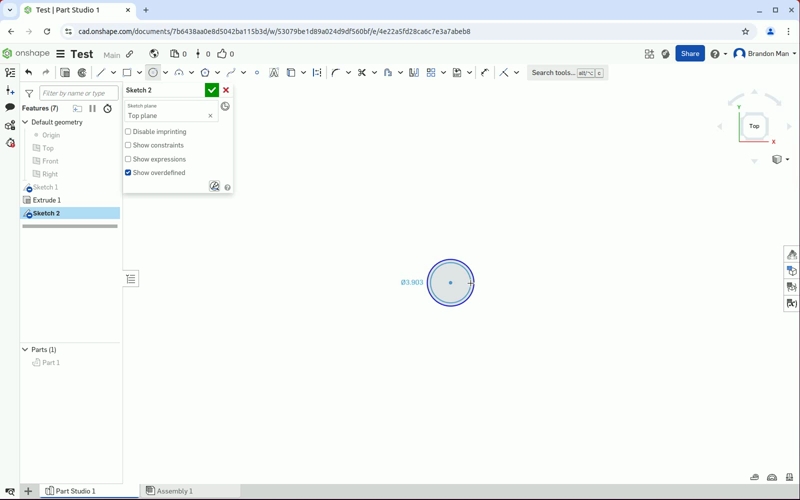
scroll(6)
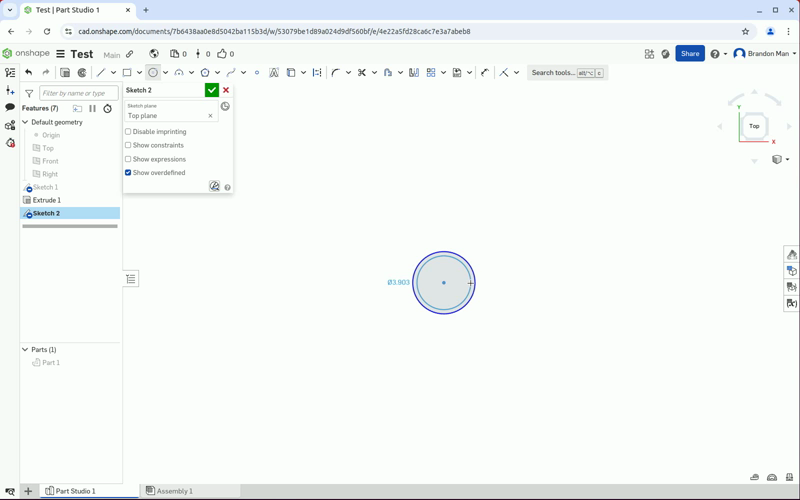
scroll(6)
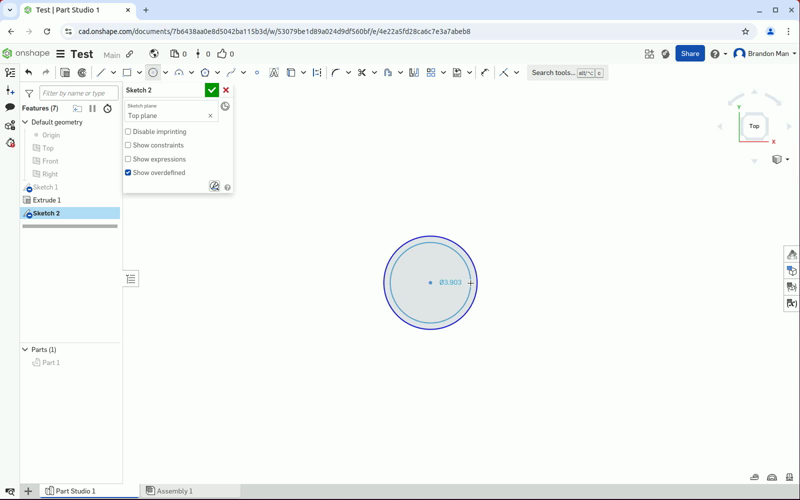
scroll(6)
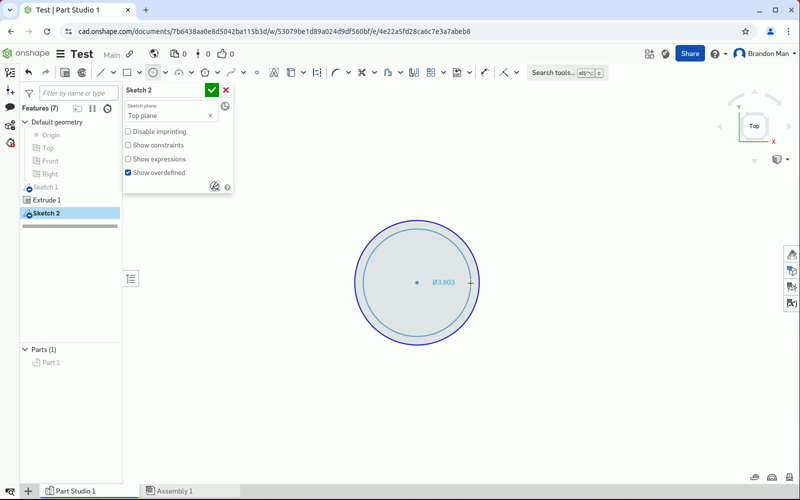
scroll(6)
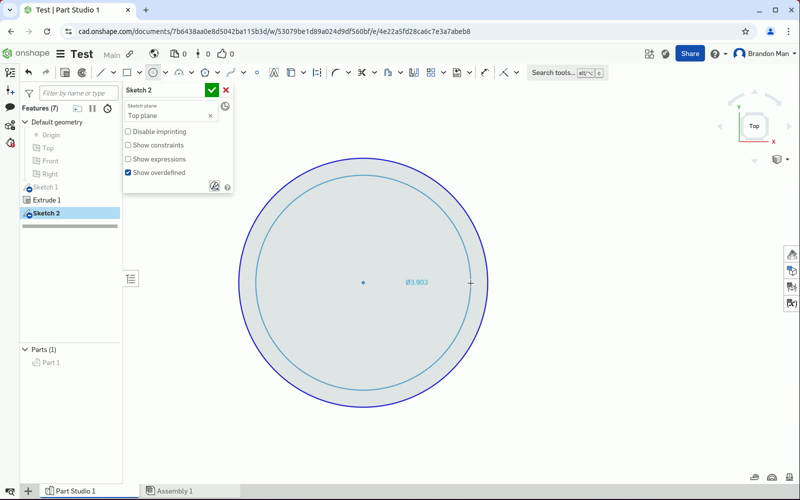
click(470, 282)
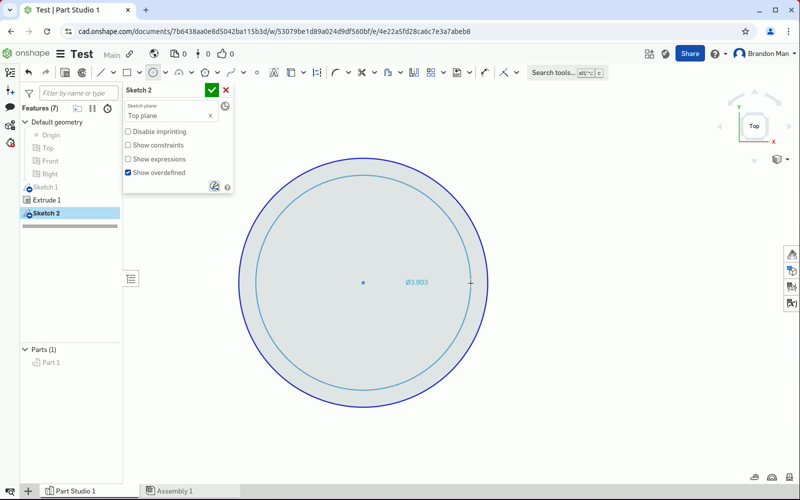
scroll(-6)
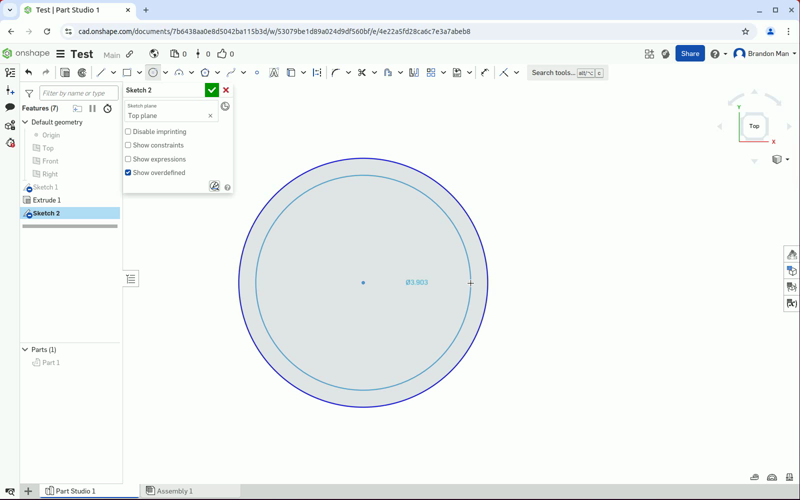
scroll(-6)
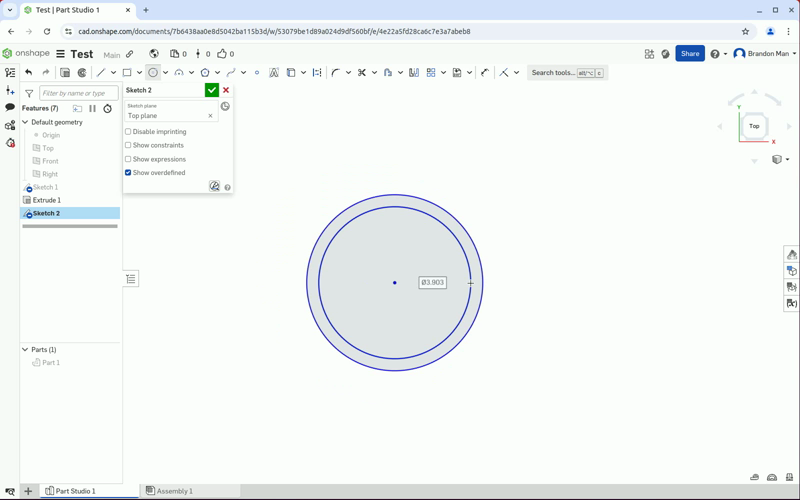
scroll(-6)
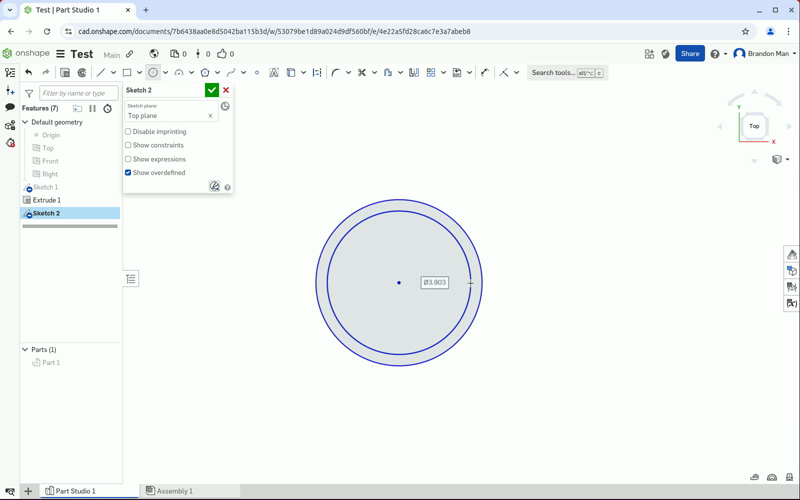
scroll(-6)
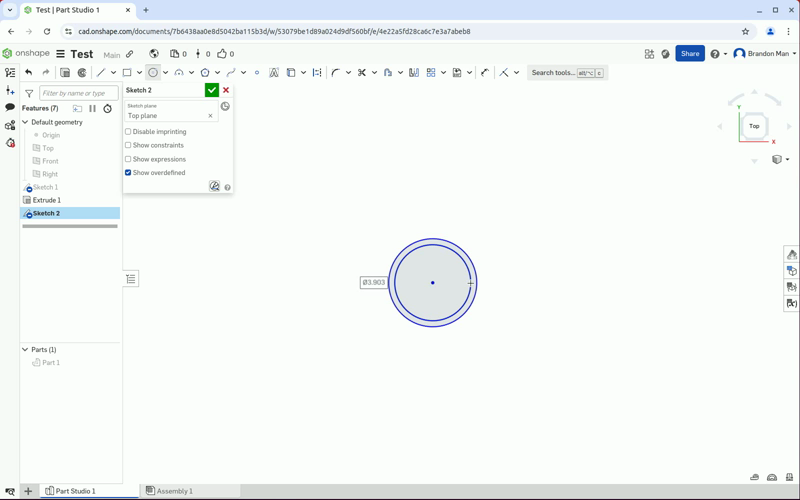
scroll(-6)
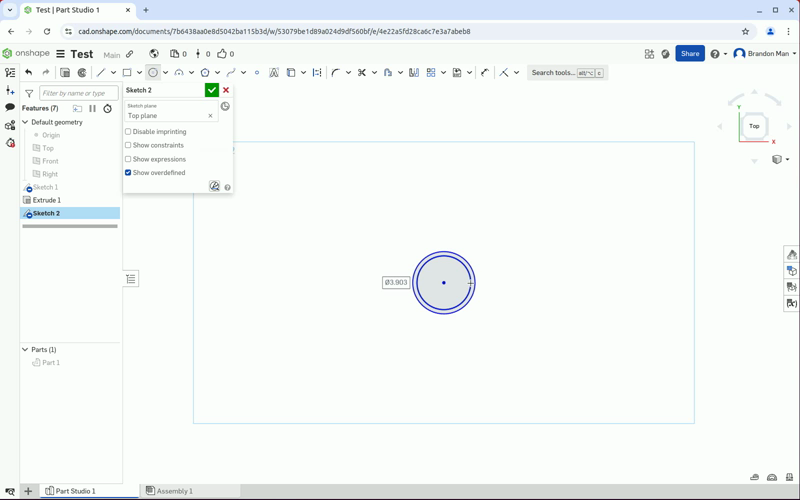
scroll(-6)
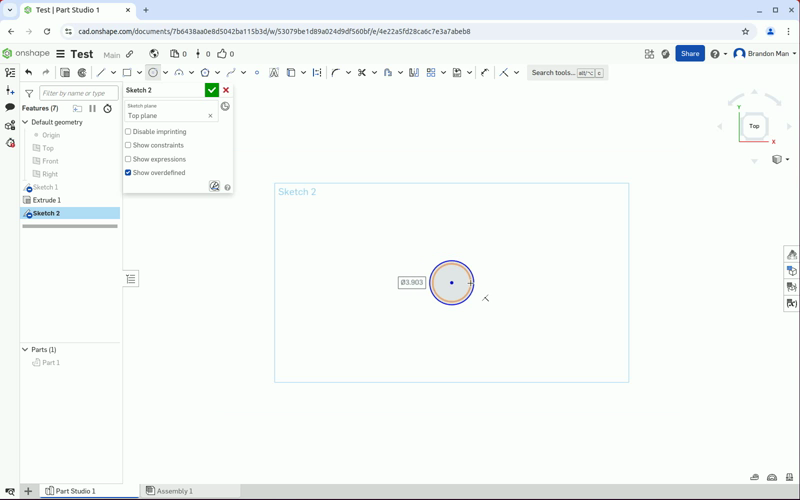
scroll(-6)
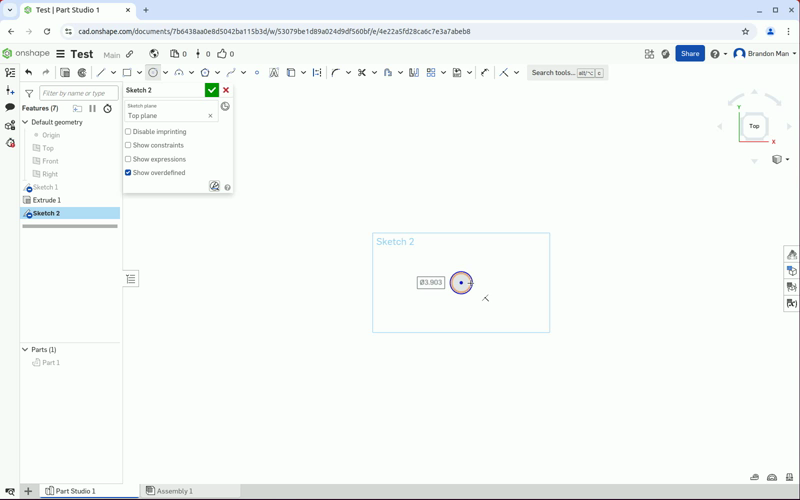
key(esc)
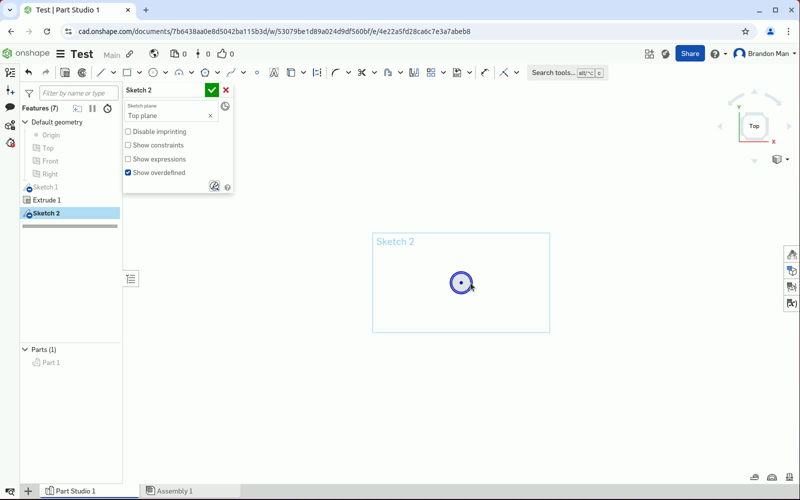
mouse_move(459, 293)
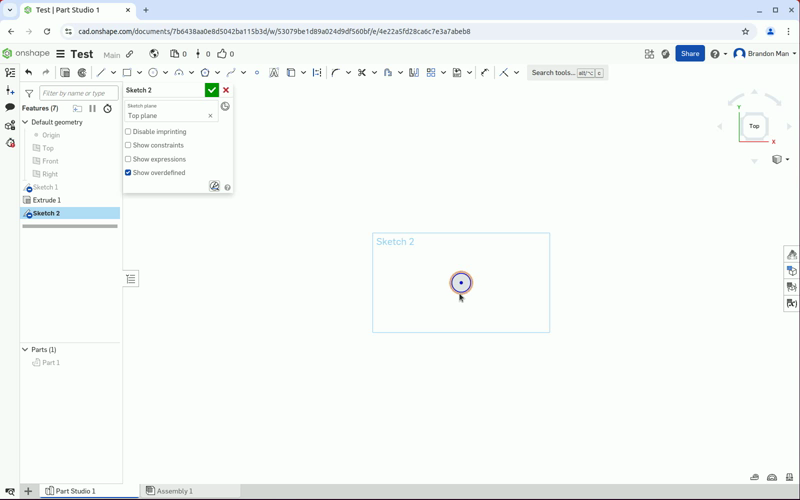
scroll(6)
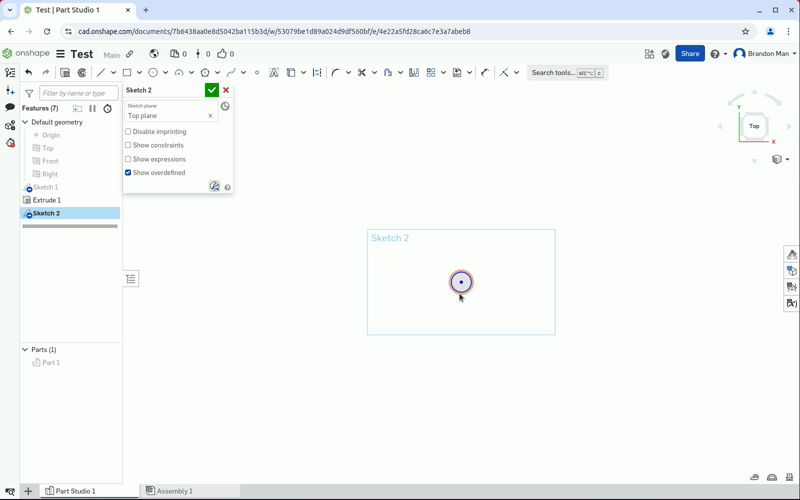
scroll(6)
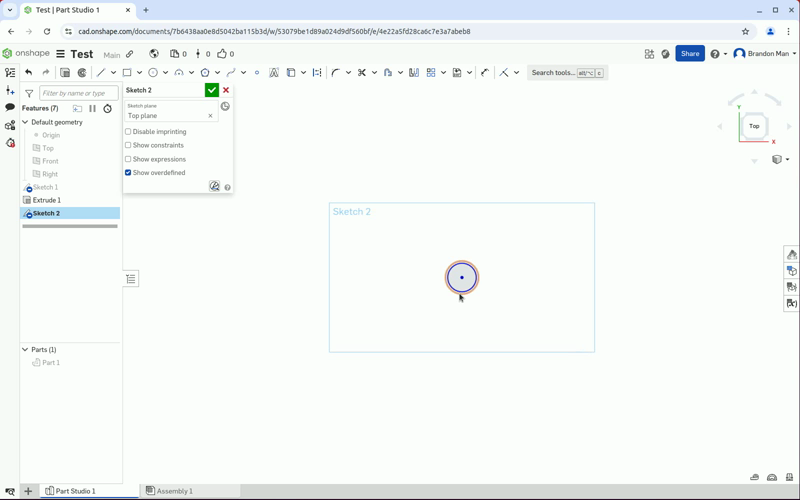
scroll(6)
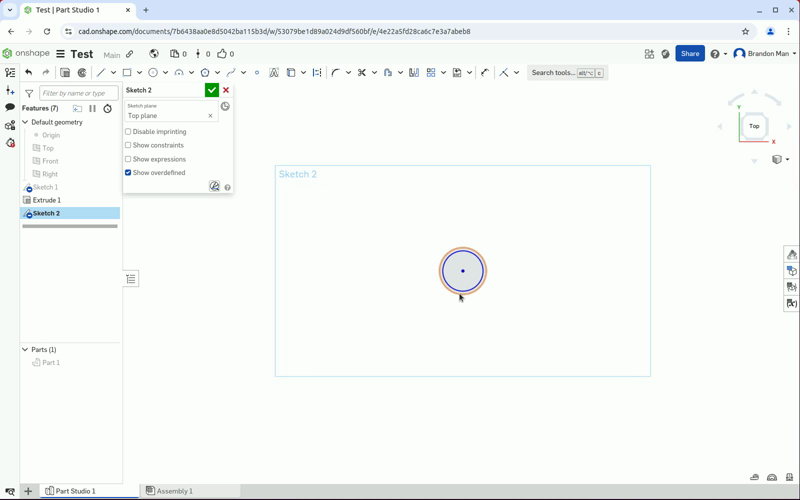
scroll(6)
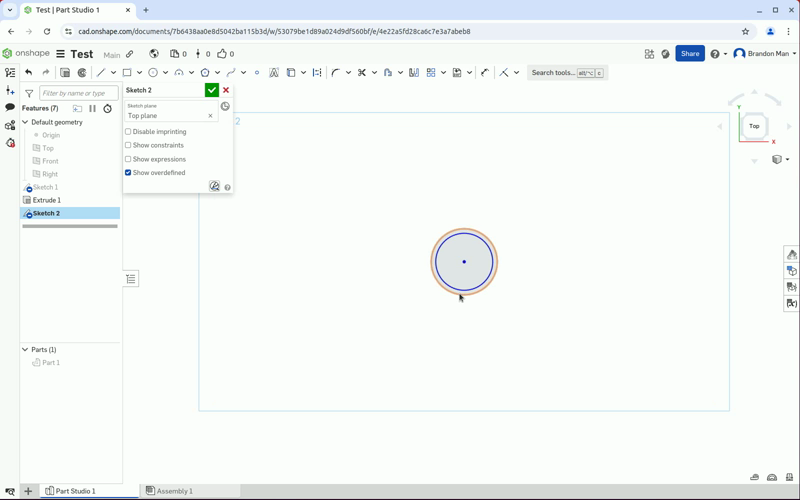
scroll(6)
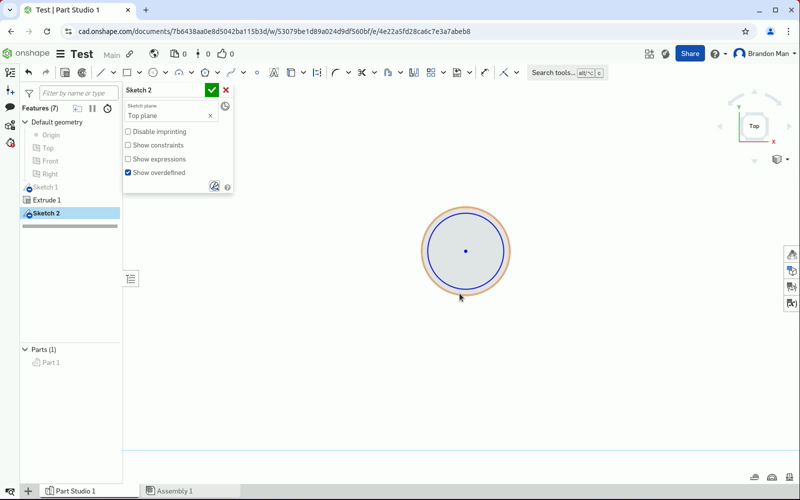
scroll(6)
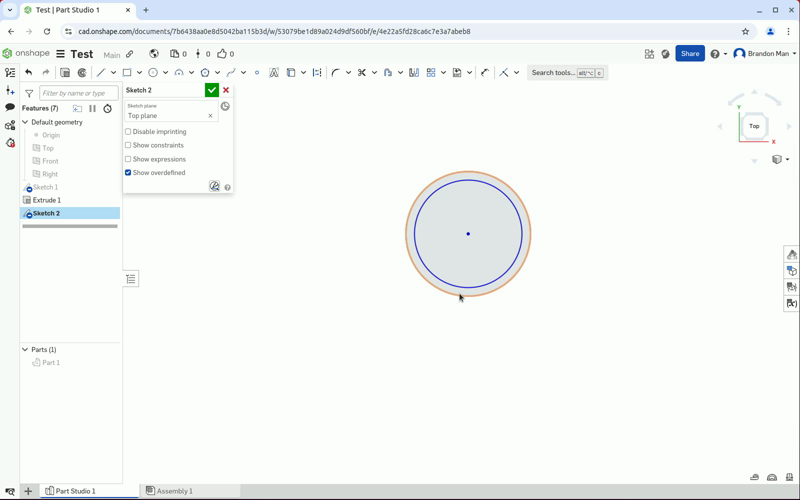
scroll(6)
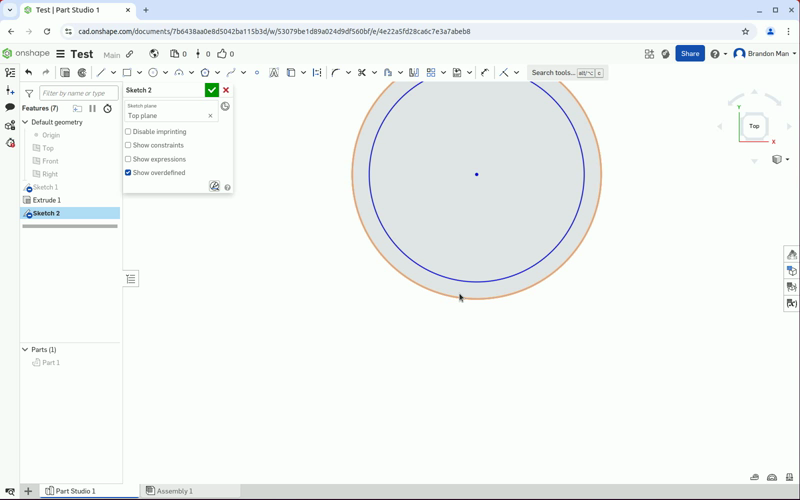
click(459, 293)
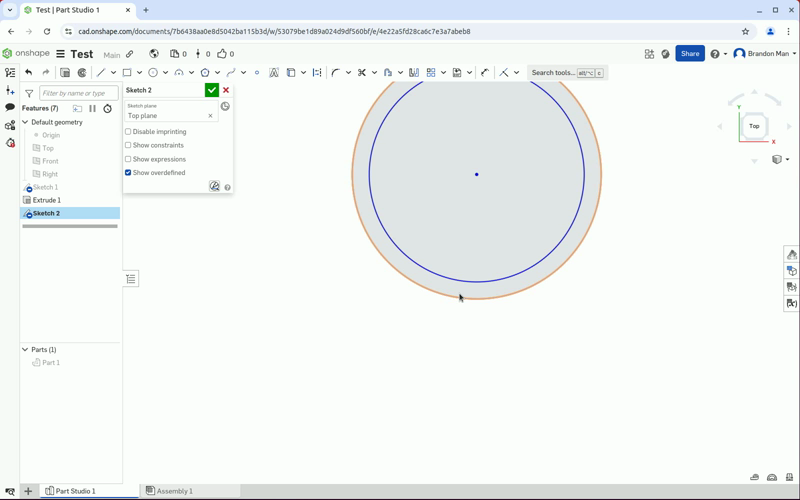
scroll(-6)
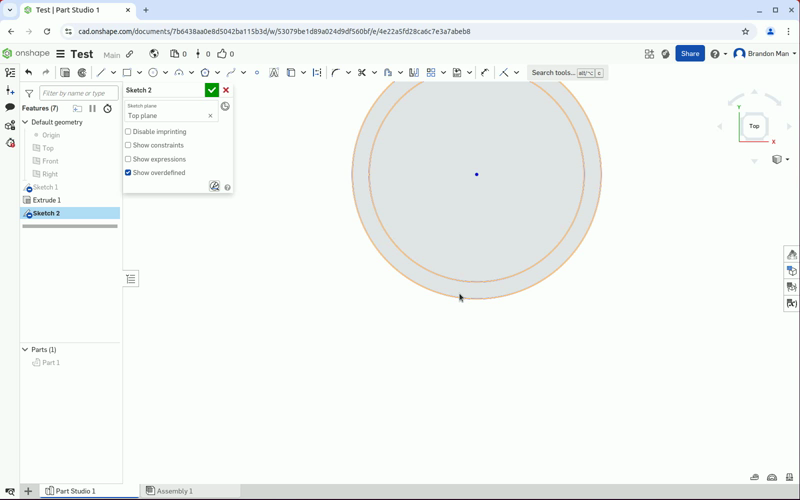
scroll(-6)
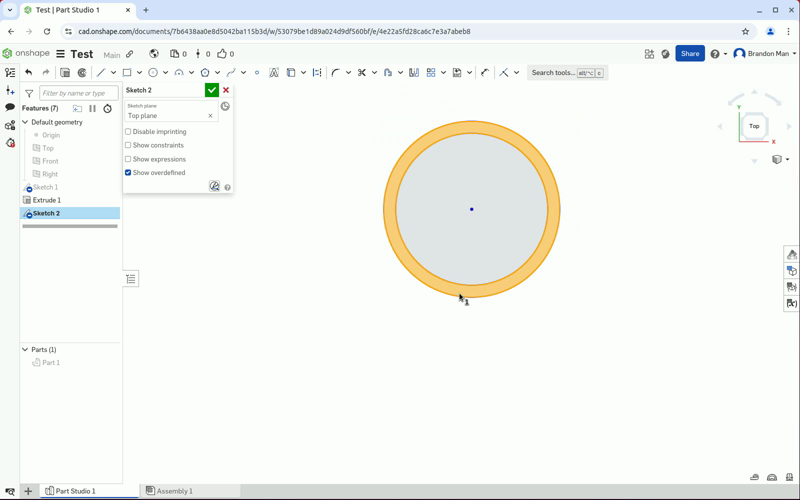
scroll(-6)
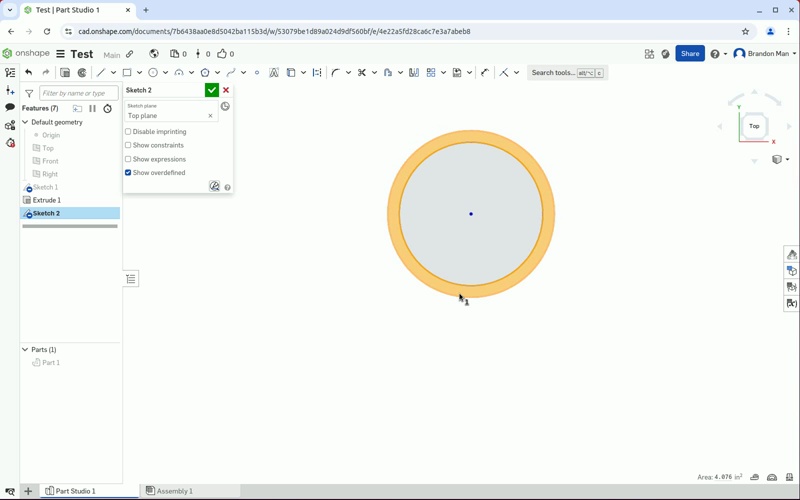
scroll(-6)
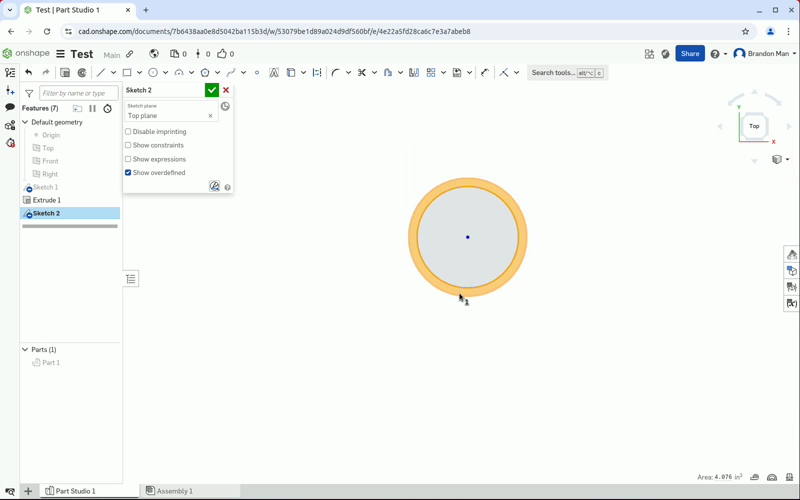
scroll(-6)
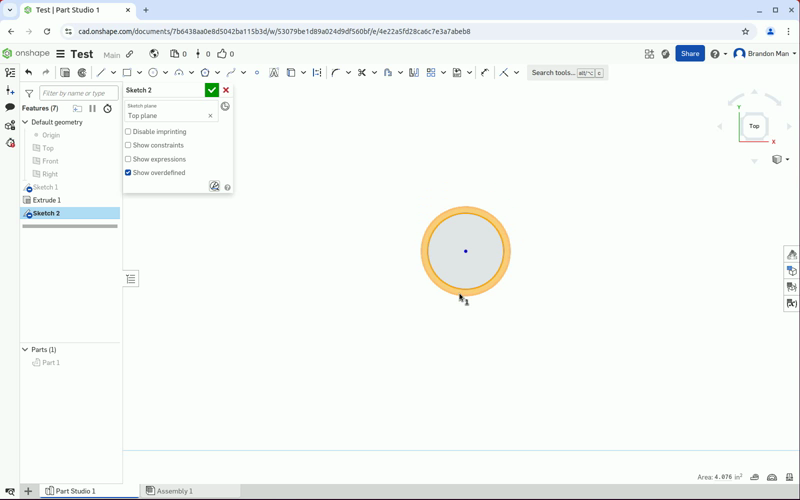
scroll(-6)
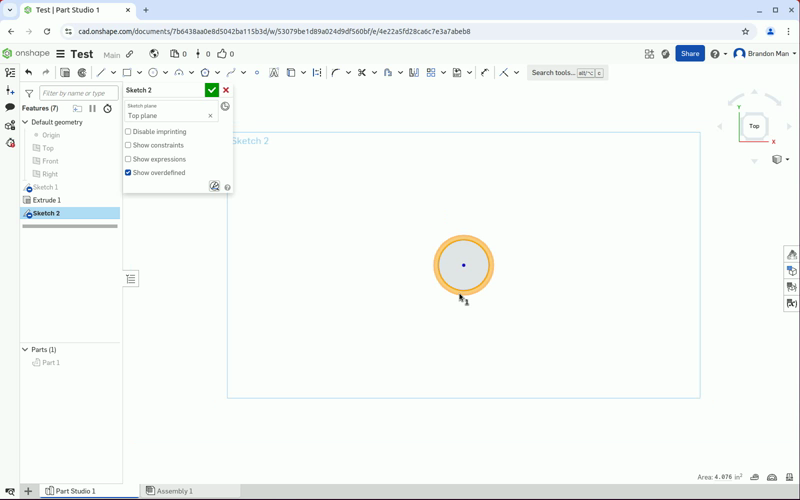
scroll(-6)
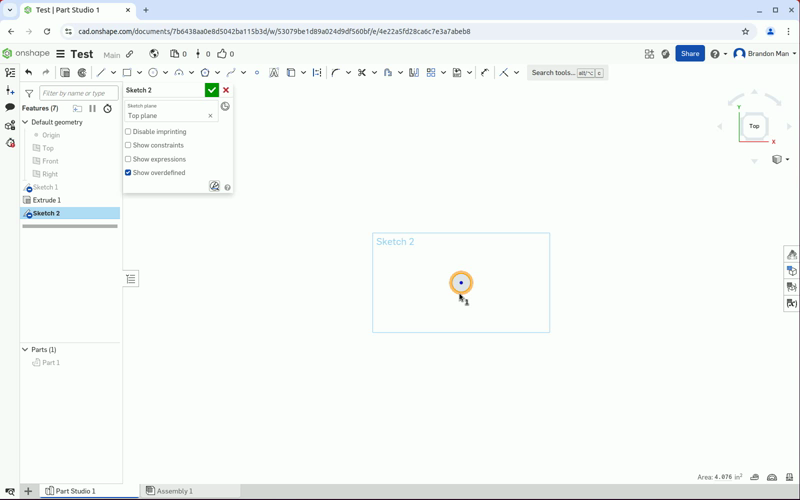
mouse_move(73, 352)
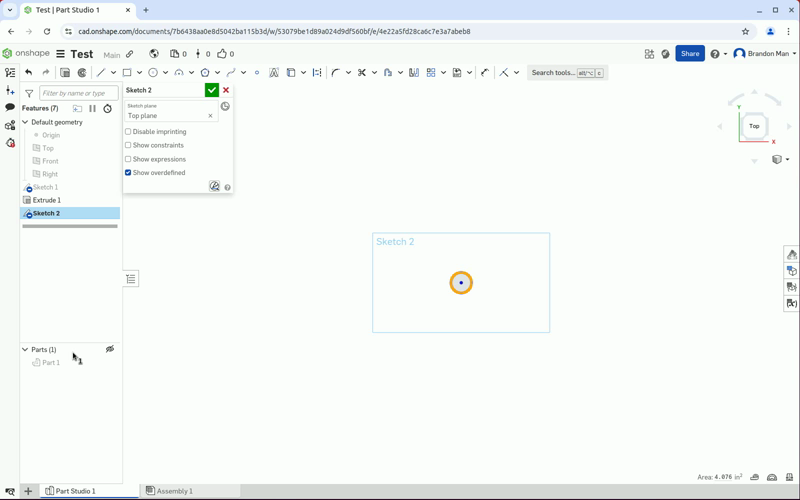
key(shift+y)
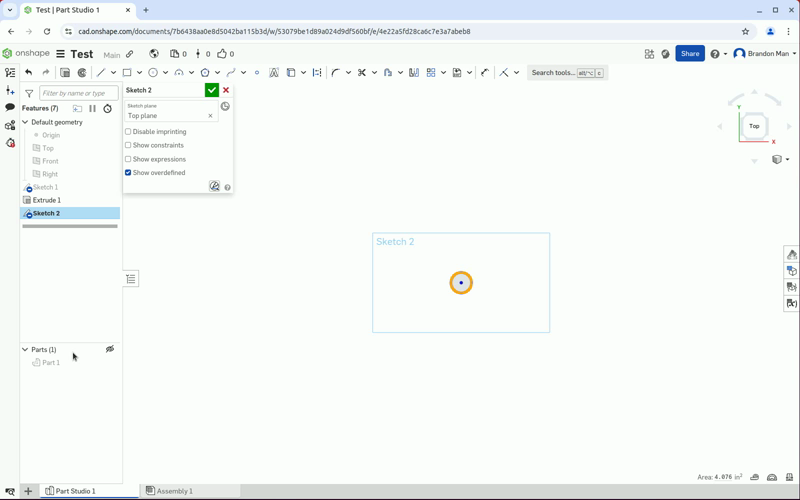
key(shift+e)
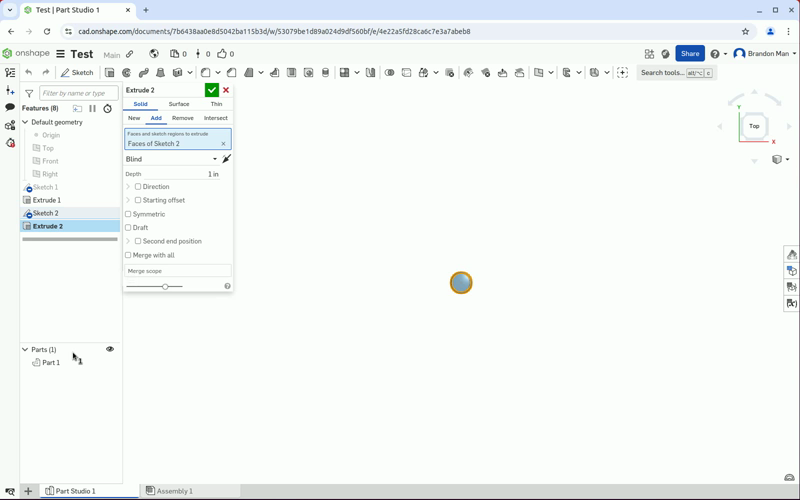
mouse_move(143, 106)
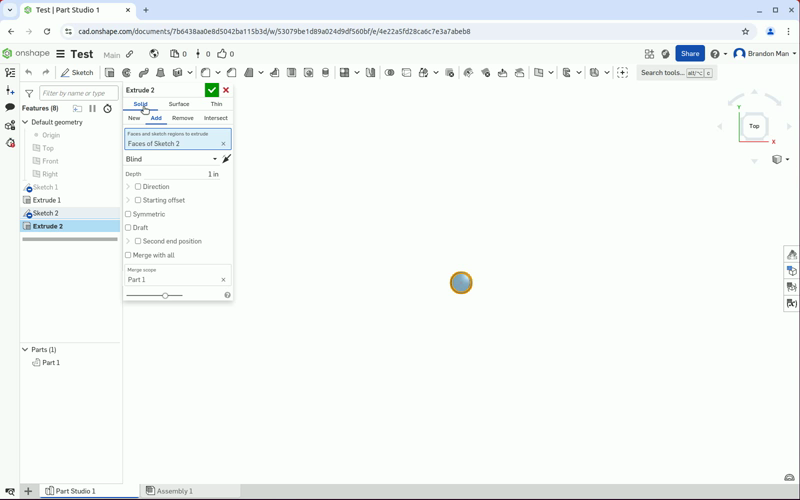
click(143, 106)
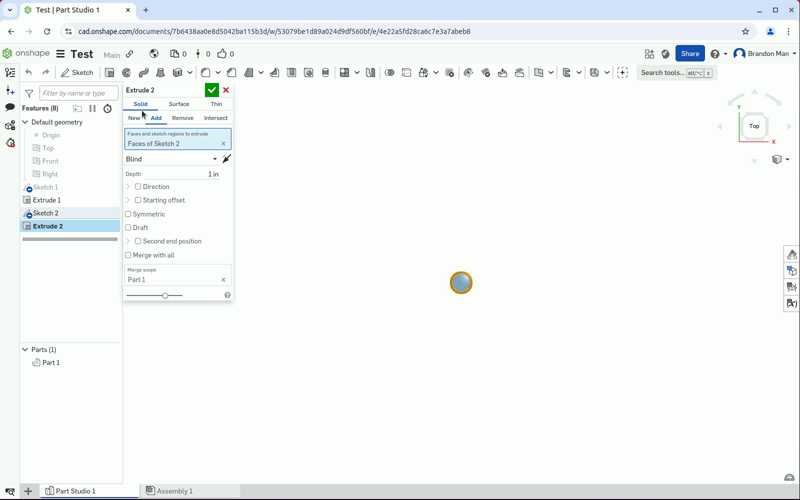
mouse_move(137, 120)
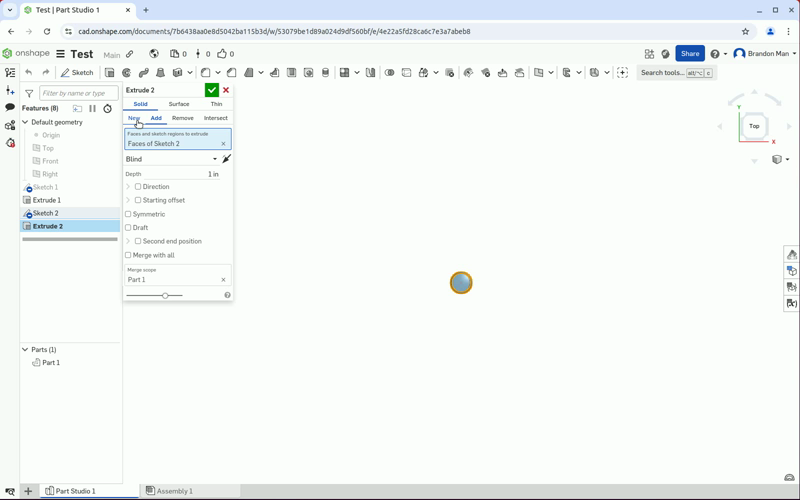
click(137, 120)
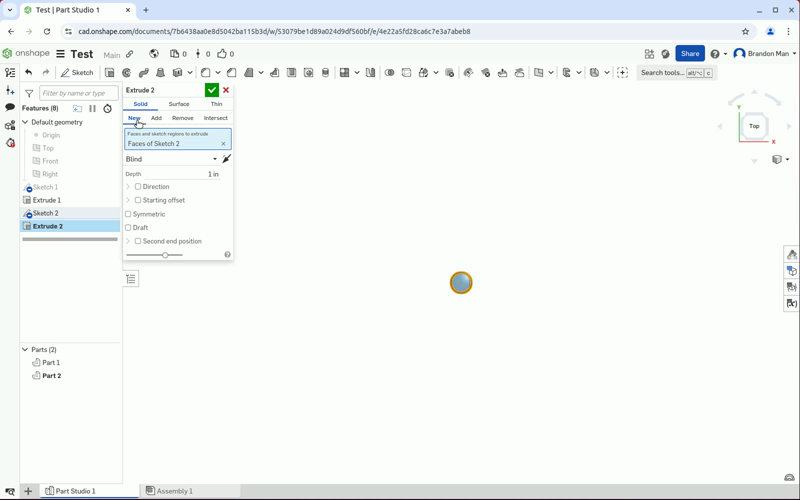
key(tab, 4)
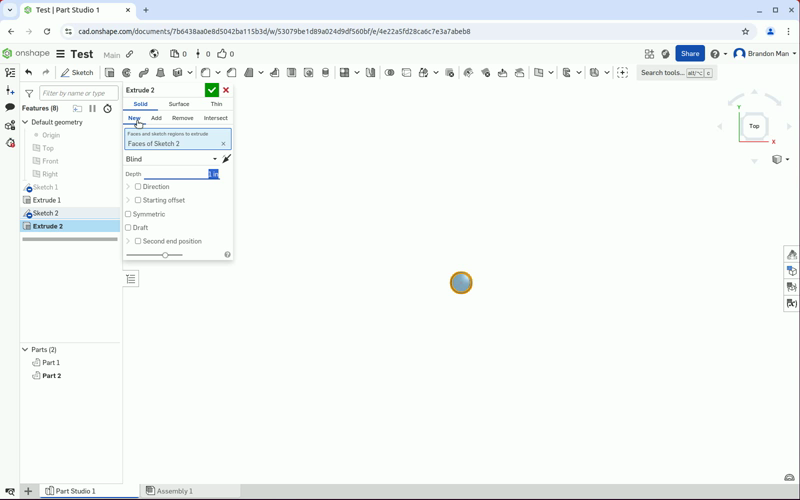
text(2.889)
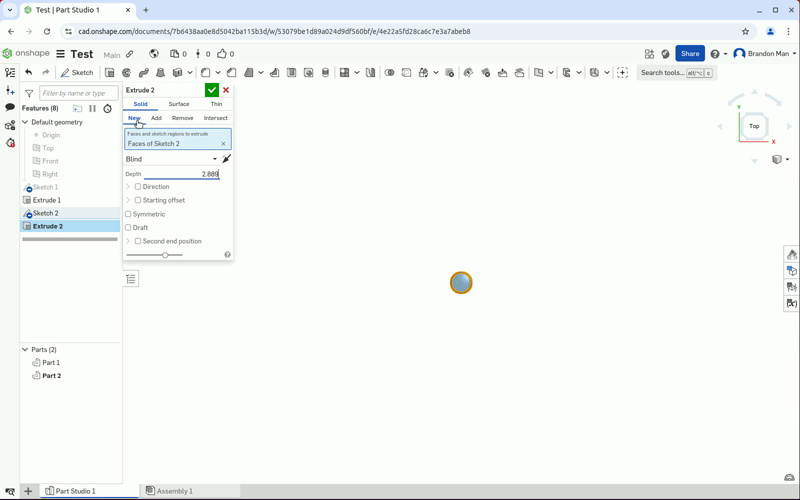
key(enter)
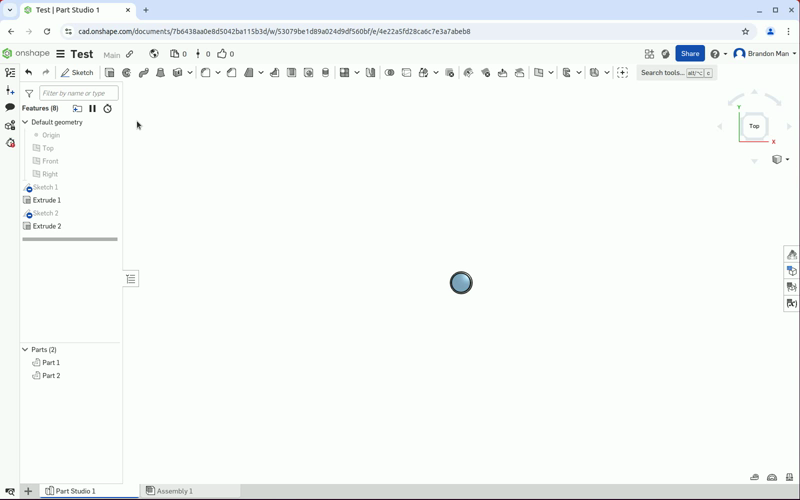
key(shift+h)
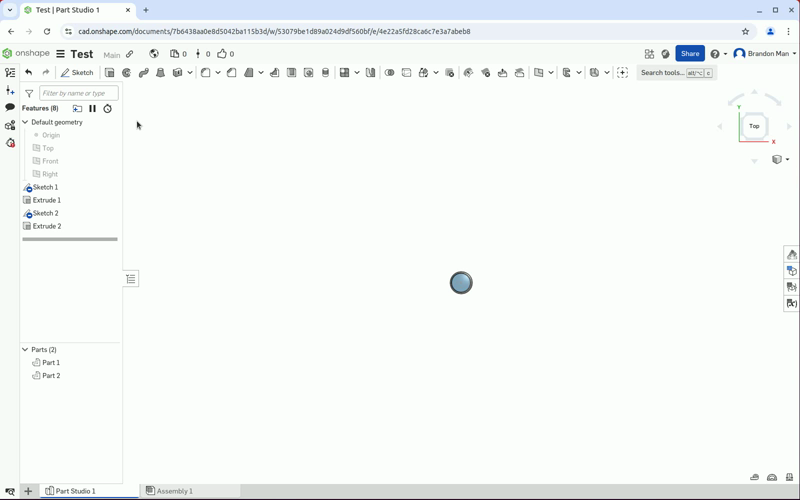
key(shift+h)
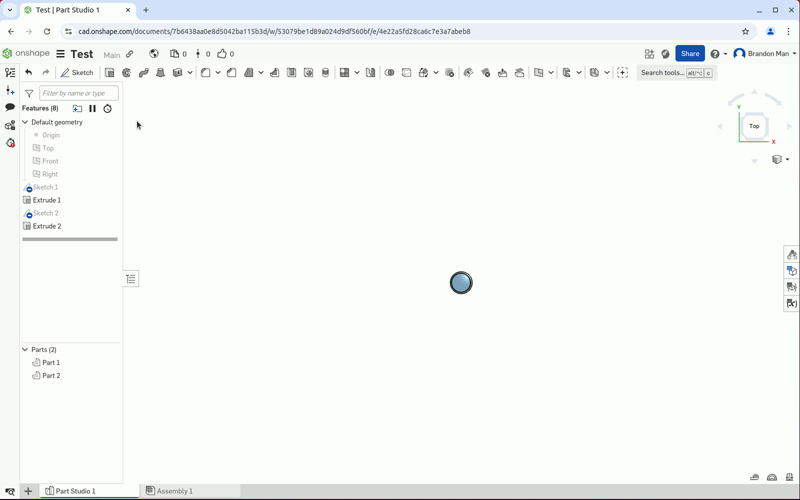
mouse_move(73, 189)
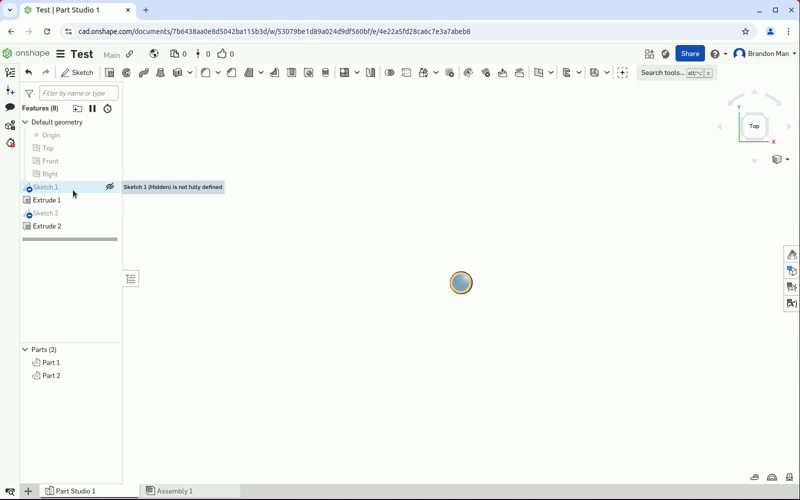
click(73, 189)
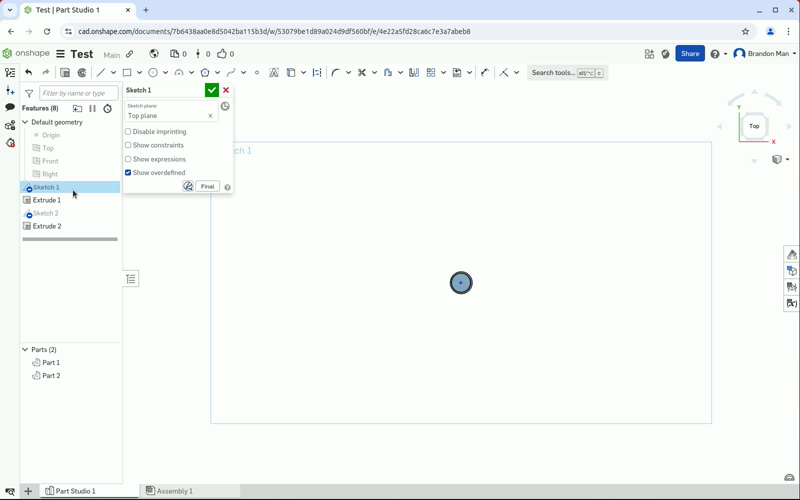
mouse_move(229, 92)
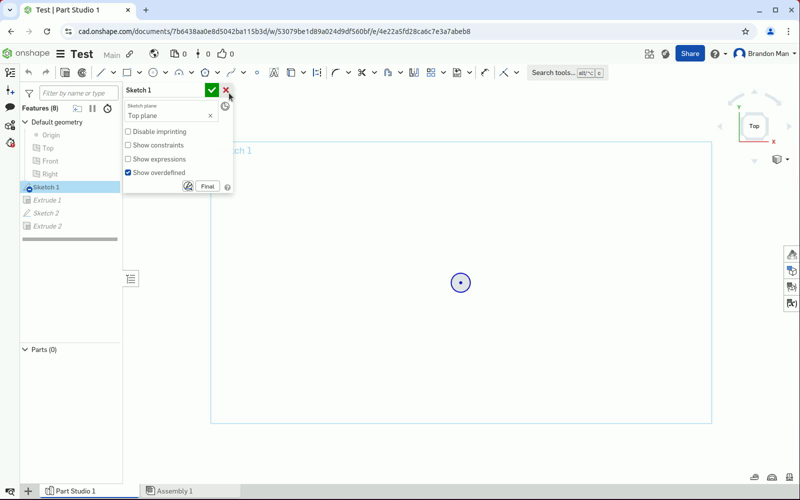
click(229, 92)
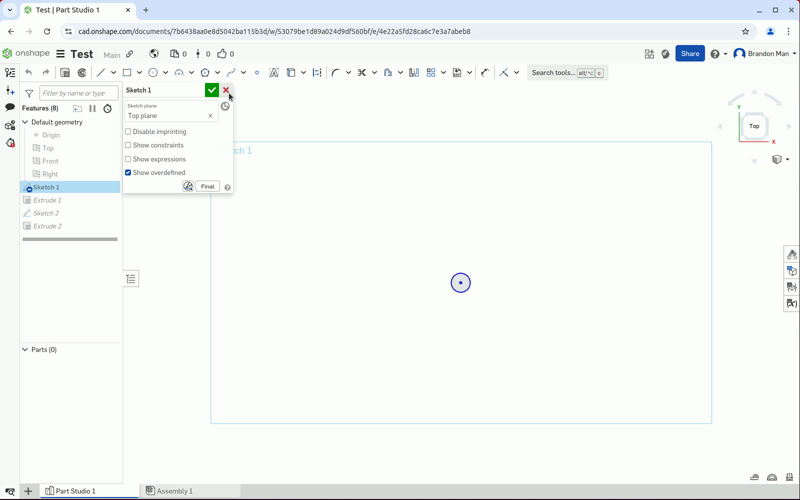
key(shift+s)
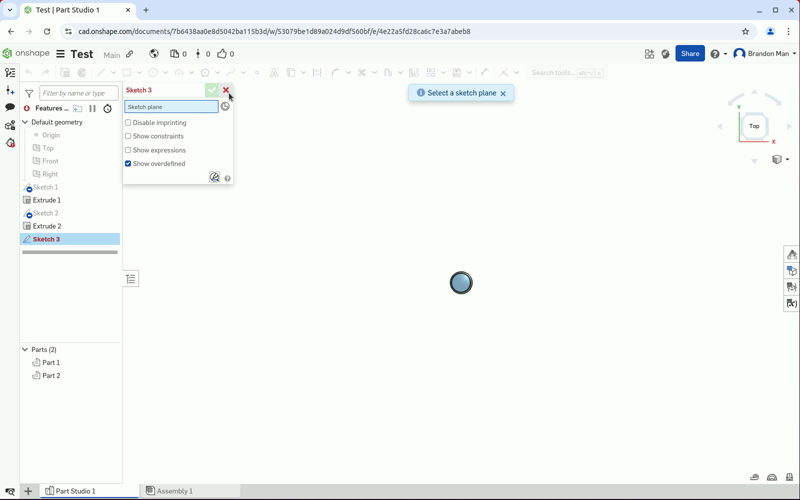
mouse_move(73, 150)
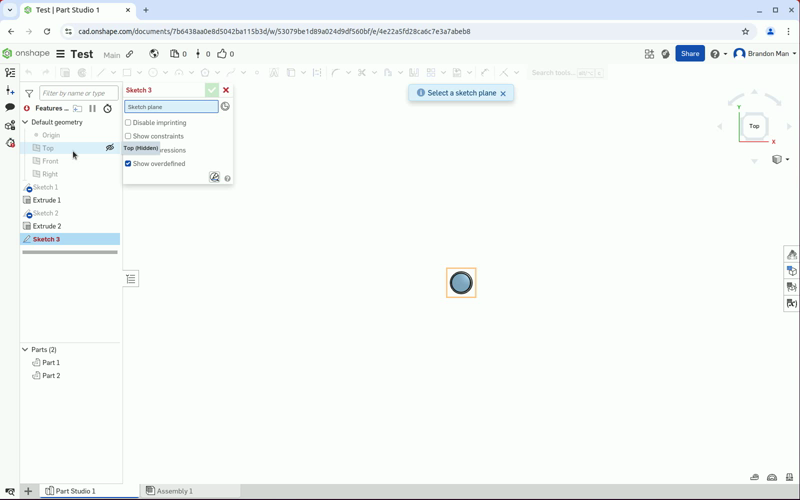
click(73, 150)
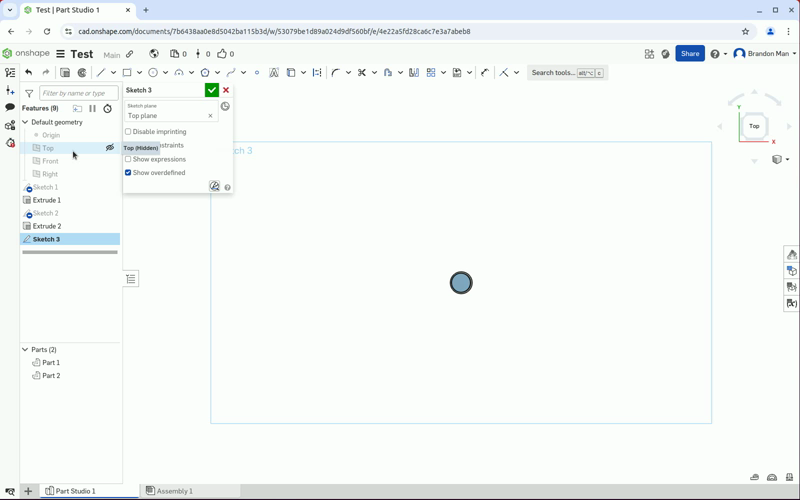
mouse_move(73, 352)
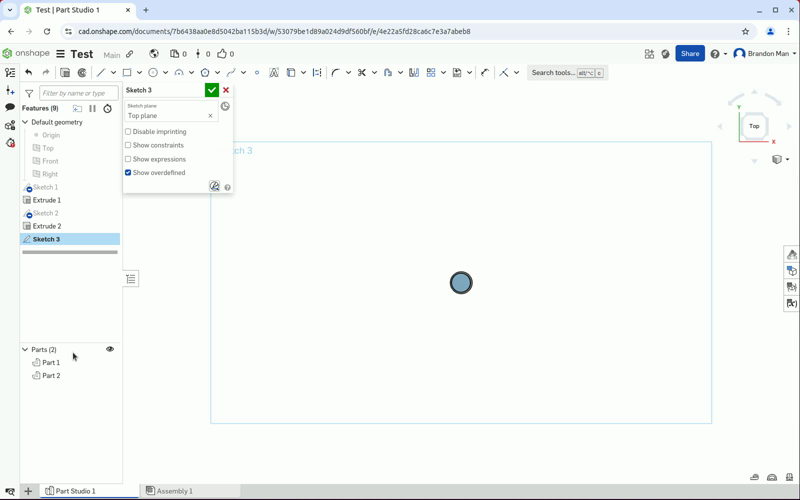
key(y)
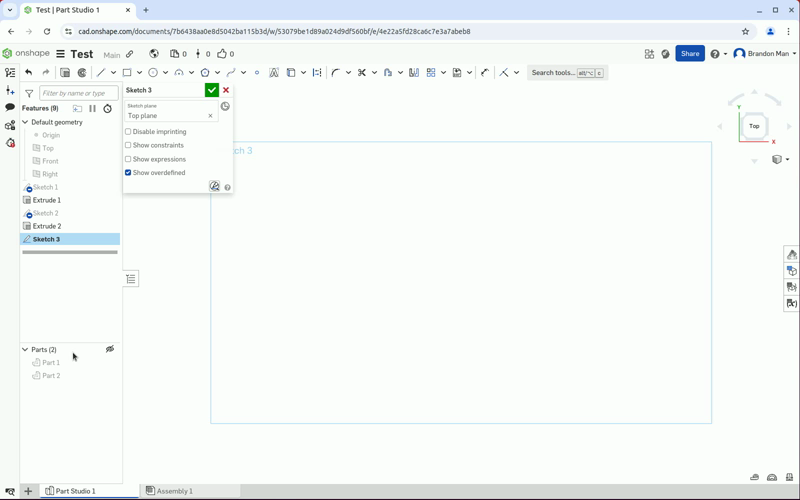
key(c)
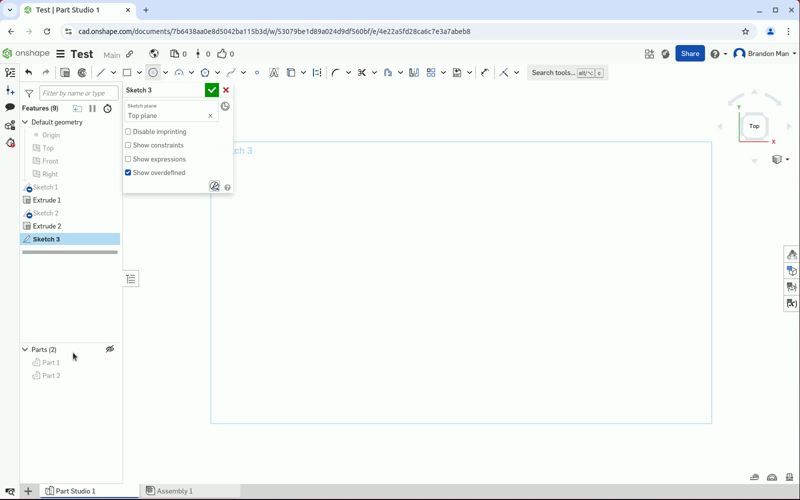
key_down(shift)
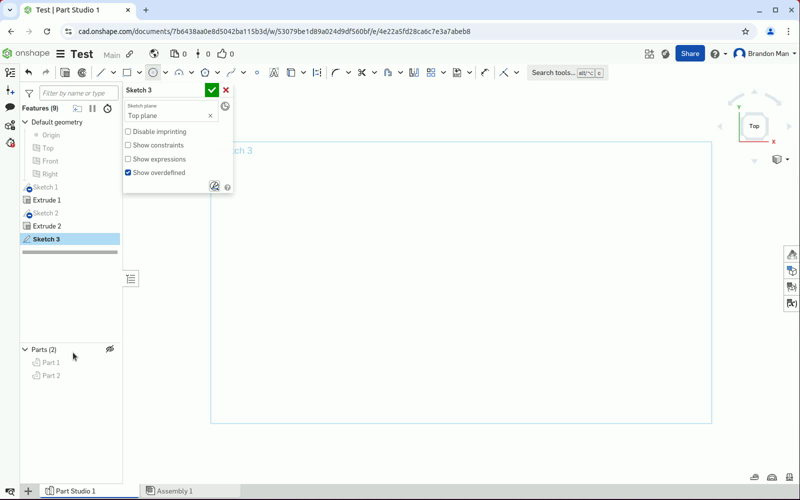
mouse_move(460, 282)
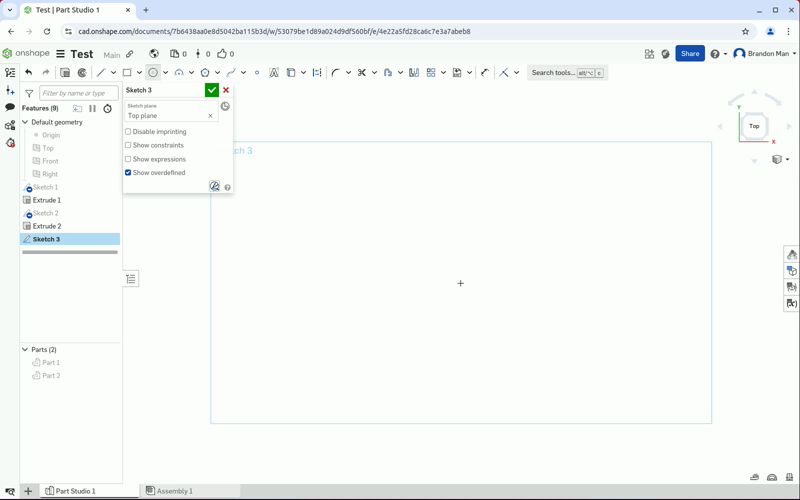
click(460, 282)
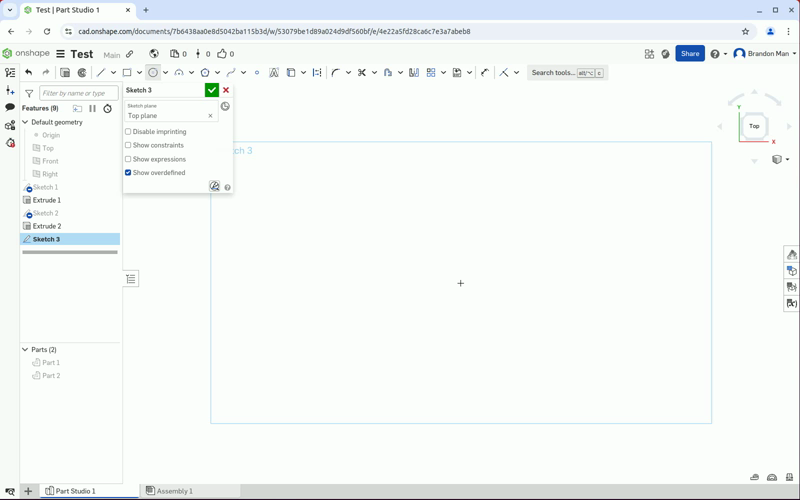
key_up(shift)
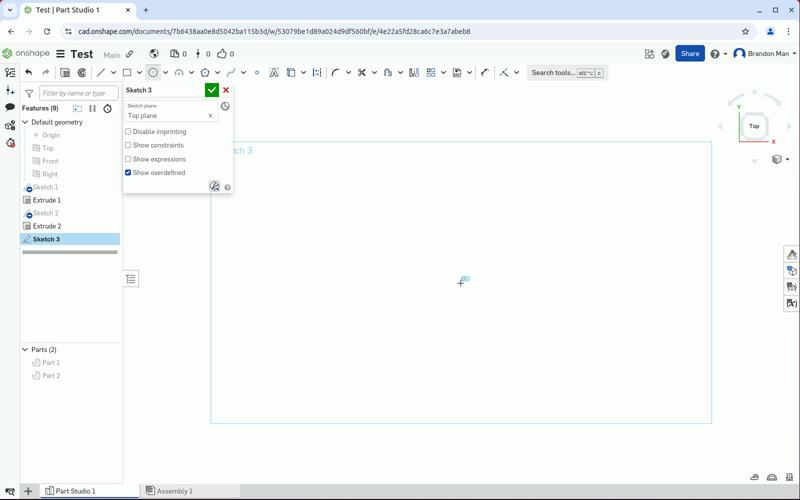
mouse_move(470, 282)
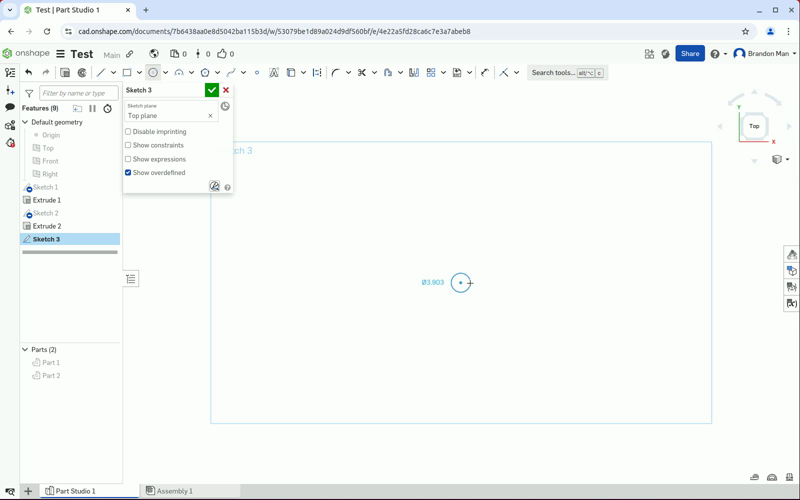
click(470, 282)
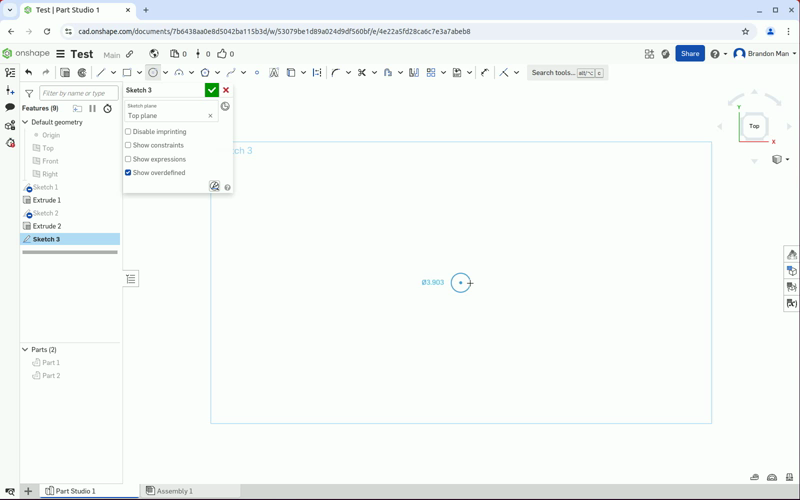
key(esc)
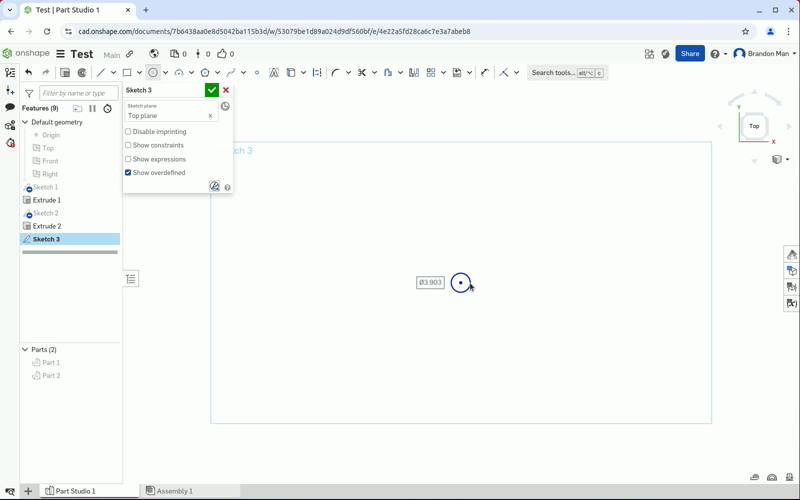
mouse_move(459, 281)
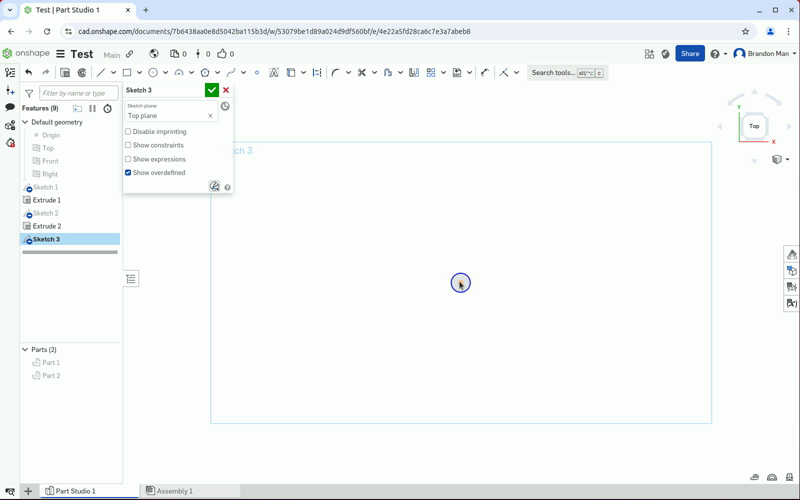
scroll(6)
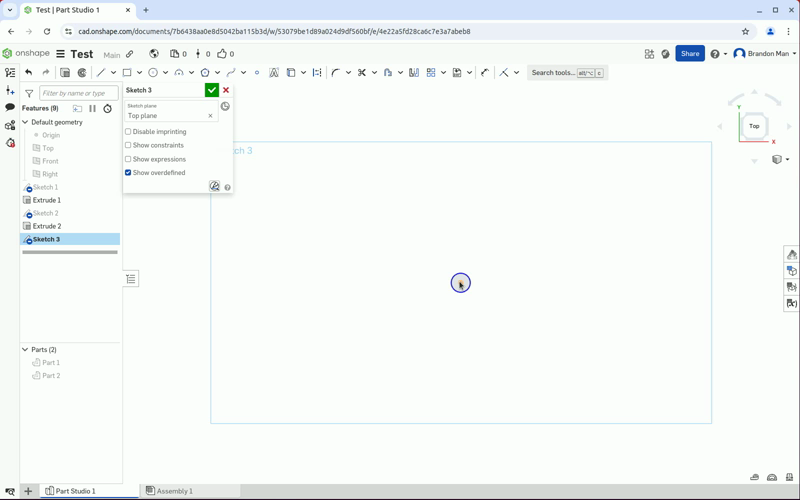
scroll(6)
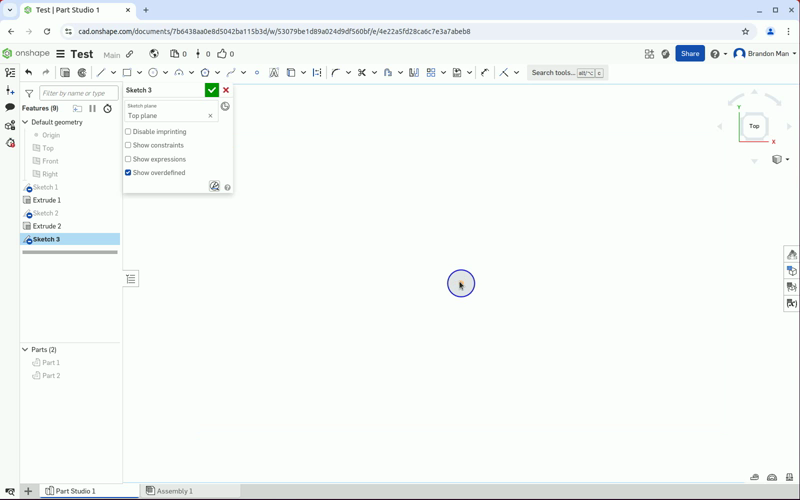
scroll(6)
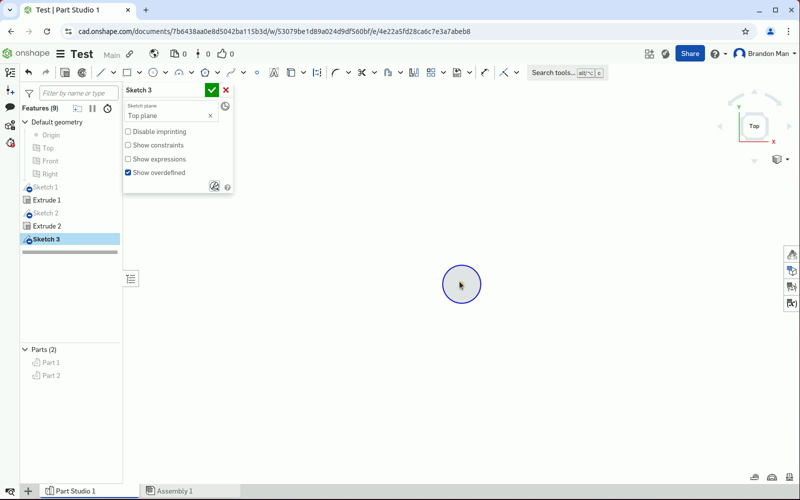
scroll(6)
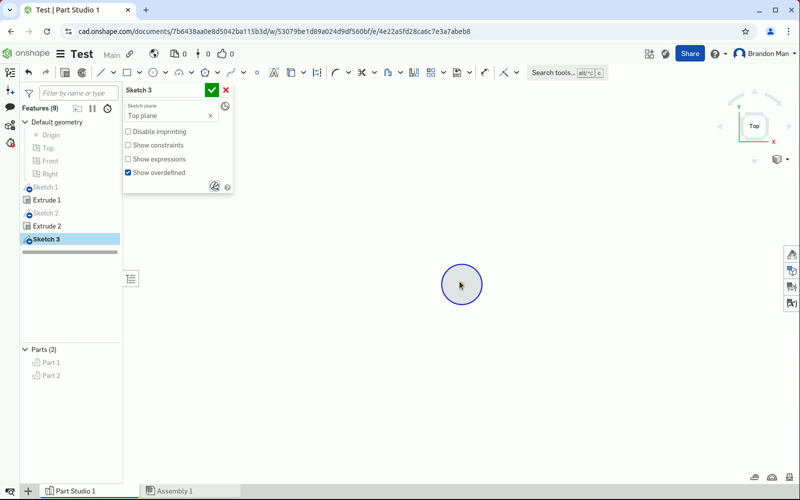
scroll(6)
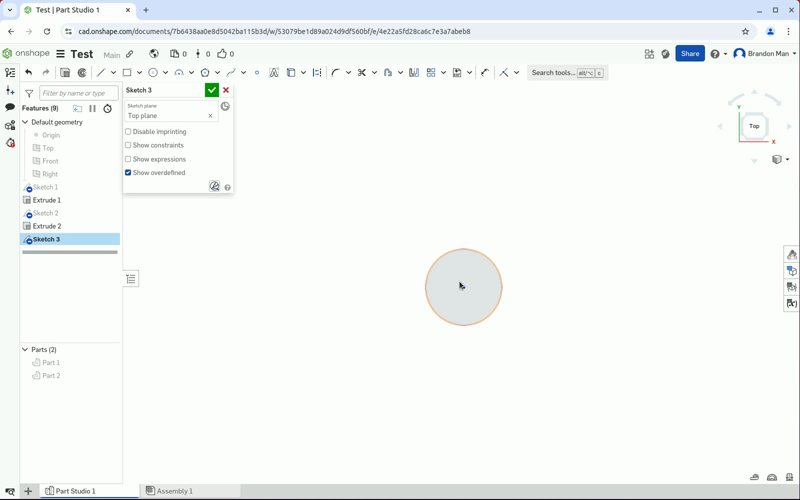
scroll(6)
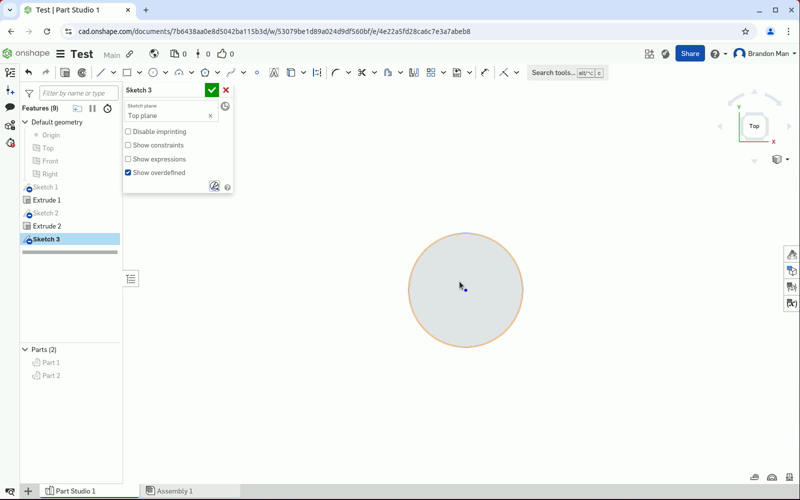
scroll(6)
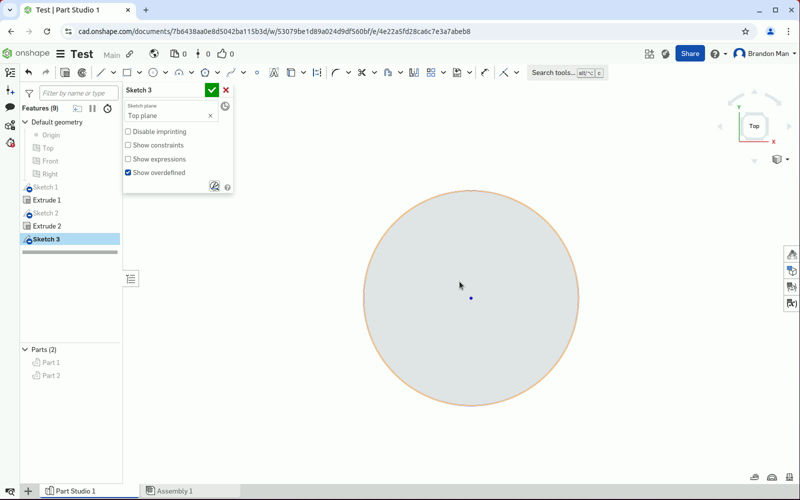
click(459, 281)
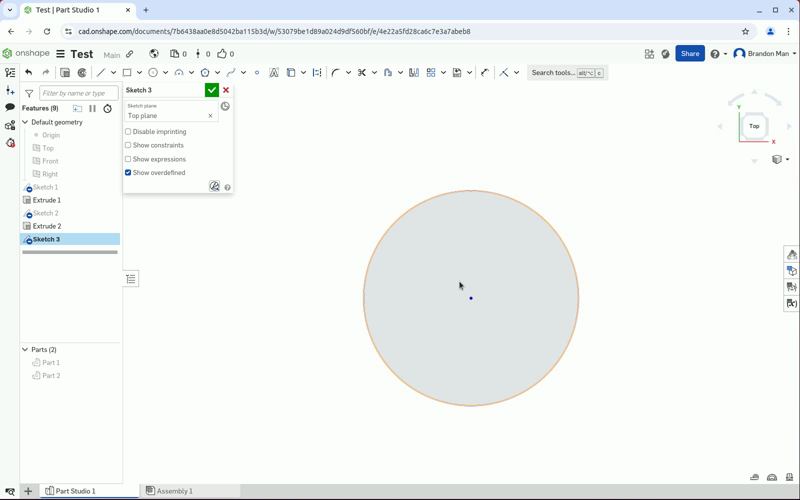
scroll(-6)
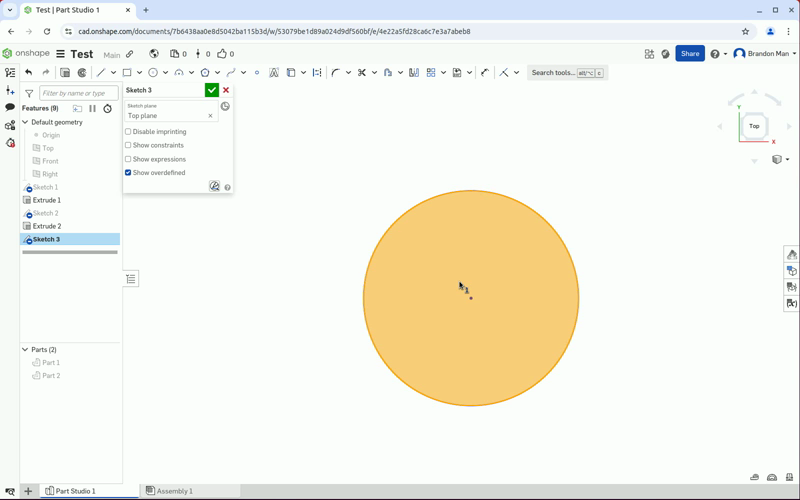
scroll(-6)
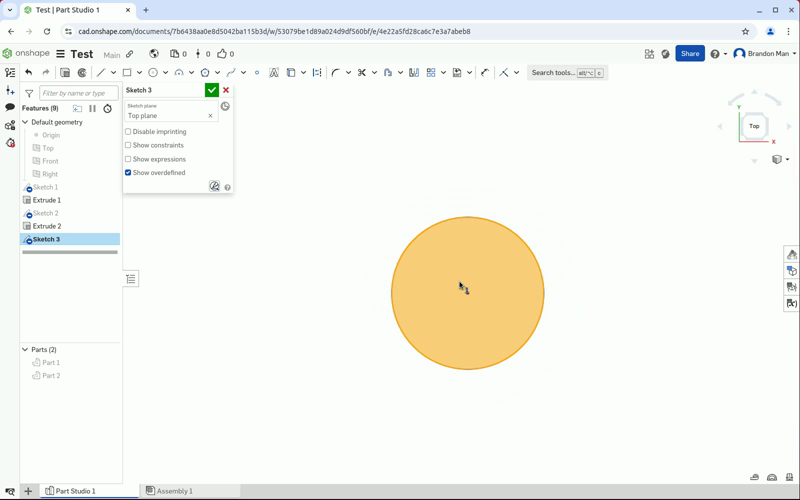
scroll(-6)
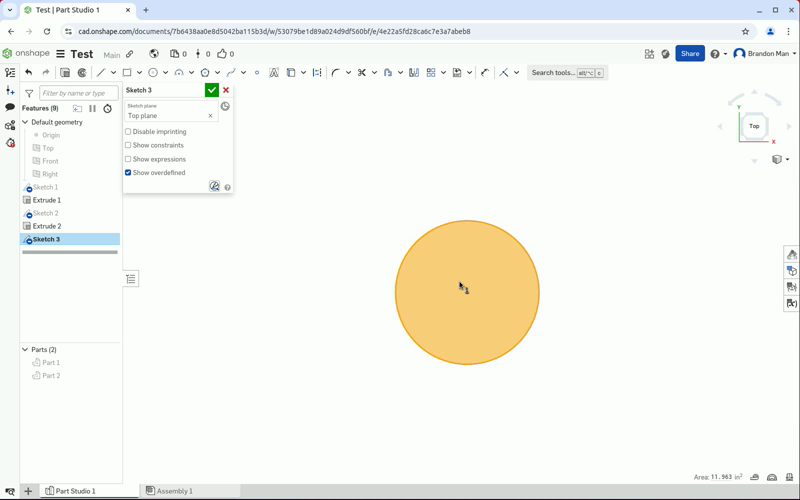
scroll(-6)
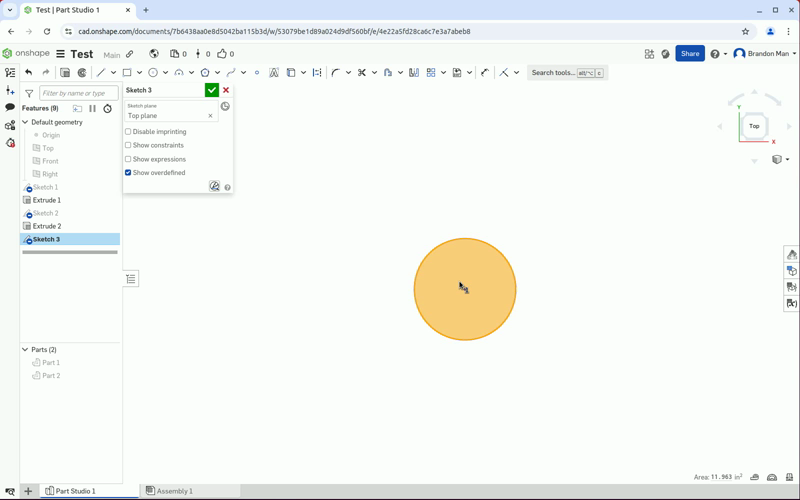
scroll(-6)
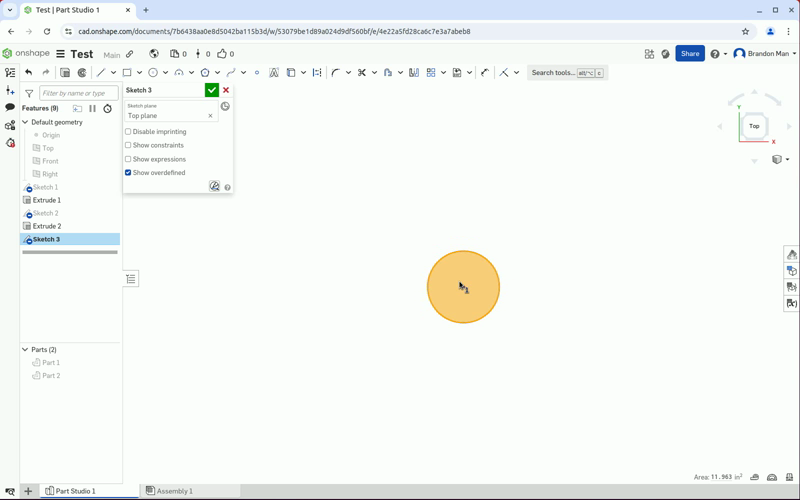
scroll(-6)
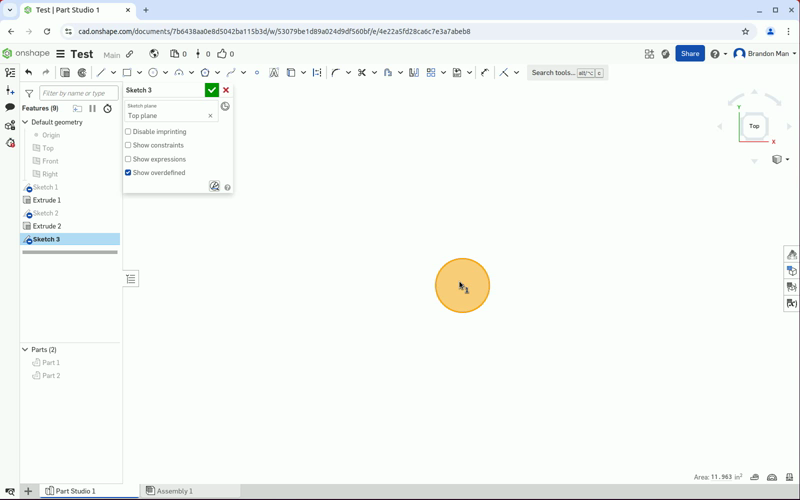
scroll(-6)
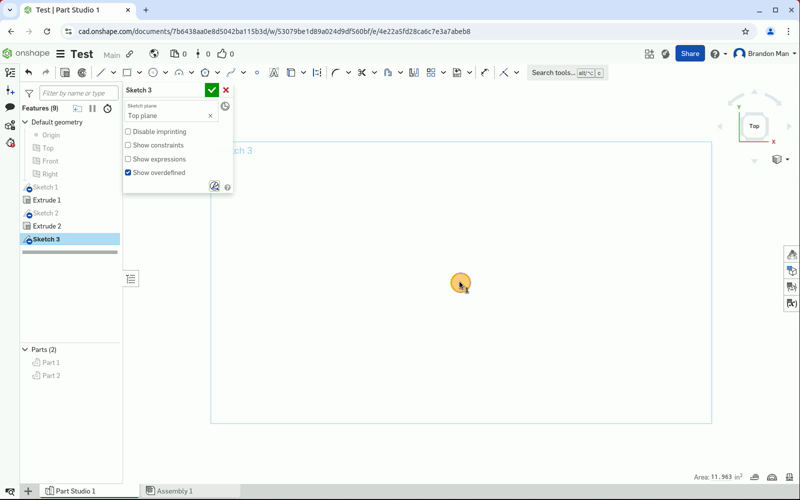
mouse_move(73, 352)
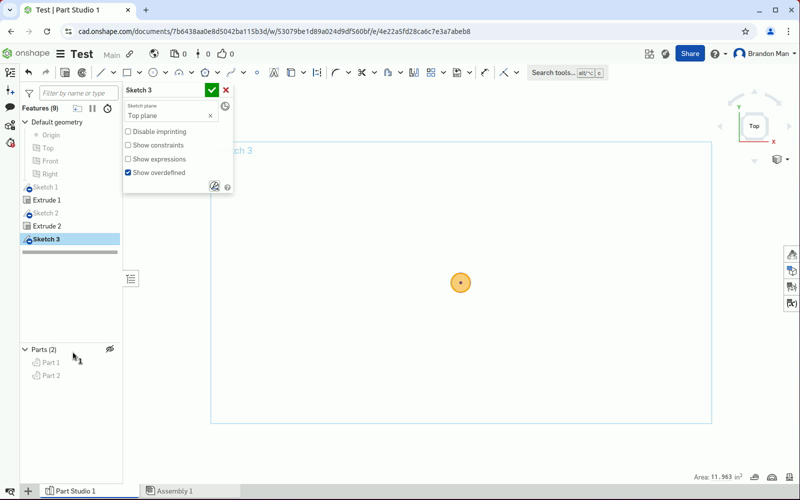
key(shift+y)
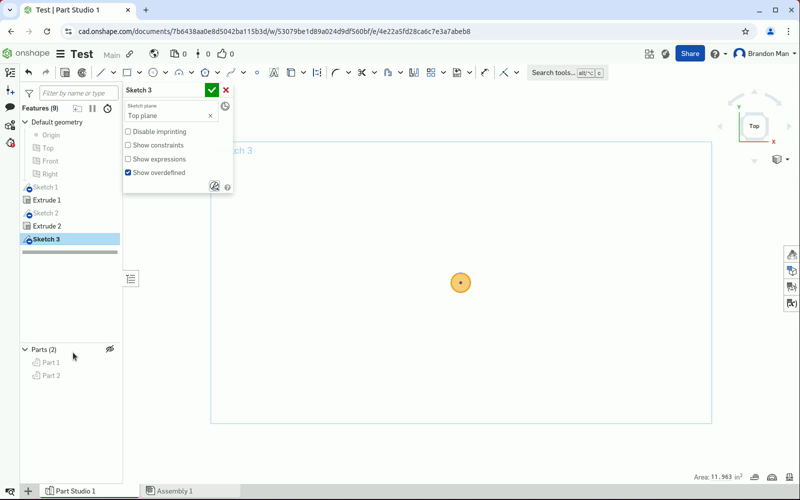
key(shift+e)
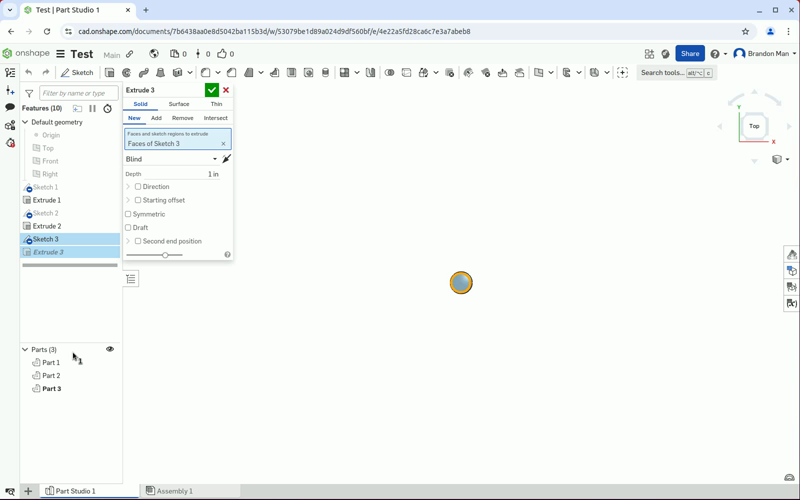
mouse_move(143, 106)
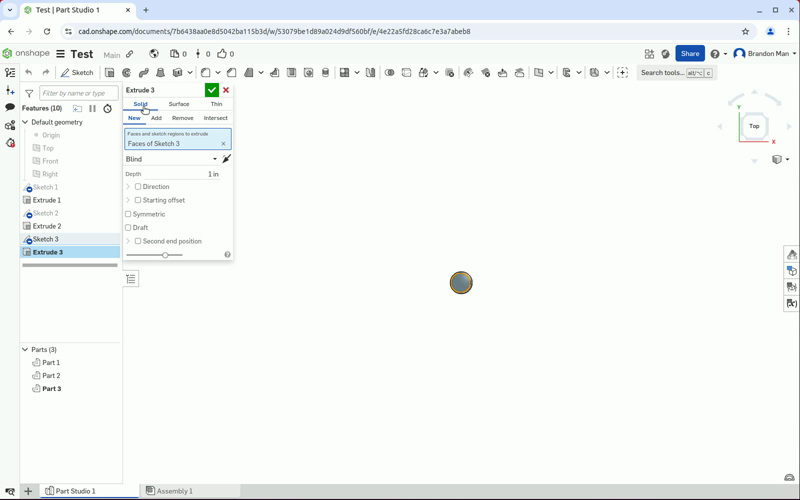
click(143, 106)
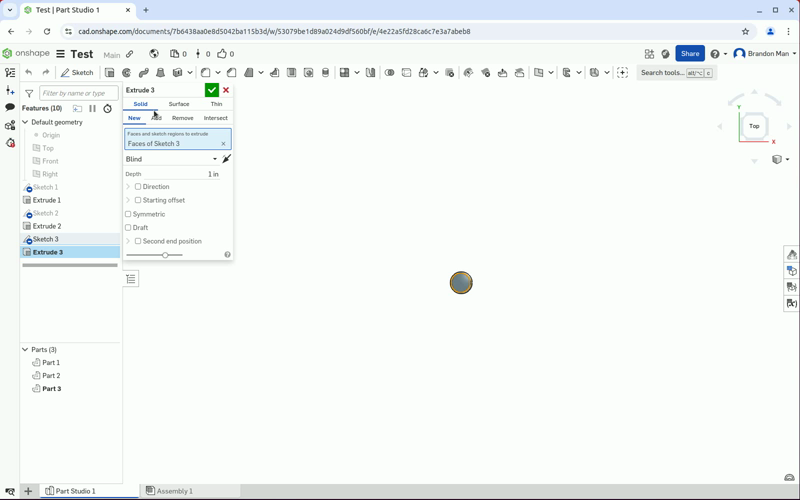
mouse_move(186, 120)
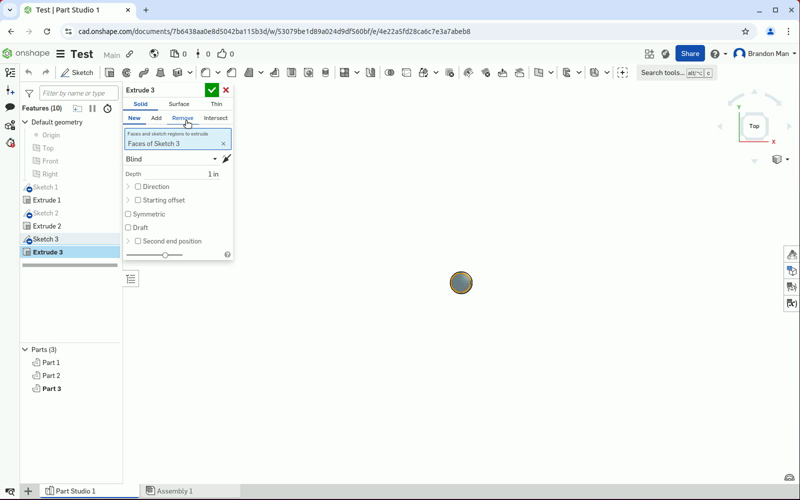
click(186, 120)
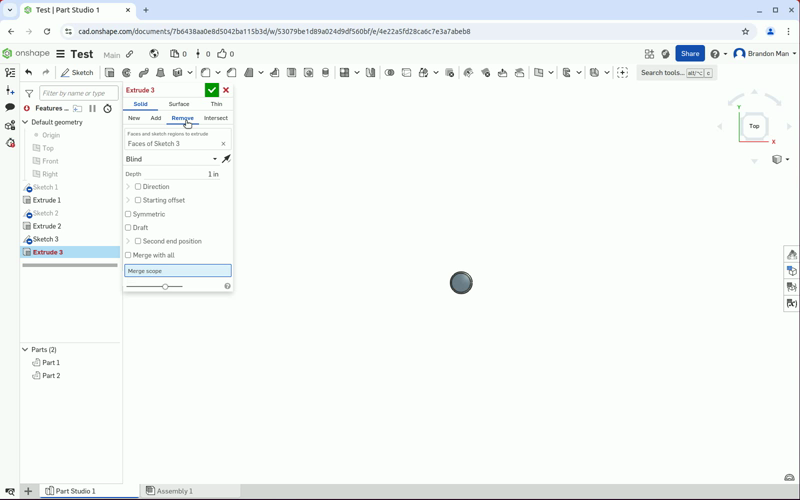
key(tab, 4)
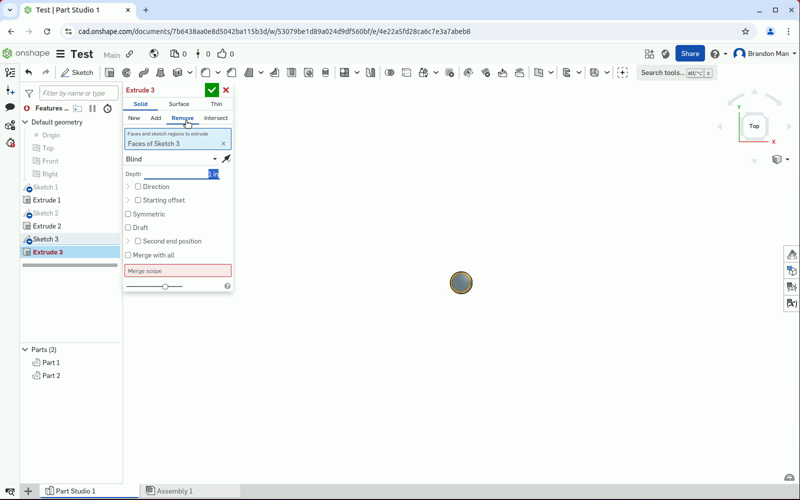
text(-2.648)
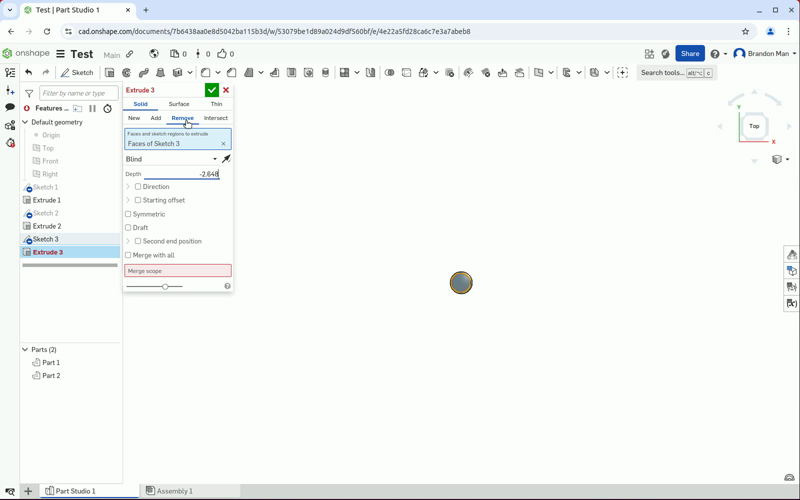
key(tab, 6)
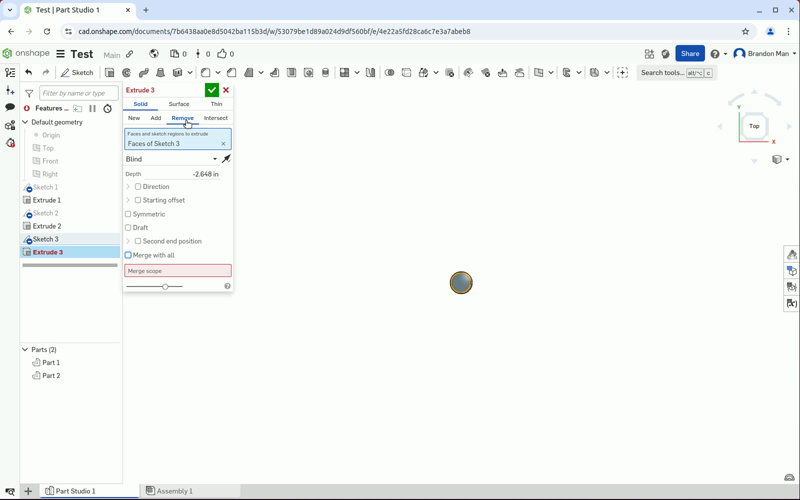
key(space)
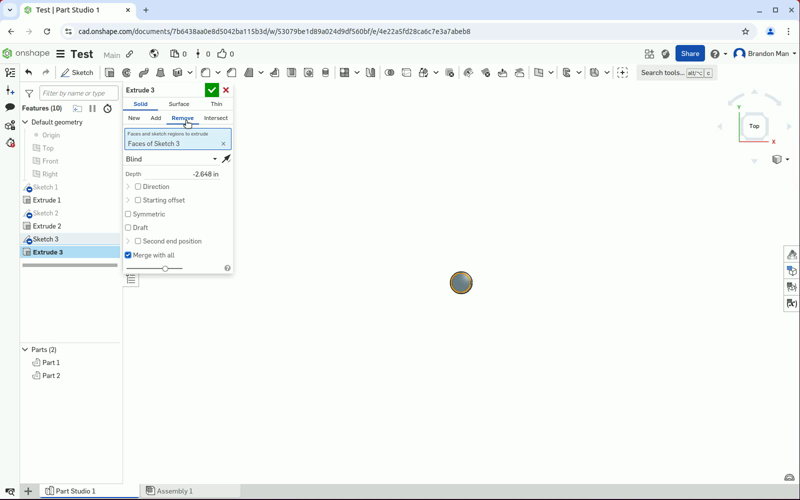
key(enter)
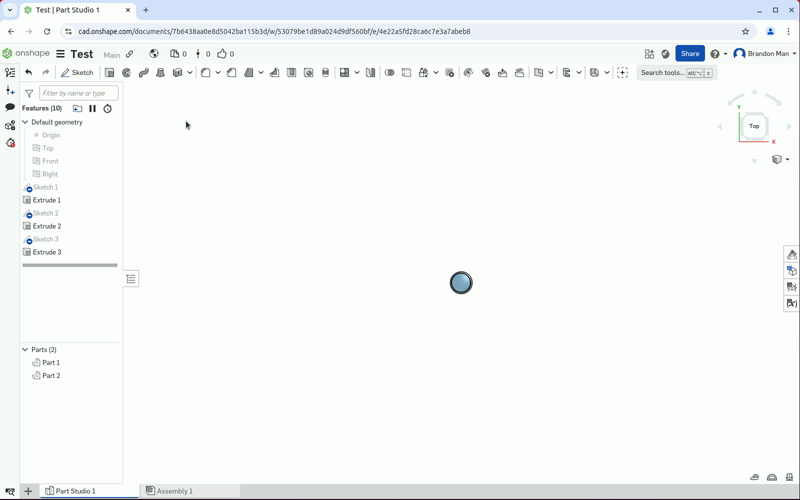
key(shift+h)
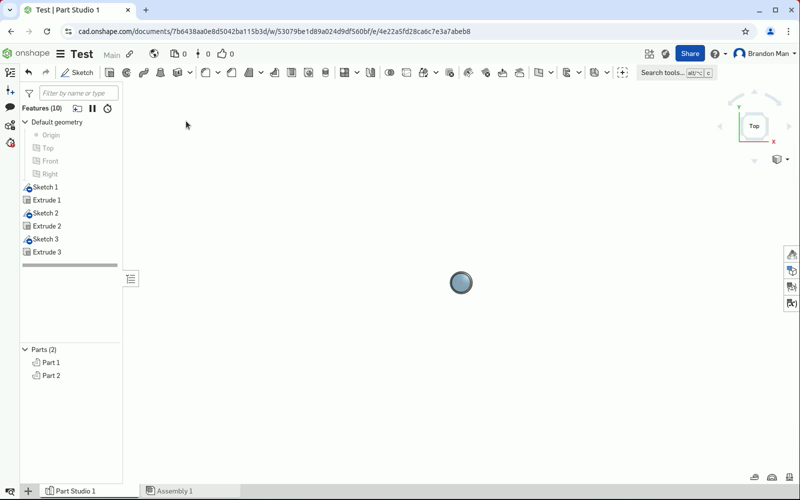
key(shift+h)
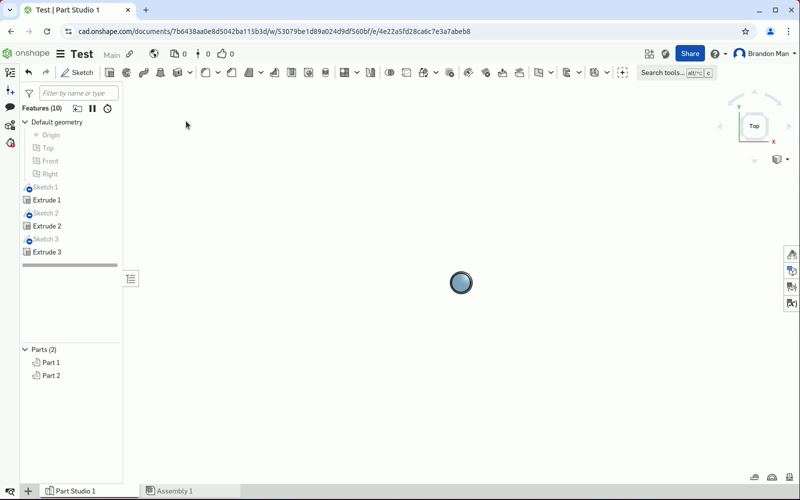
mouse_move(73, 189)
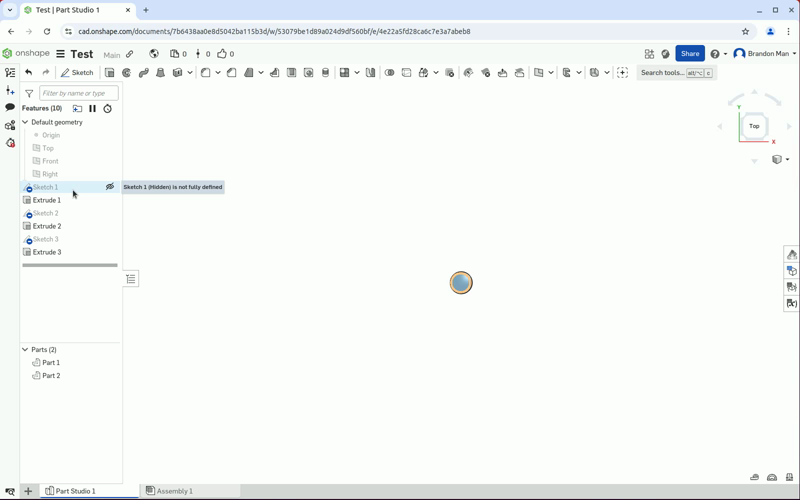
click(73, 189)
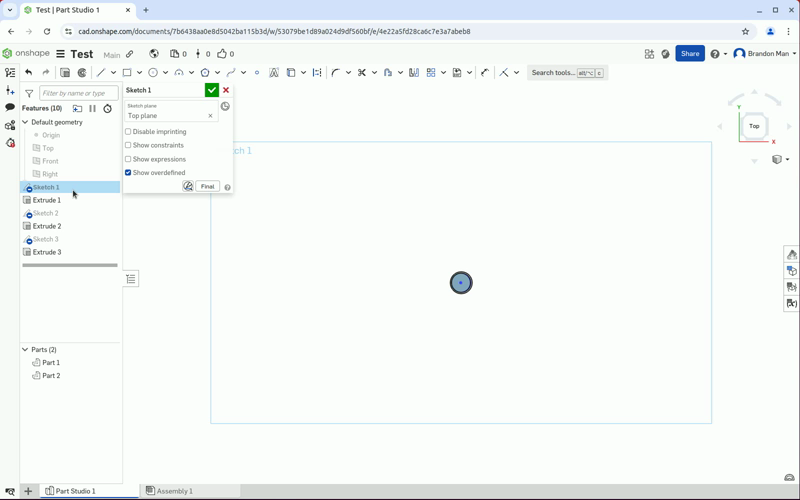
mouse_move(229, 92)
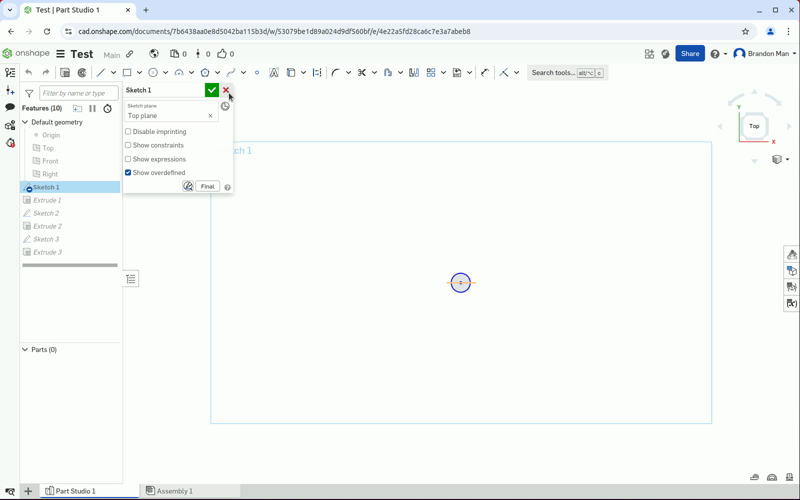
click(229, 92)
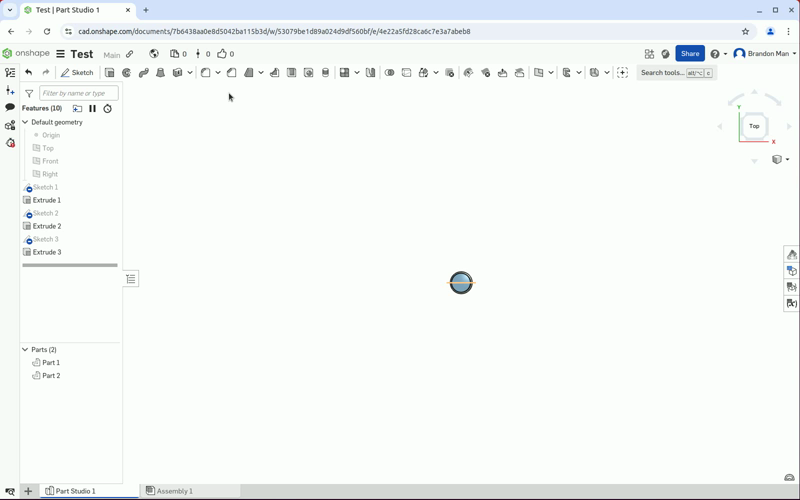
mouse_move(541, 75)
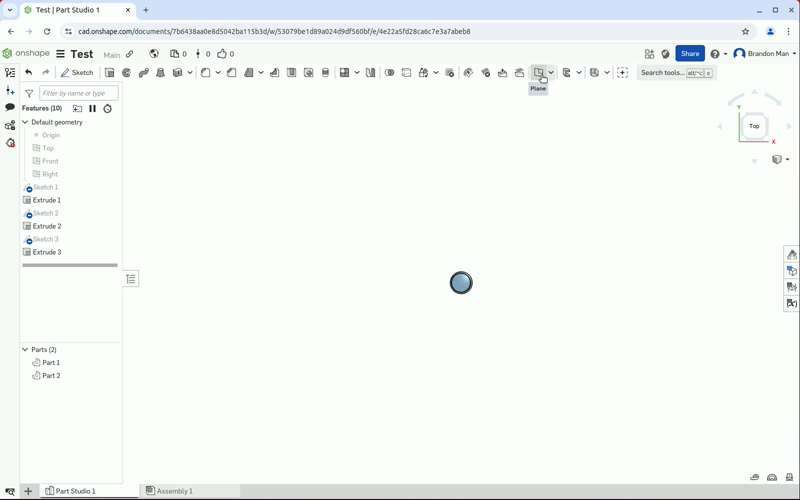
click(541, 75)
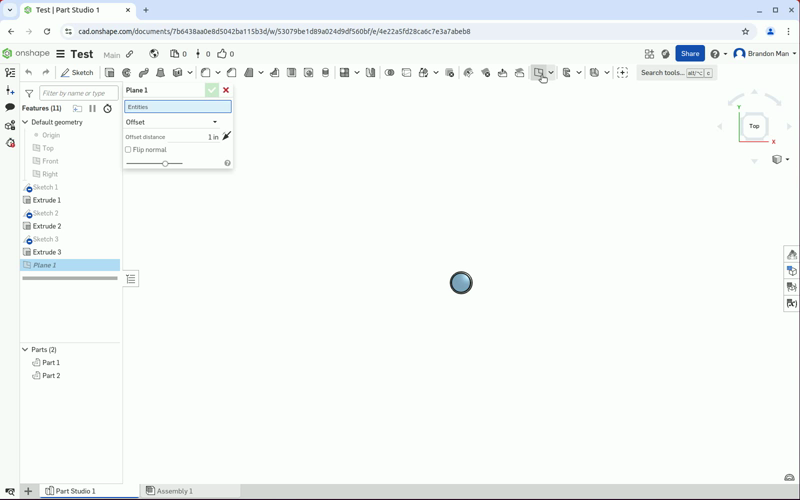
mouse_move(73, 150)
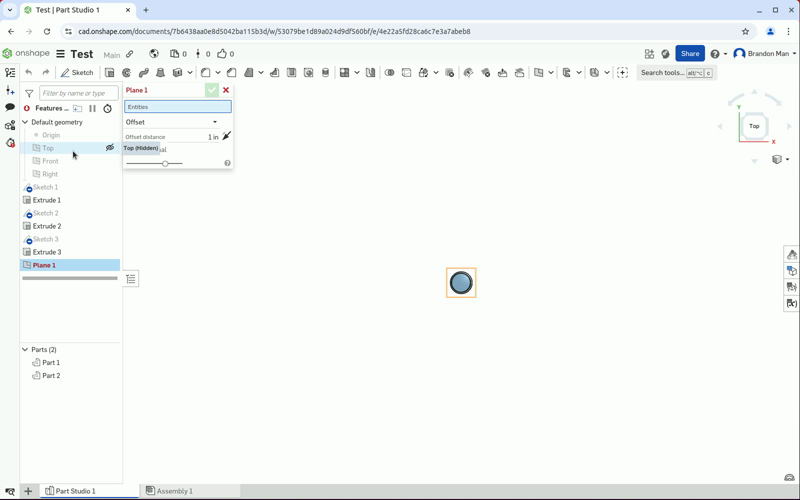
click(73, 150)
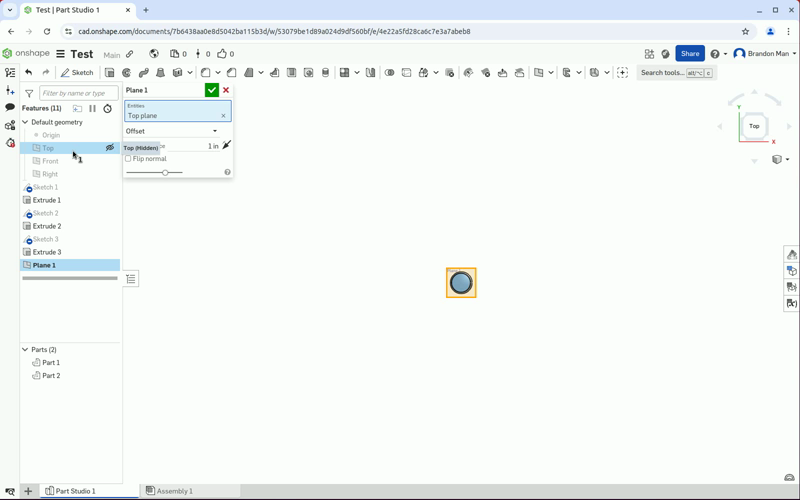
key(tab, 2)
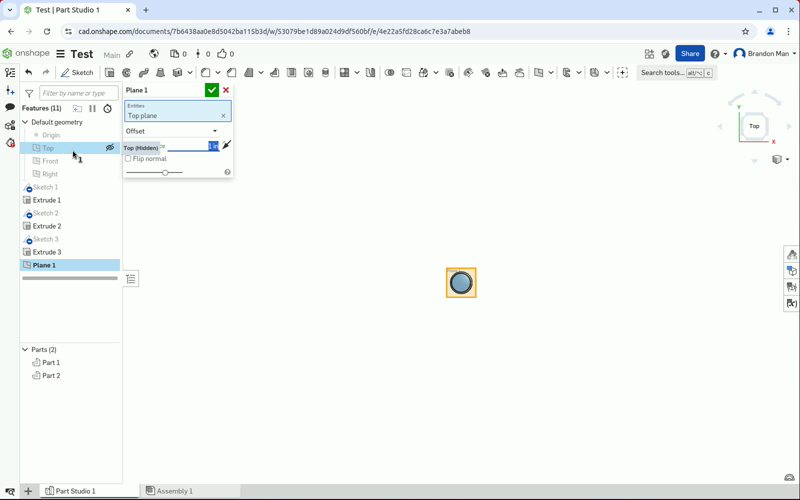
text(2.896)
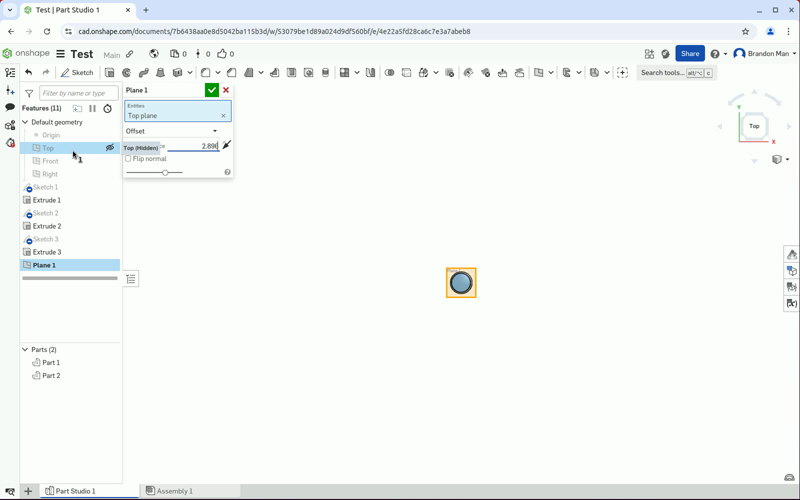
key(enter, 2)
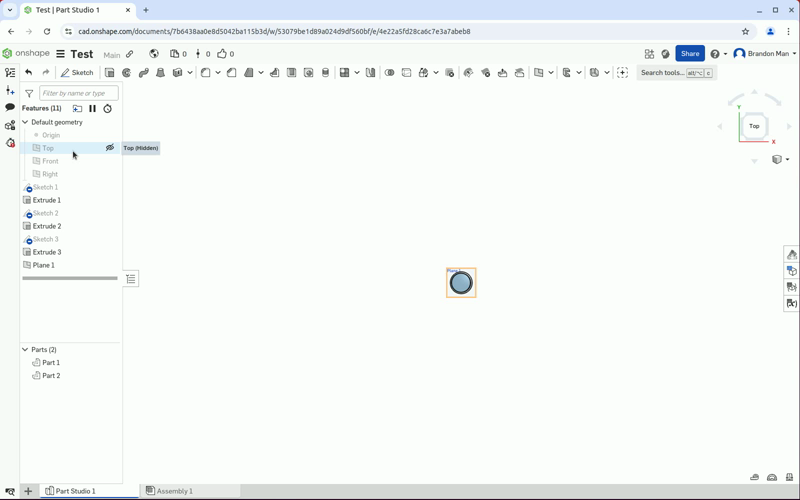
key(shift+s)
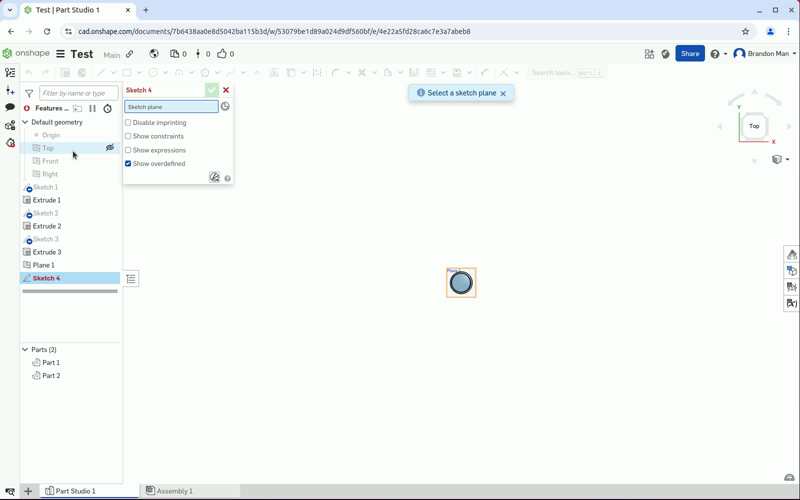
mouse_move(73, 267)
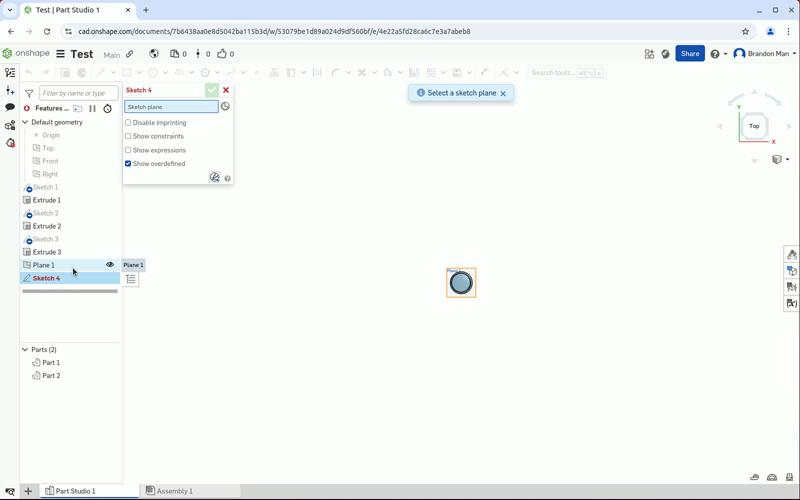
click(73, 267)
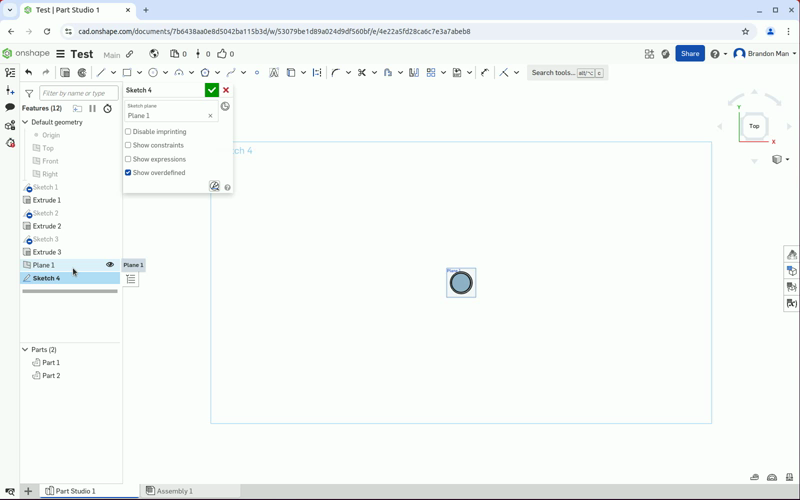
mouse_move(73, 352)
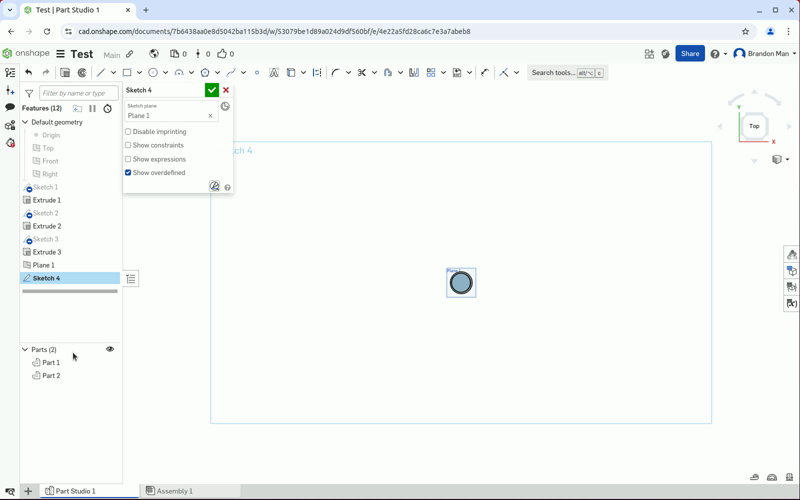
key(y)
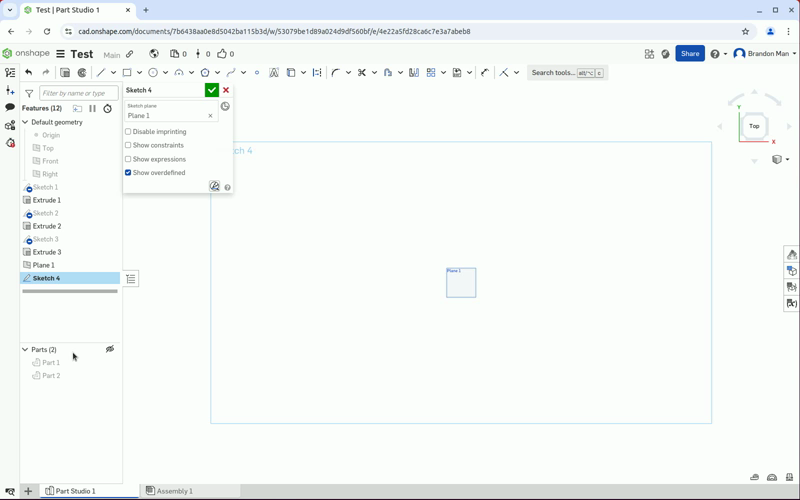
key(c)
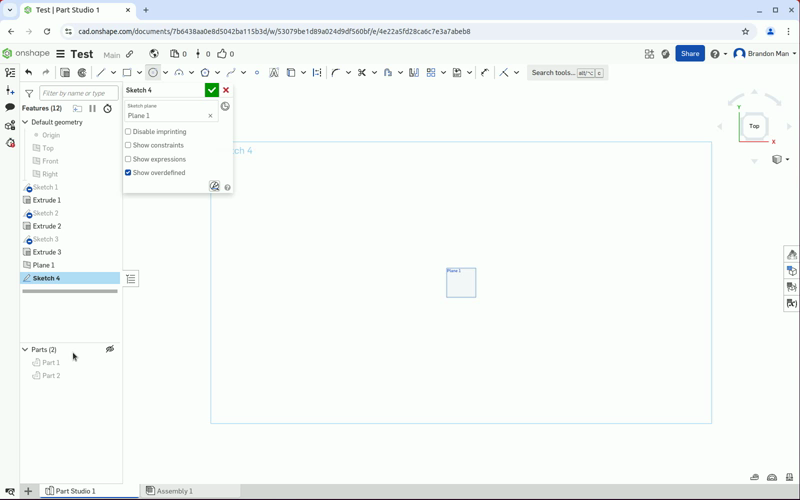
key_down(shift)
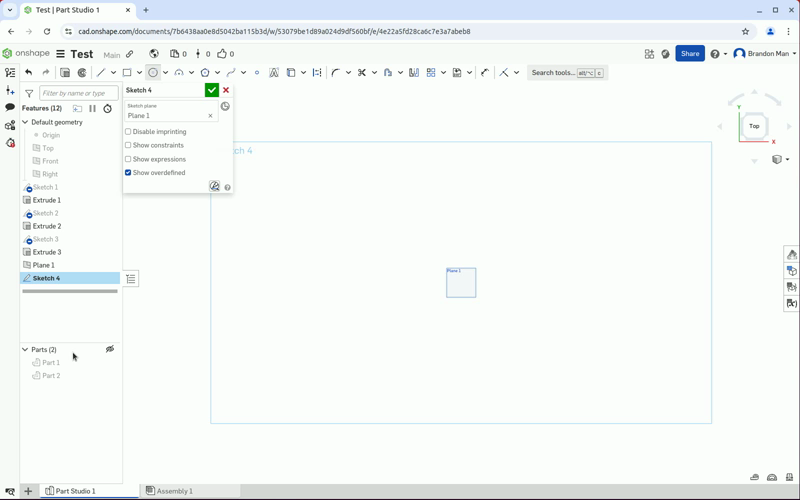
mouse_move(461, 282)
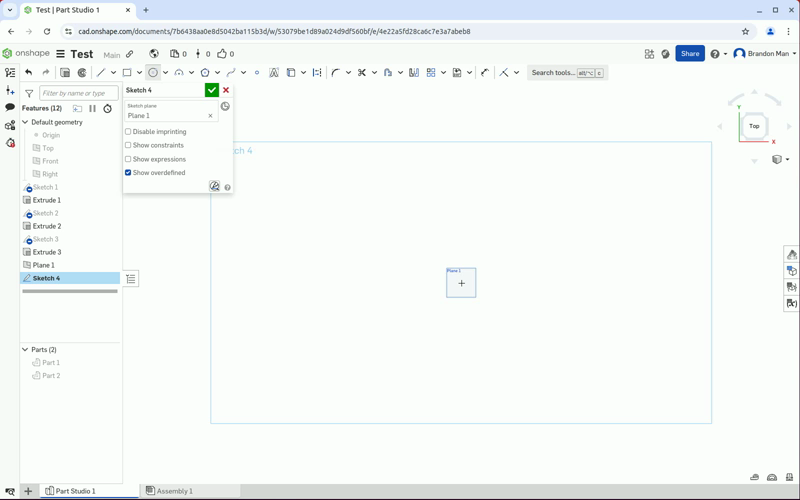
click(461, 282)
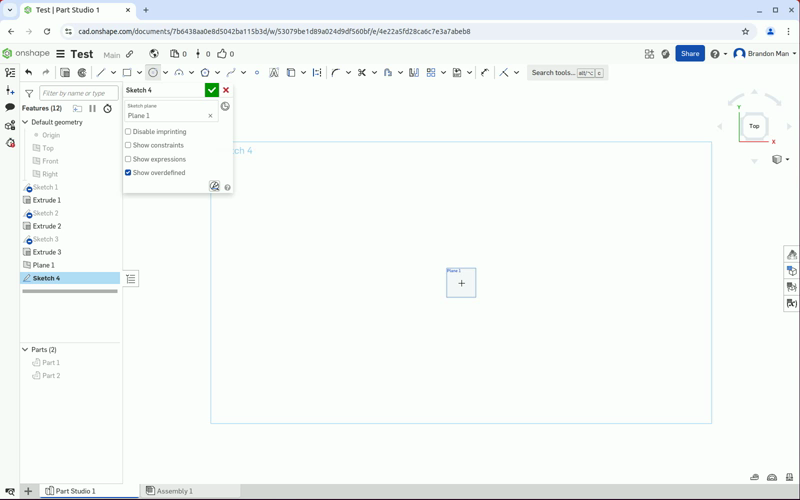
key_up(shift)
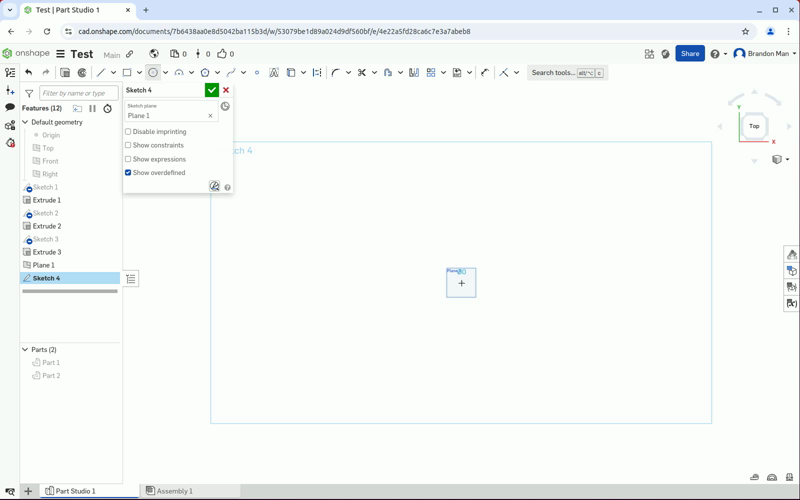
mouse_move(465, 282)
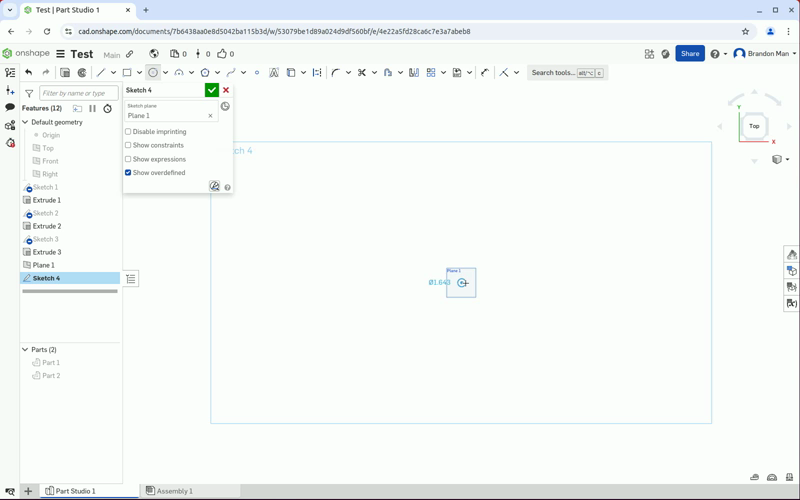
click(465, 282)
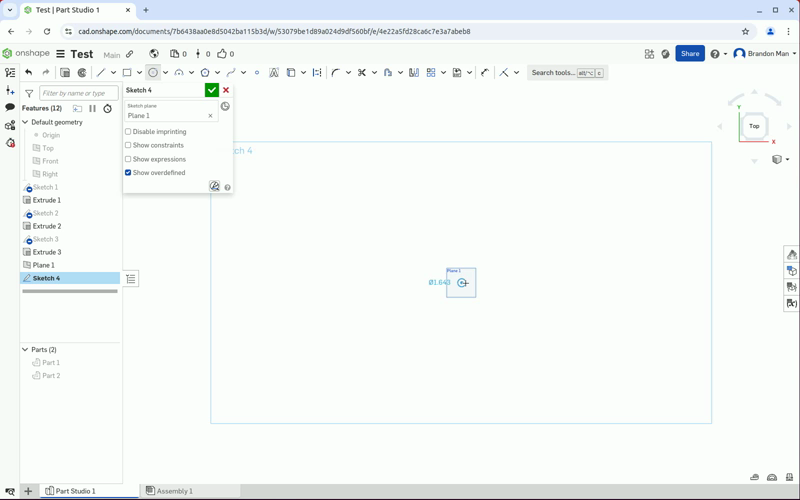
key(esc)
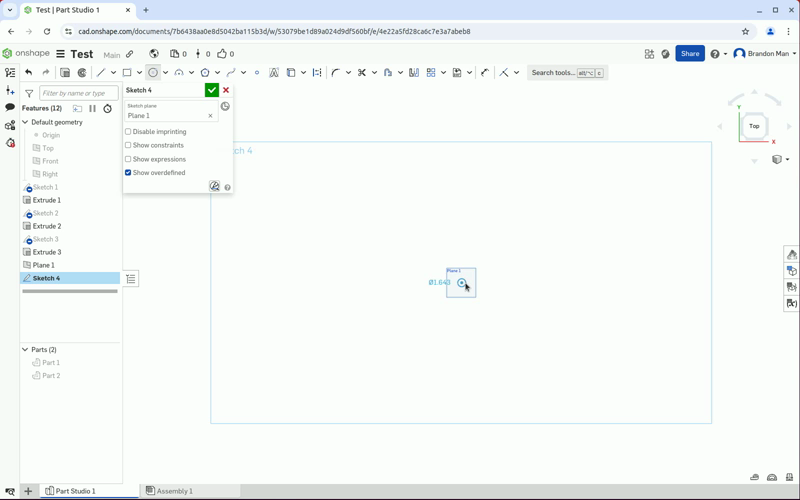
mouse_move(462, 280)
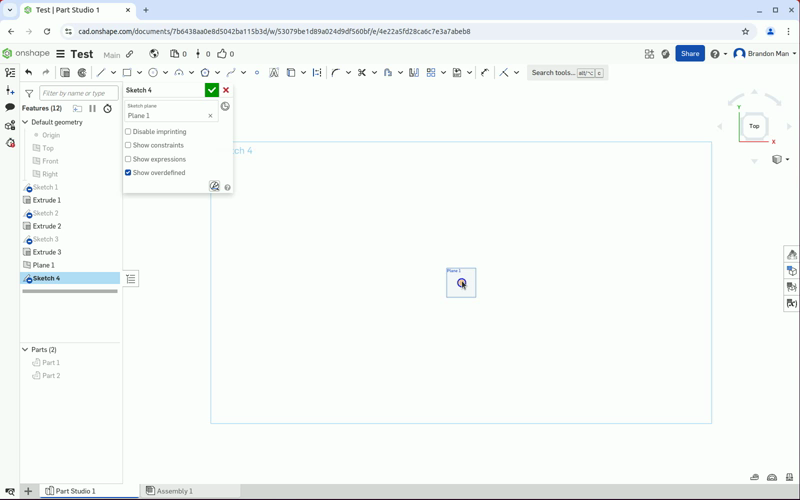
scroll(6)
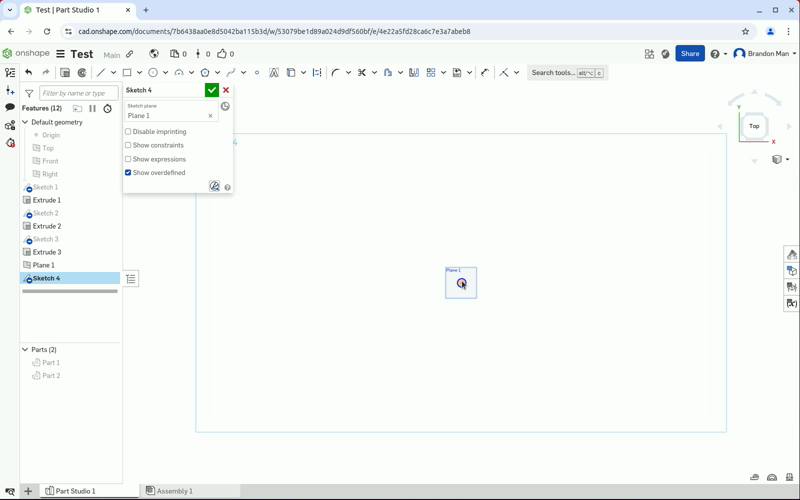
scroll(6)
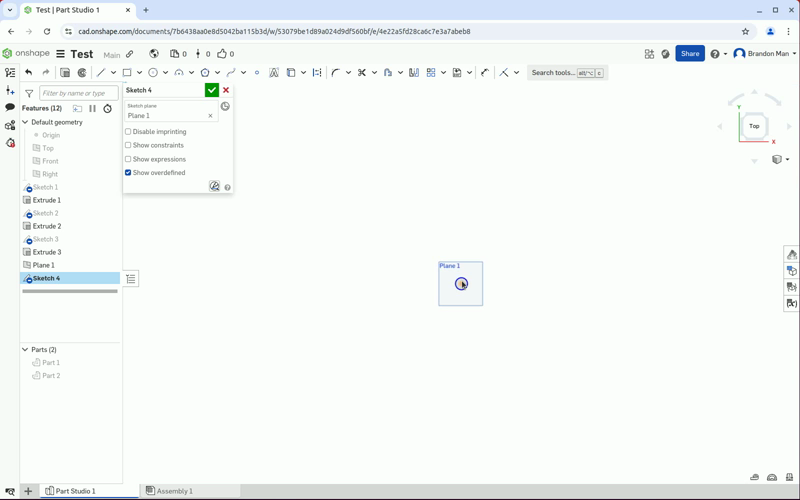
scroll(6)
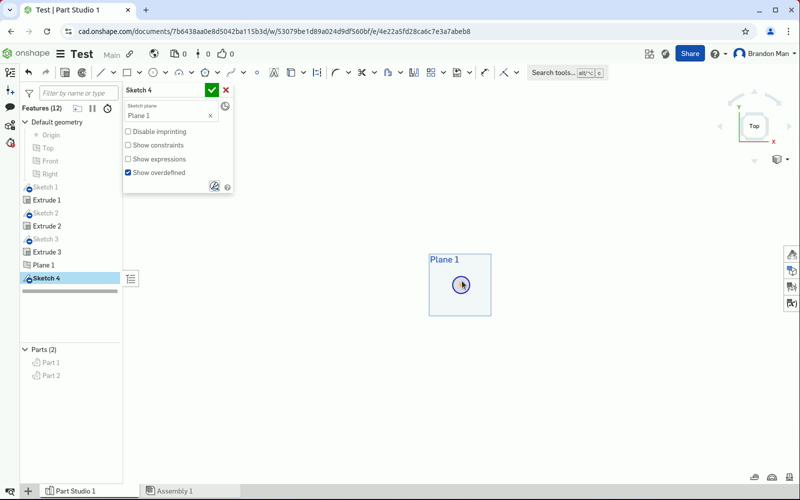
scroll(6)
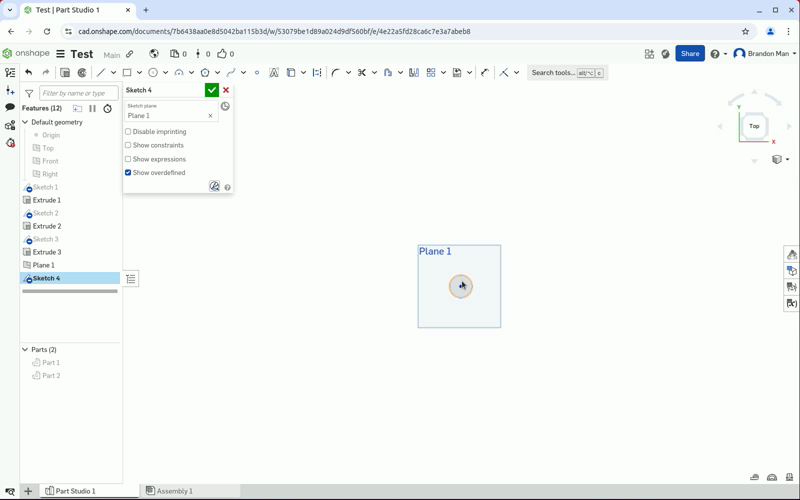
scroll(6)
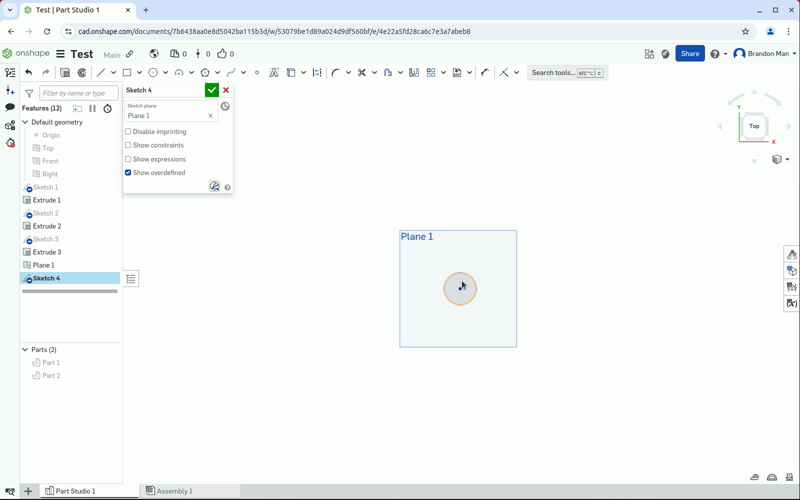
scroll(6)
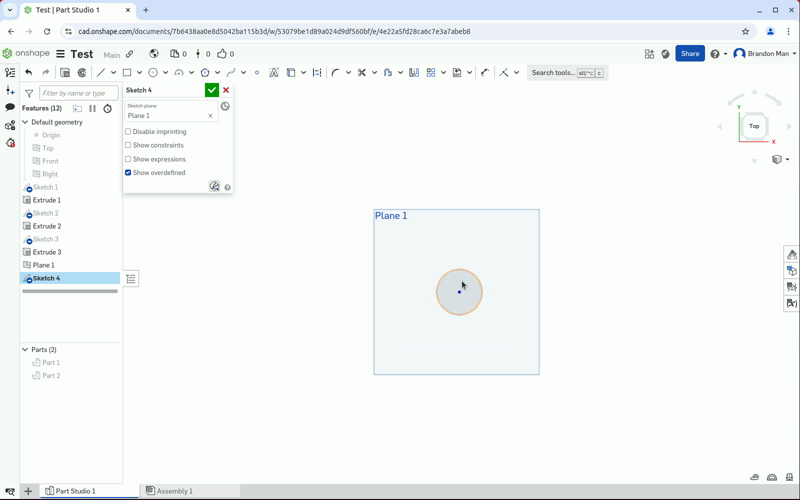
scroll(6)
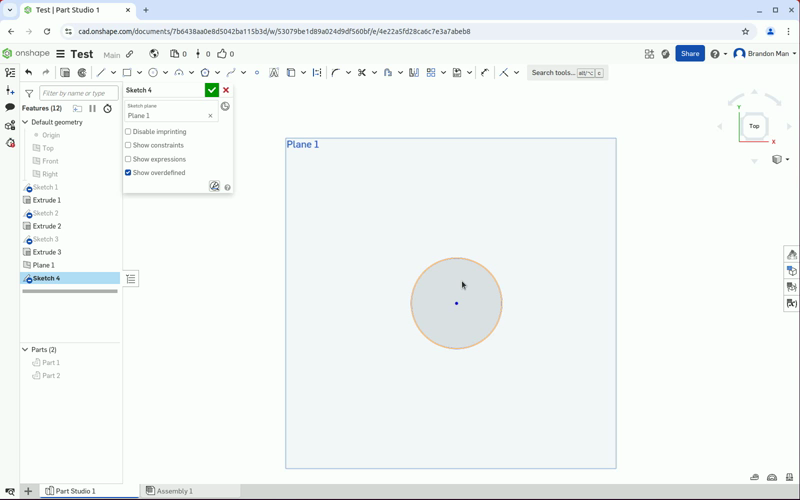
click(462, 280)
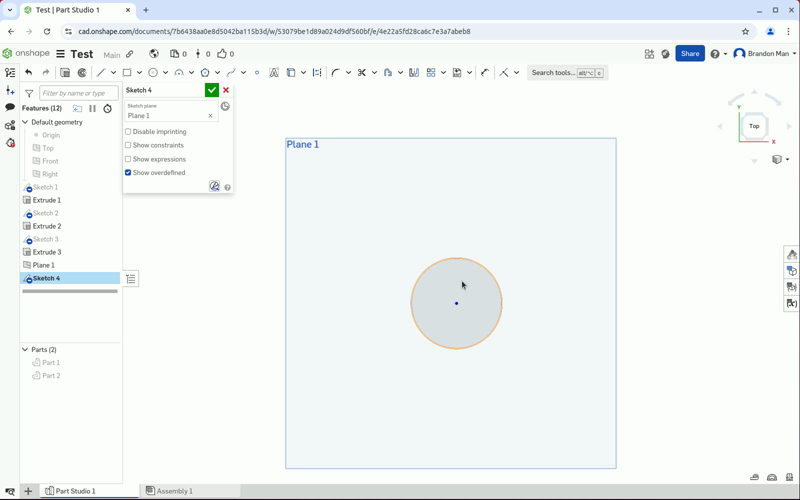
scroll(-6)
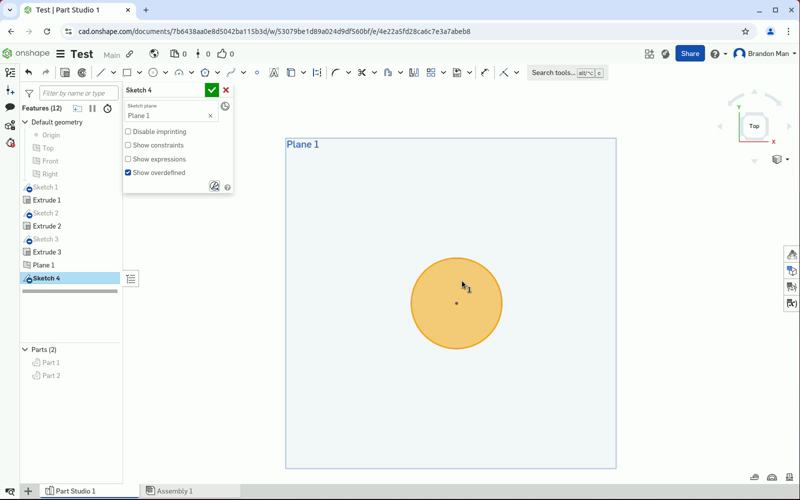
scroll(-6)
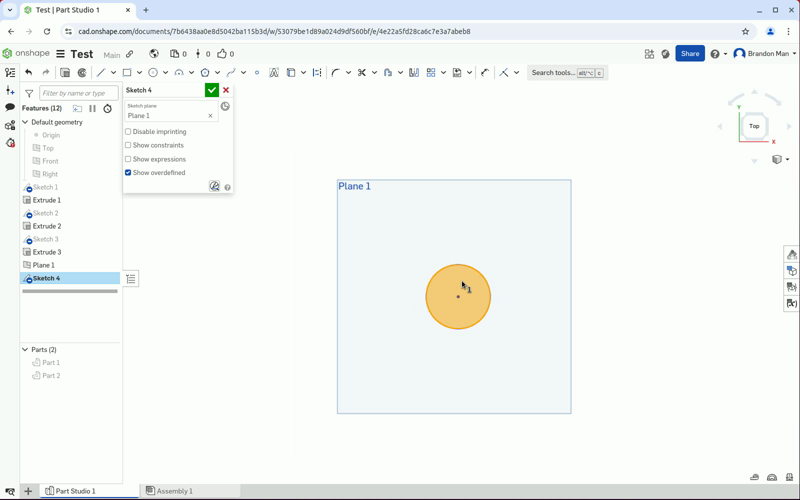
scroll(-6)
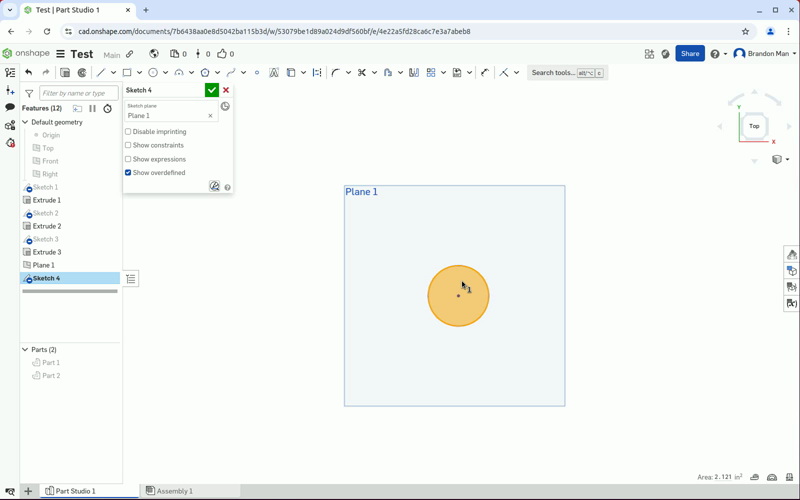
scroll(-6)
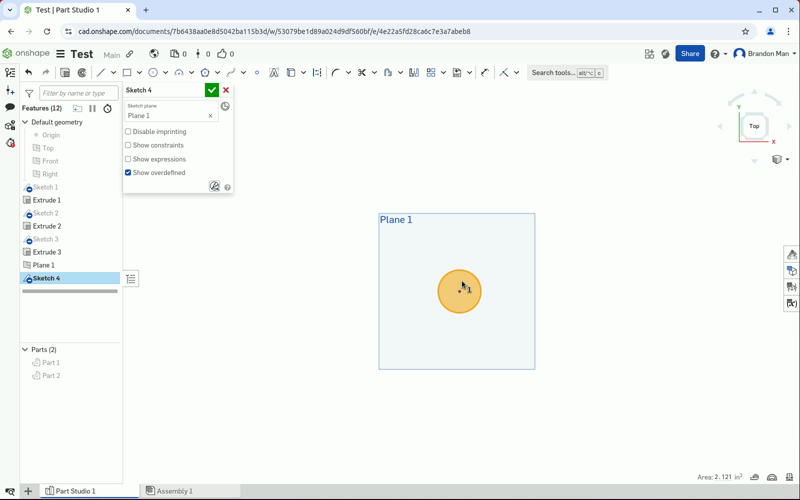
scroll(-6)
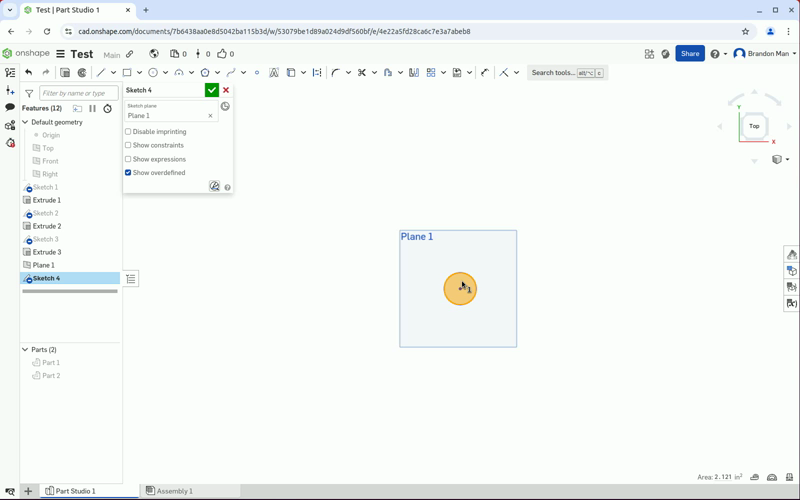
scroll(-6)
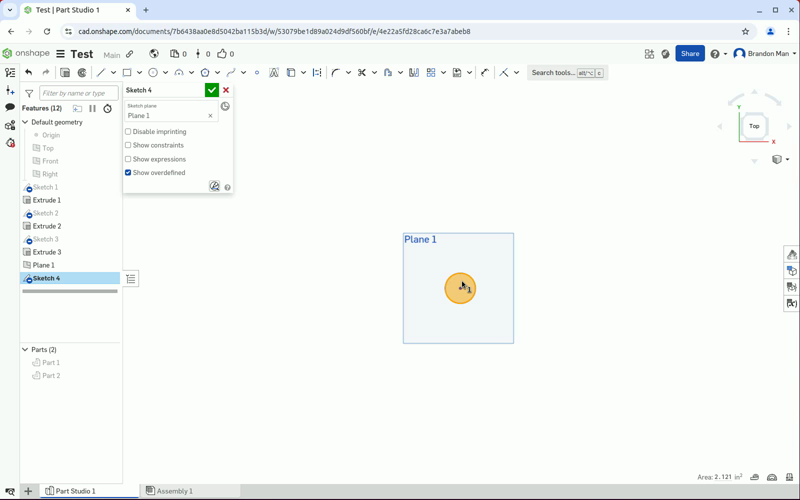
scroll(-6)
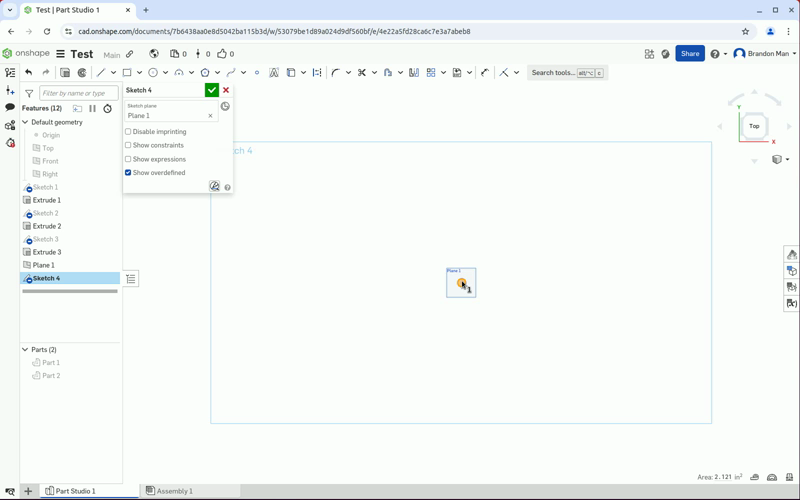
mouse_move(73, 352)
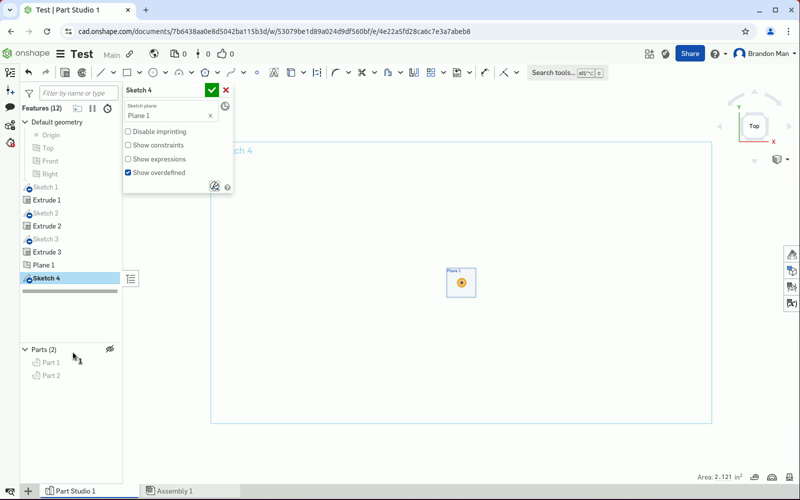
key(shift+y)
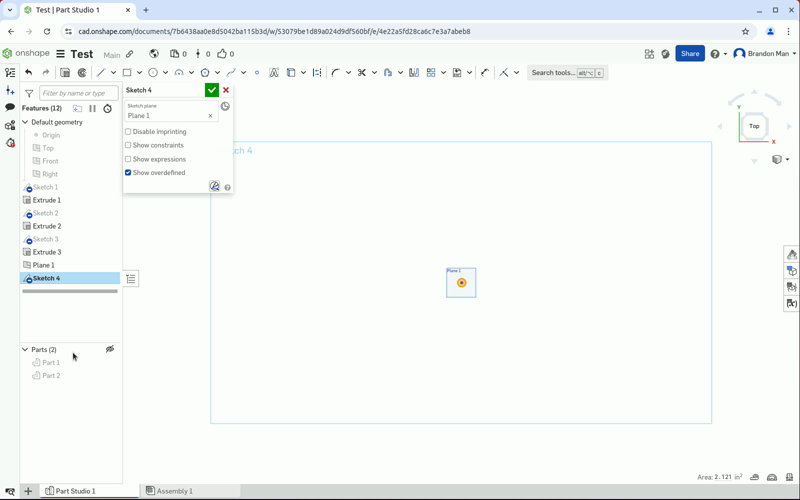
key(shift+e)
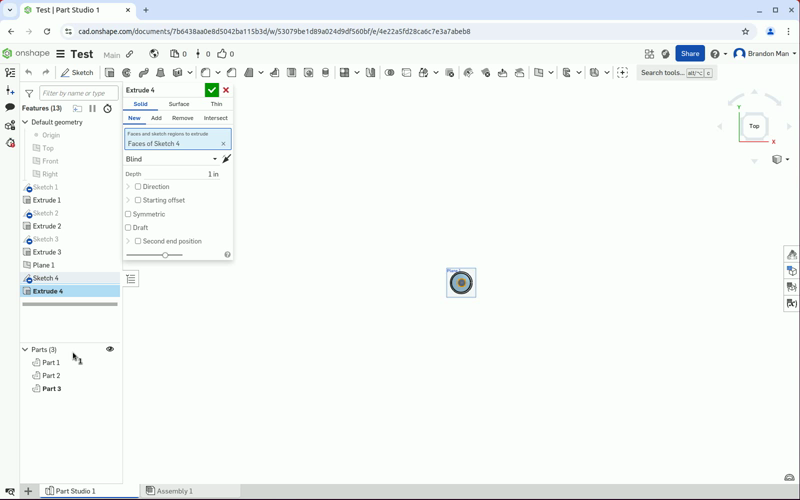
mouse_move(143, 106)
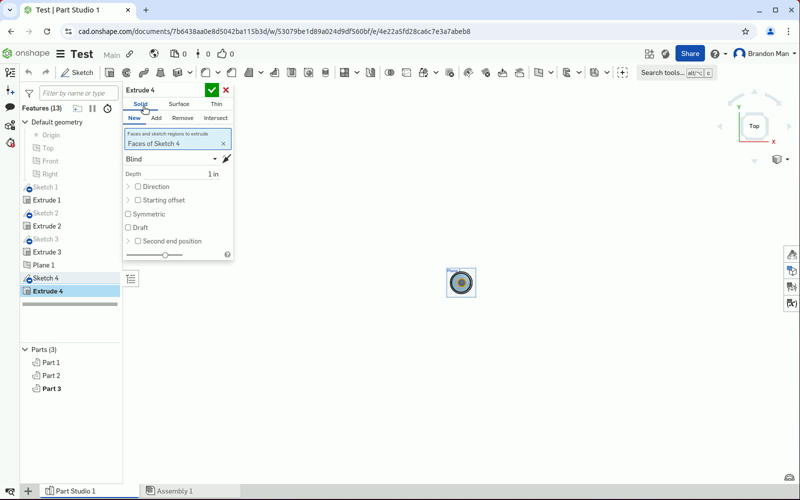
click(143, 106)
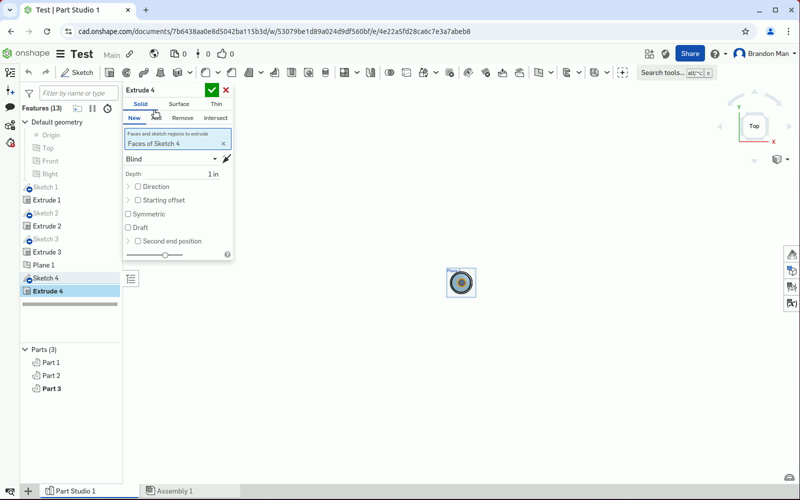
mouse_move(186, 120)
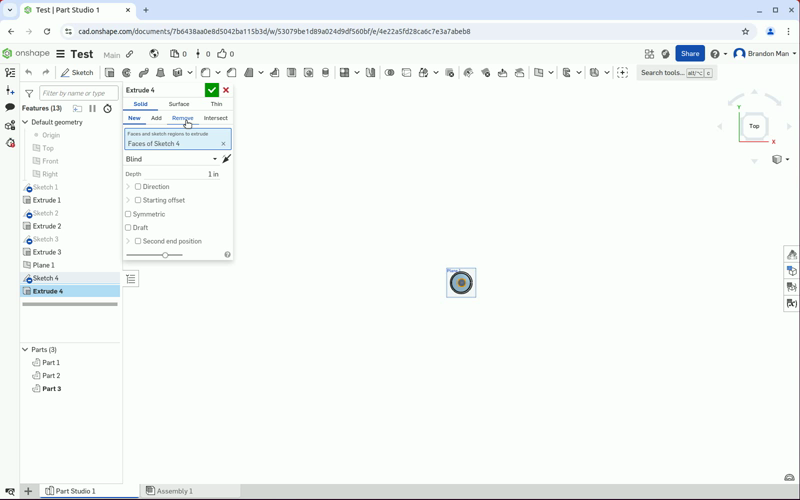
click(186, 120)
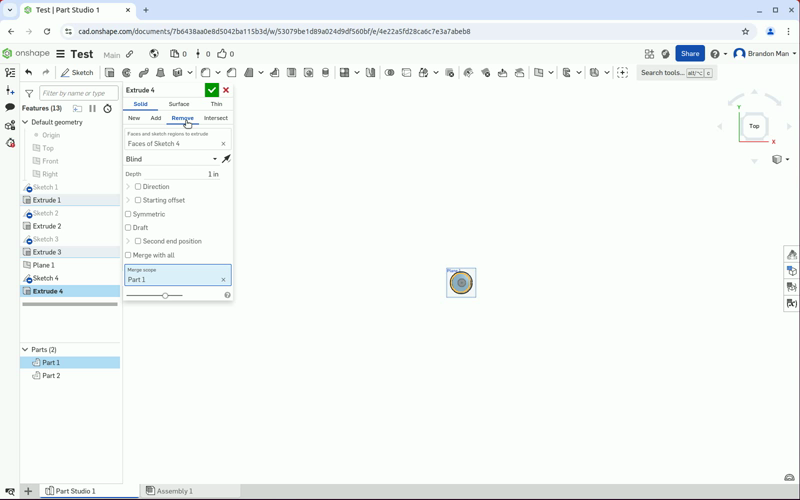
key(tab, 4)
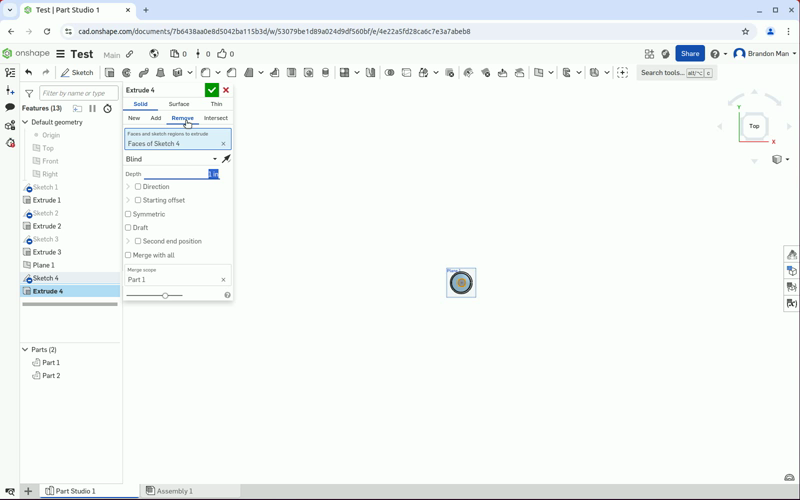
text(3.611)
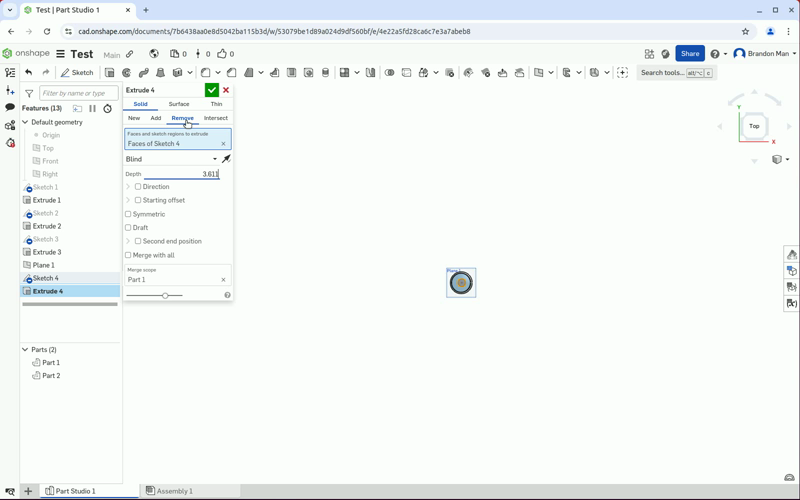
key(tab, 6)
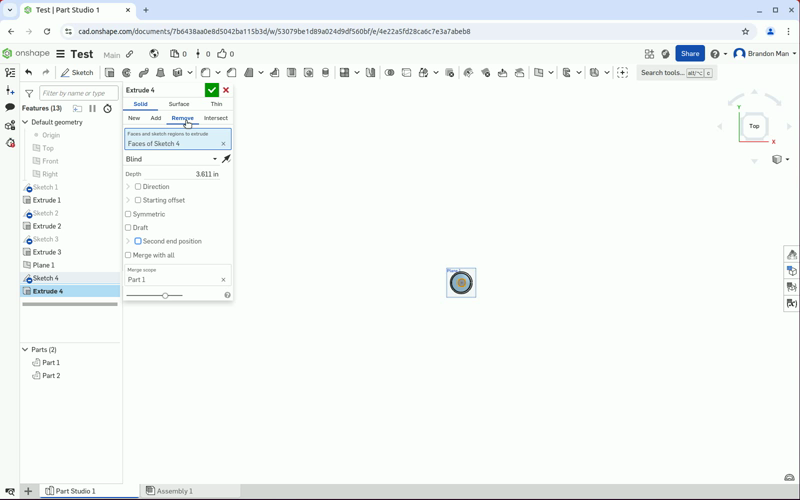
key(space)
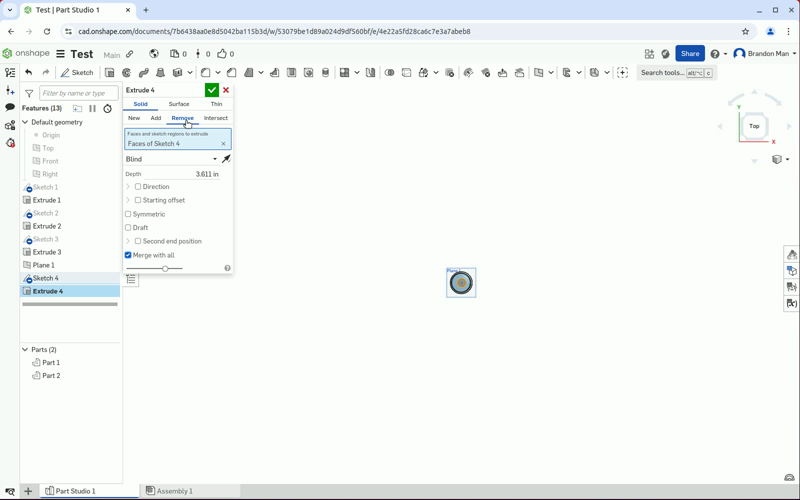
key(enter)
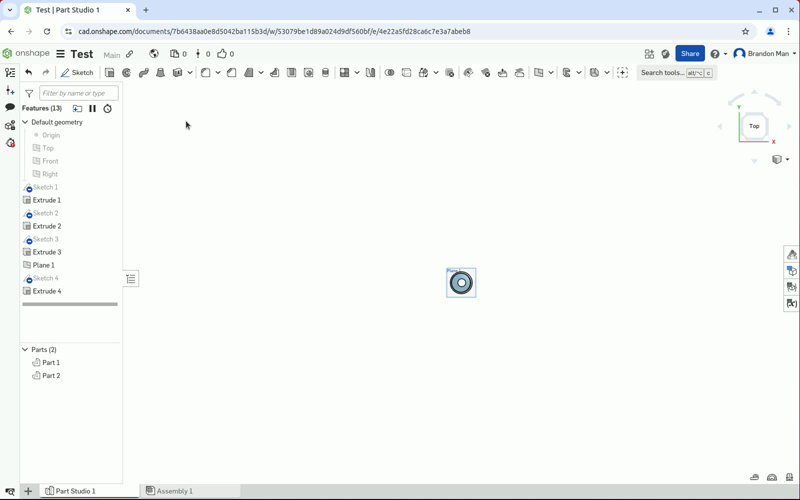
key(shift+h)
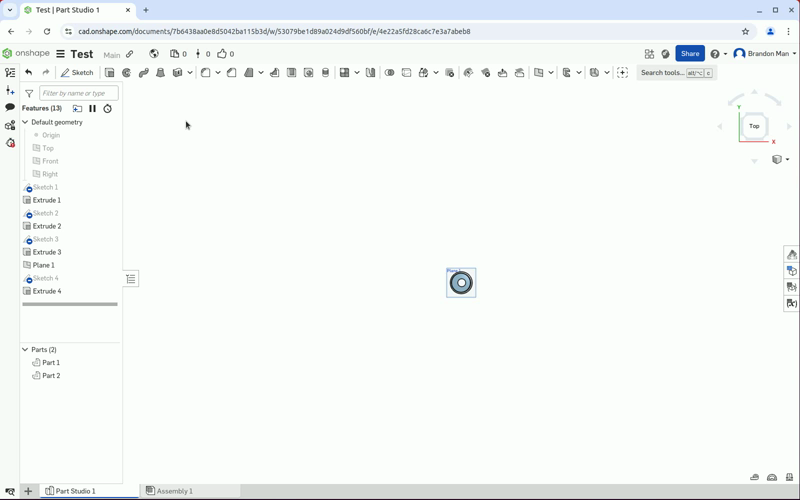
key(shift+h)
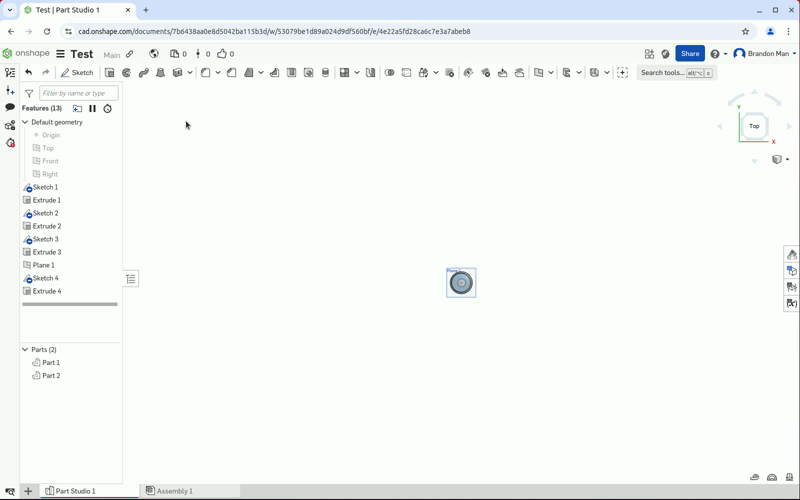
key(shift+7)
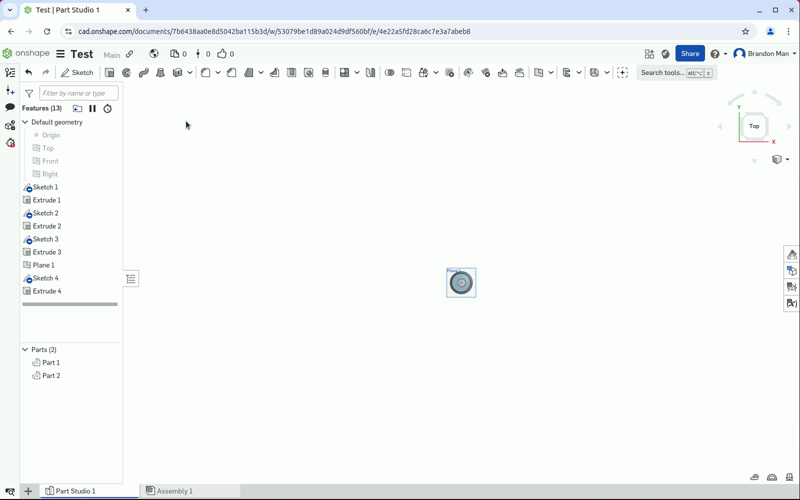
key(up, 3)
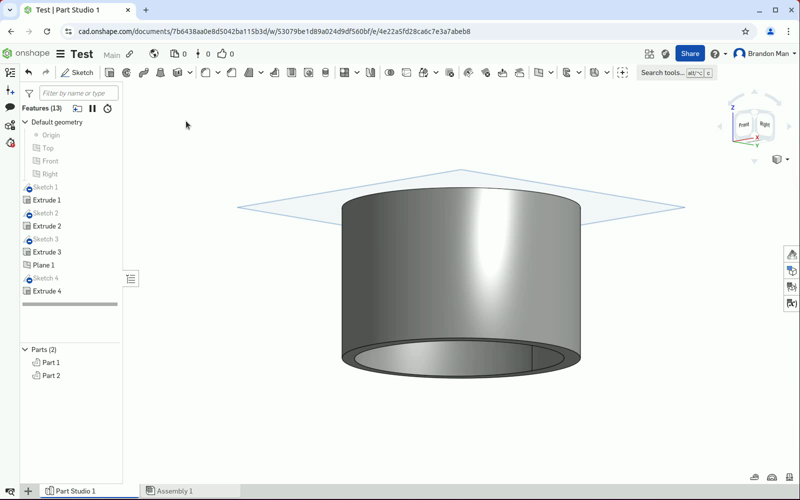
key(left, 3)
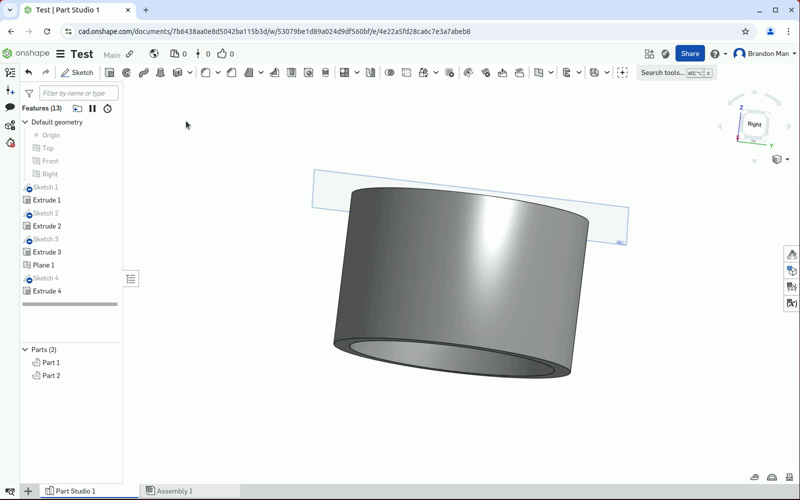
key(right, 3)
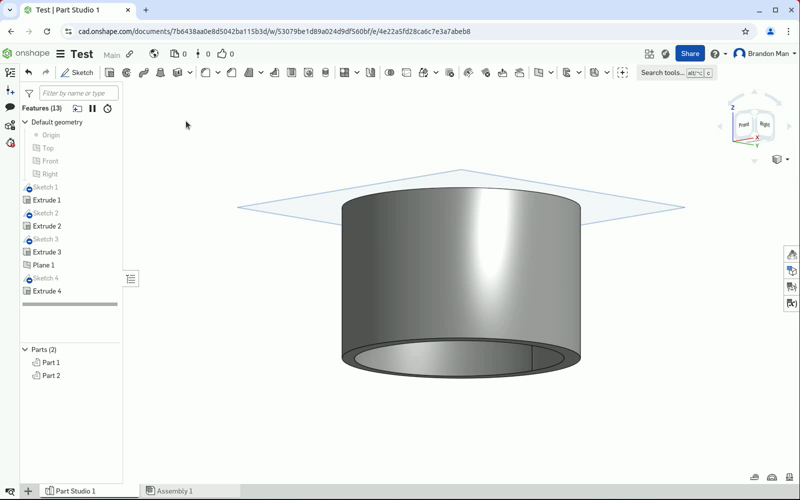
key(down, 3)
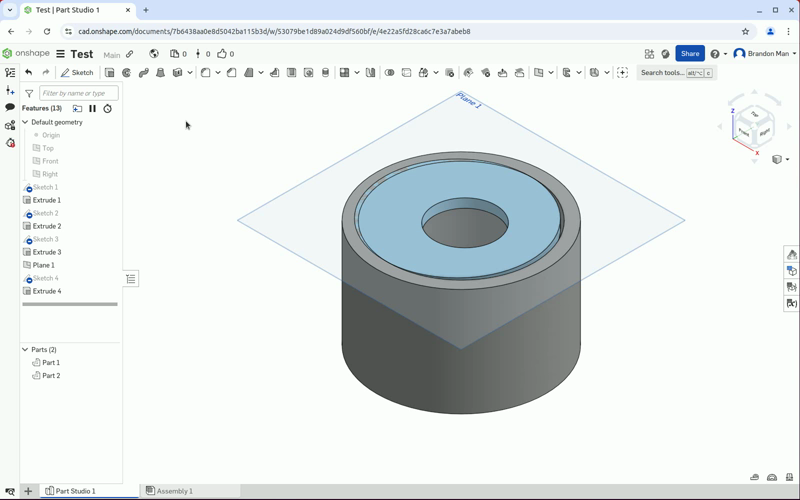
mouse_move(73, 189)
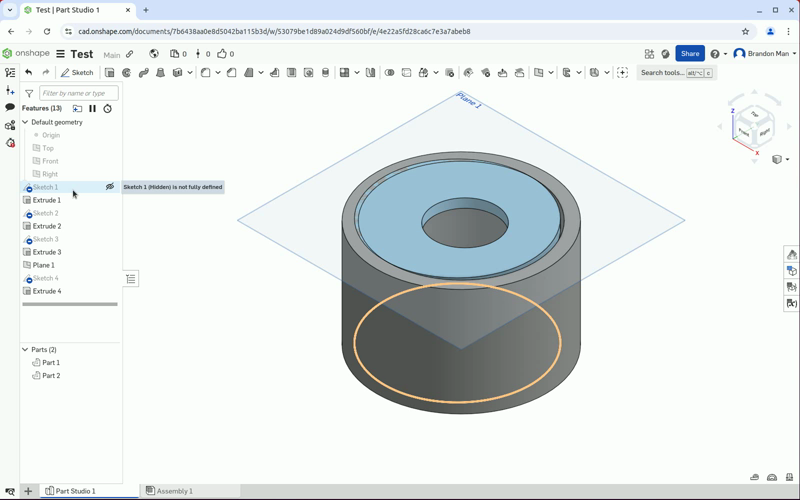
click(73, 189)